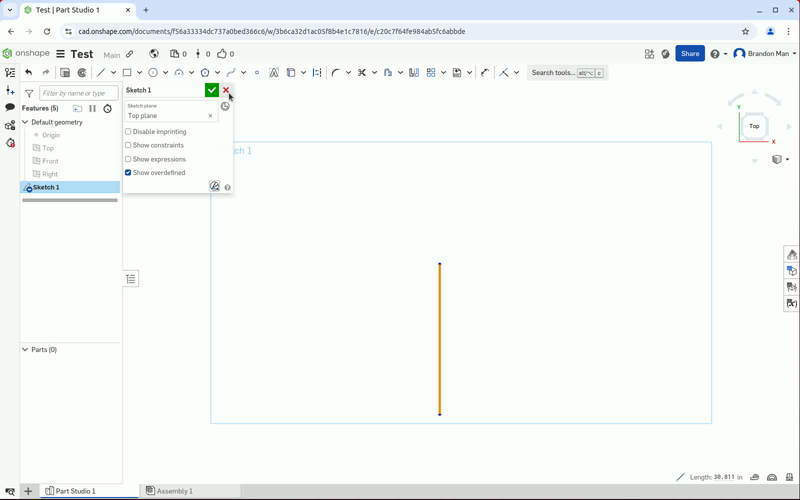
key(shift+h)
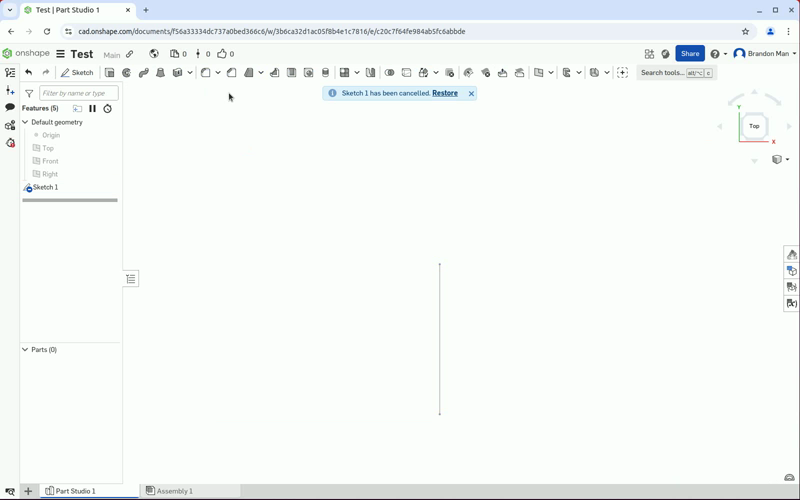
key(shift+s)
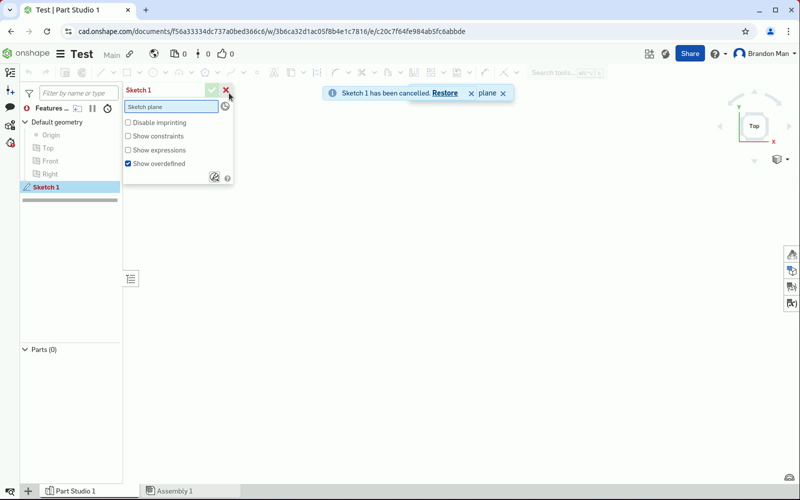
mouse_move(73, 150)
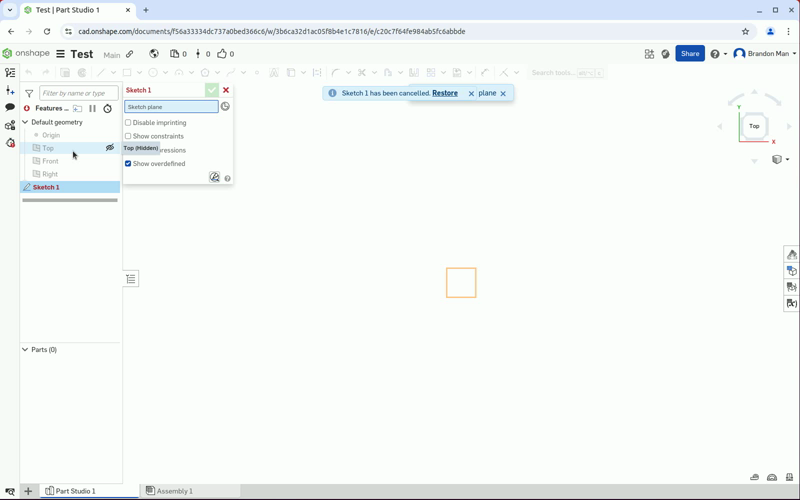
click(73, 150)
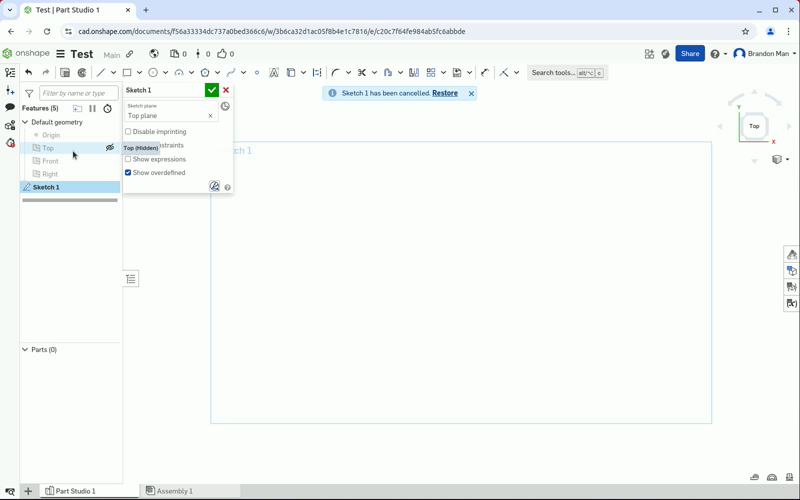
mouse_move(73, 352)
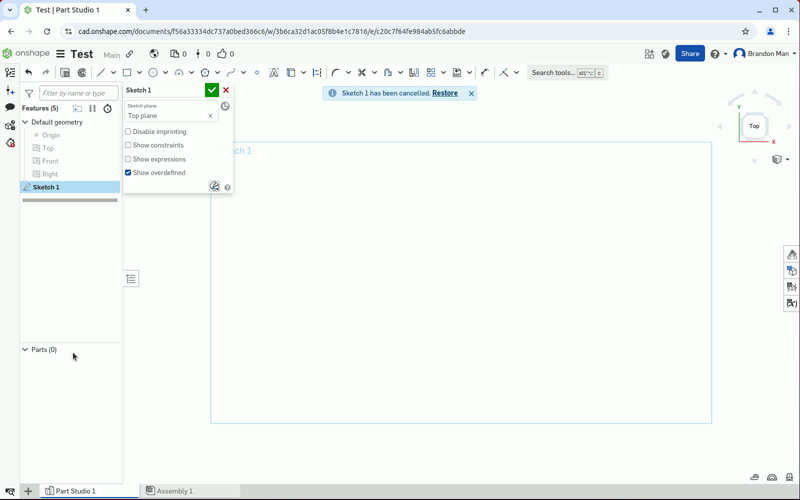
key(y)
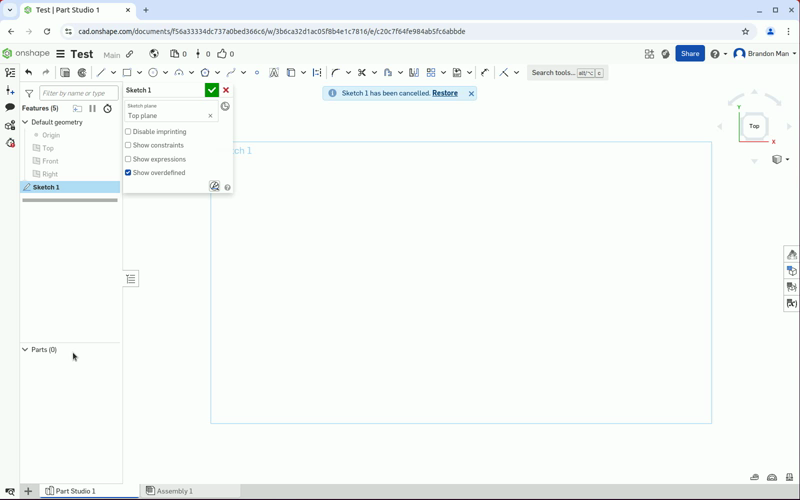
key(l)
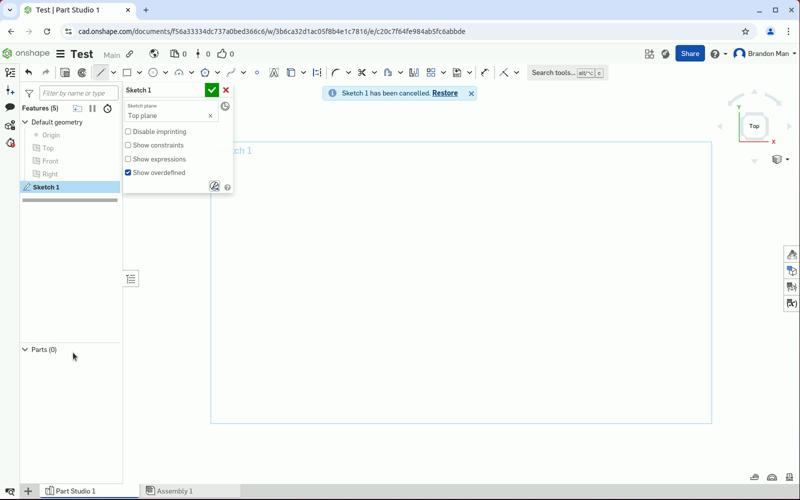
key_down(shift)
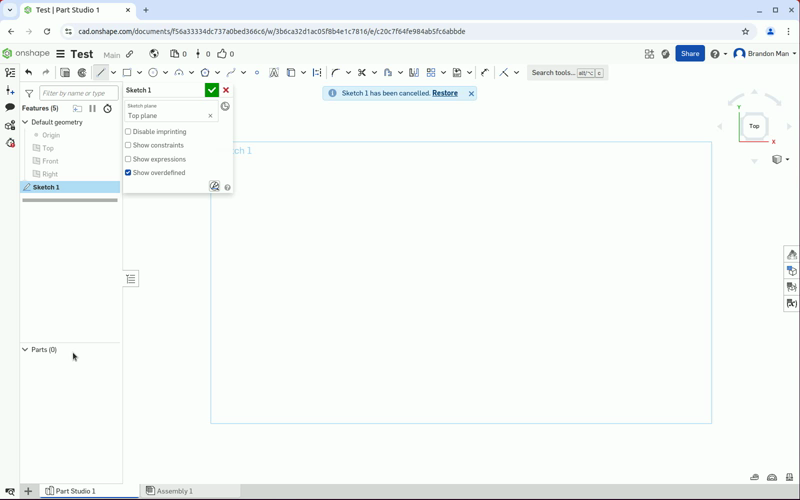
mouse_move(355, 300)
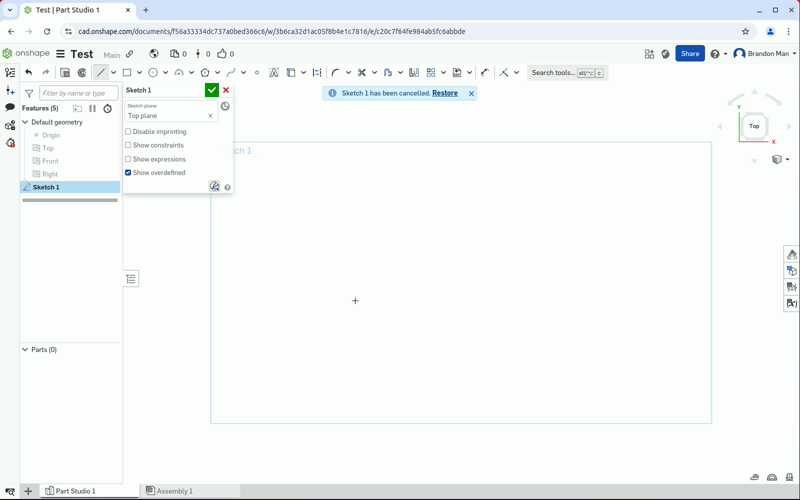
click(355, 300)
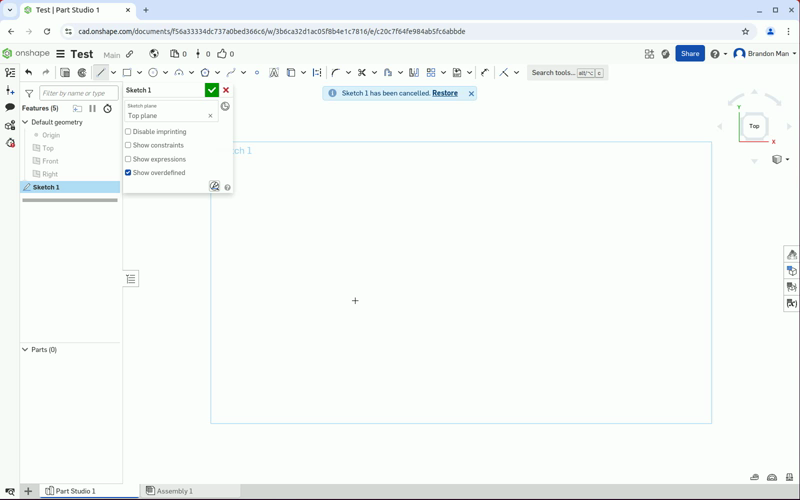
key_up(shift)
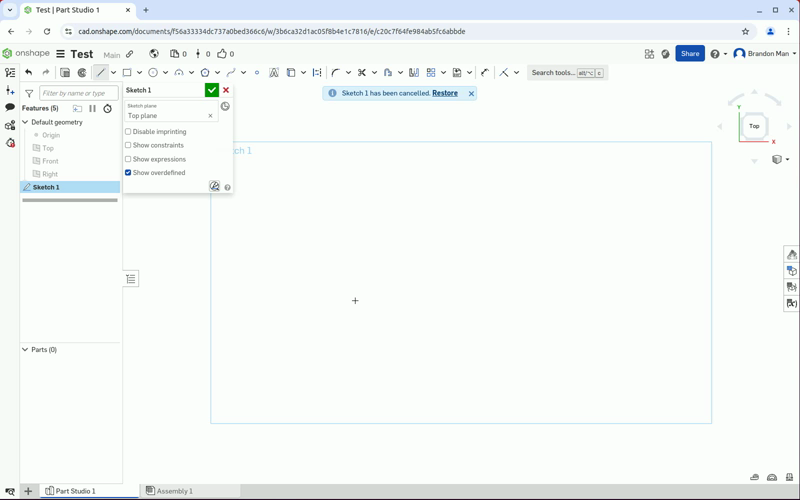
key_down(shift)
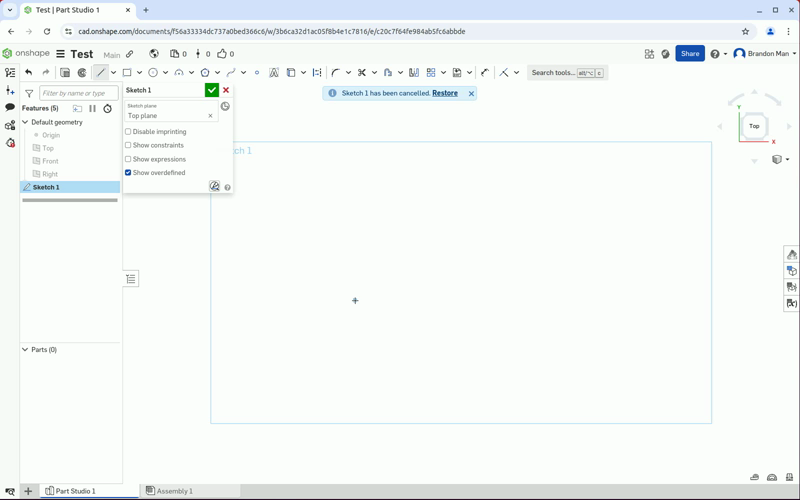
mouse_move(565, 300)
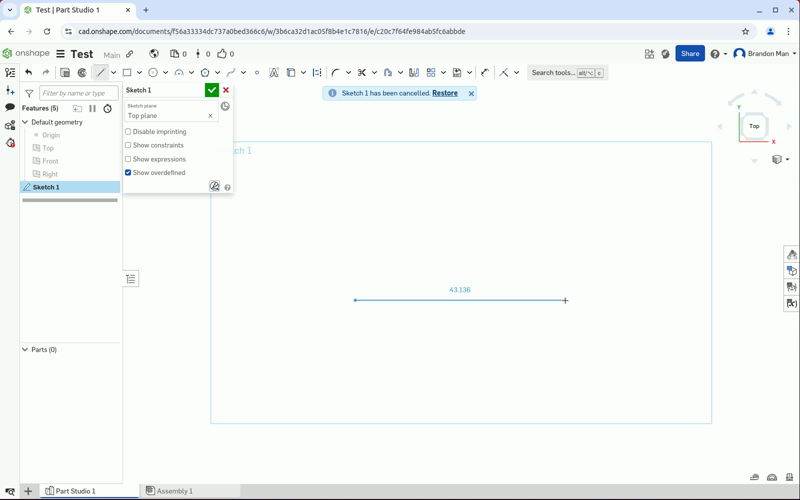
click(565, 300)
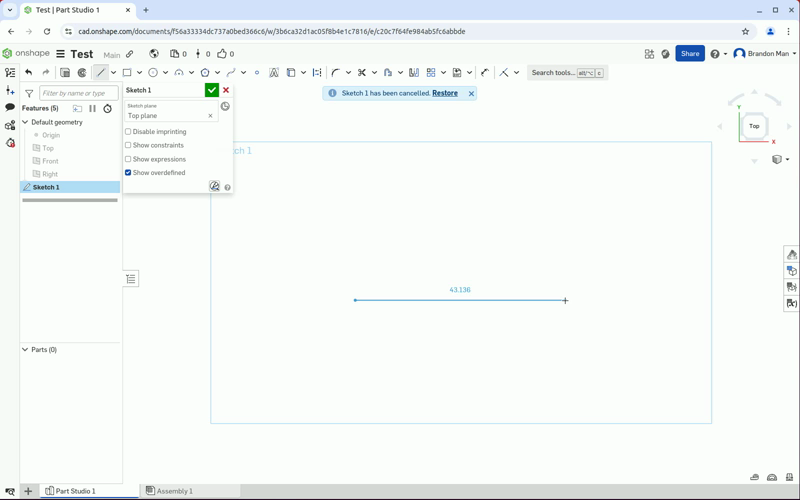
key_up(shift)
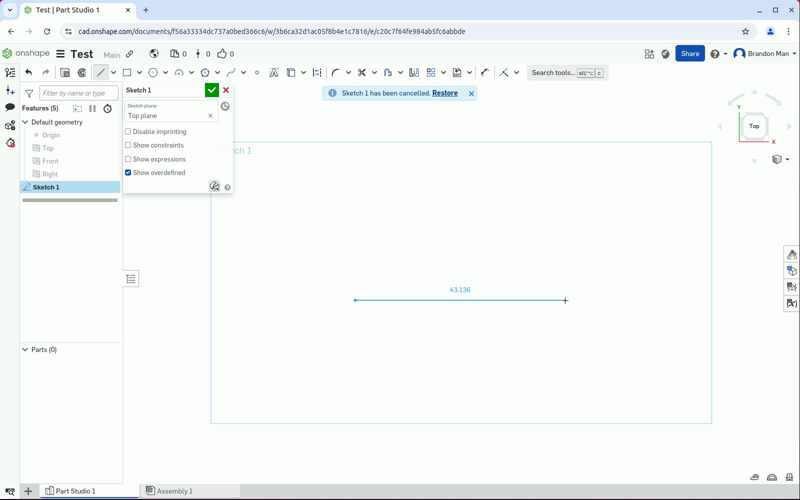
key_down(shift)
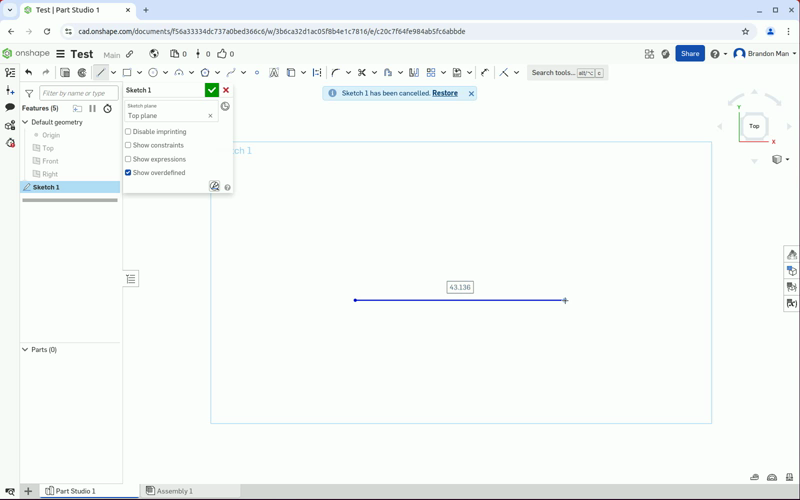
mouse_move(589, 300)
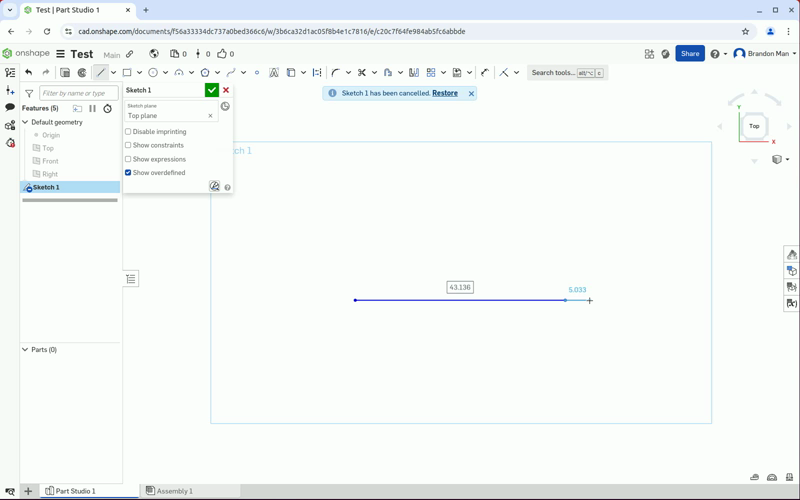
mouse_move(565, 245)
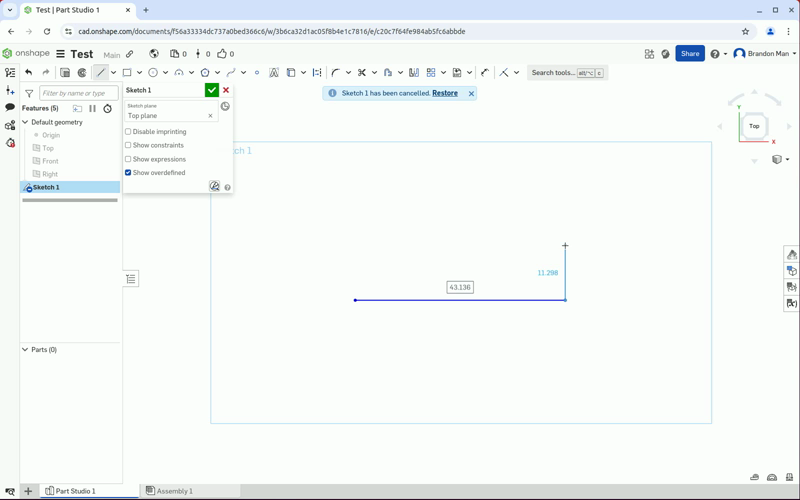
click(565, 245)
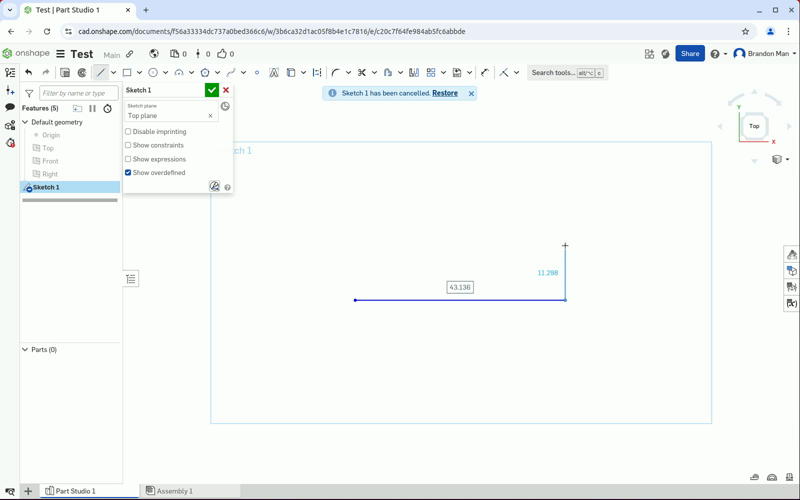
key_up(shift)
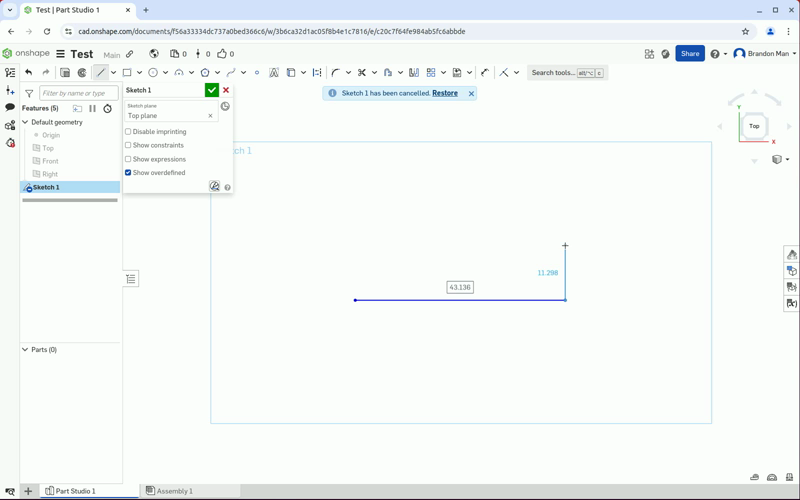
key_down(shift)
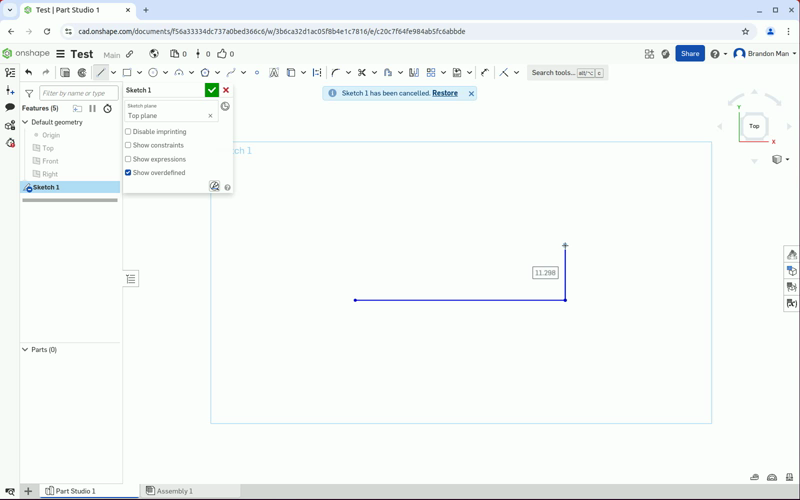
mouse_move(355, 245)
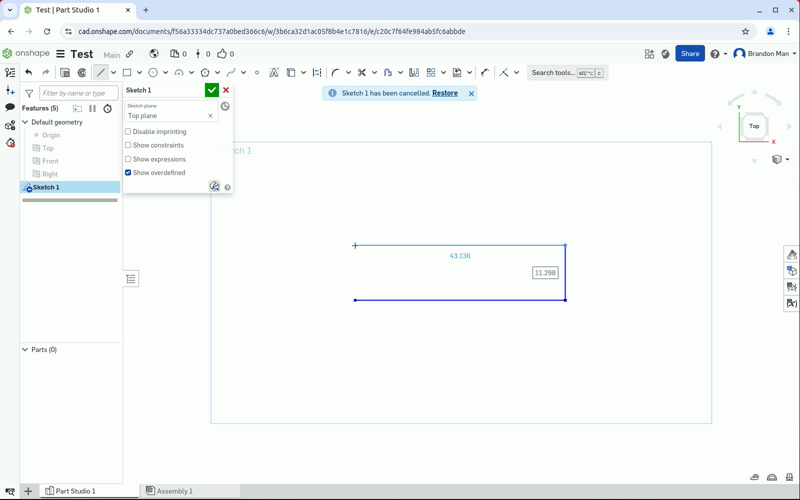
click(355, 245)
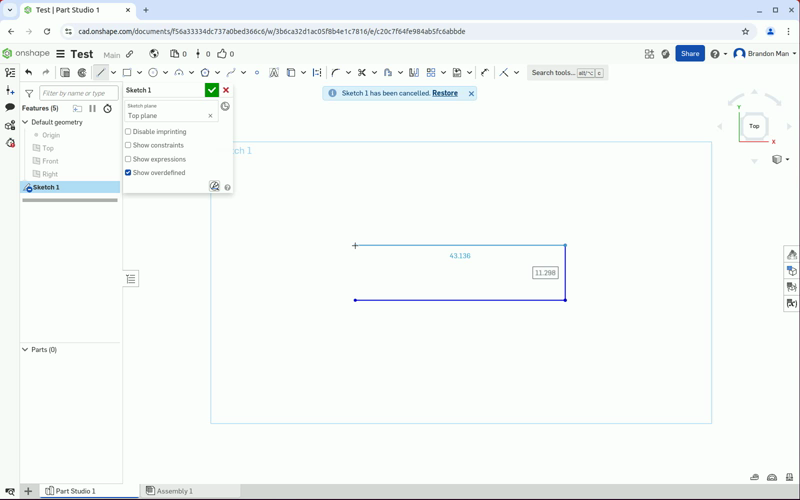
key_up(shift)
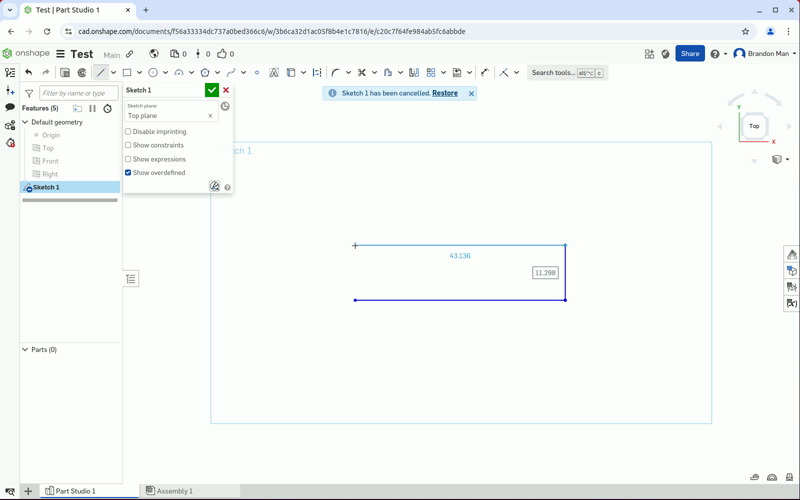
mouse_move(385, 245)
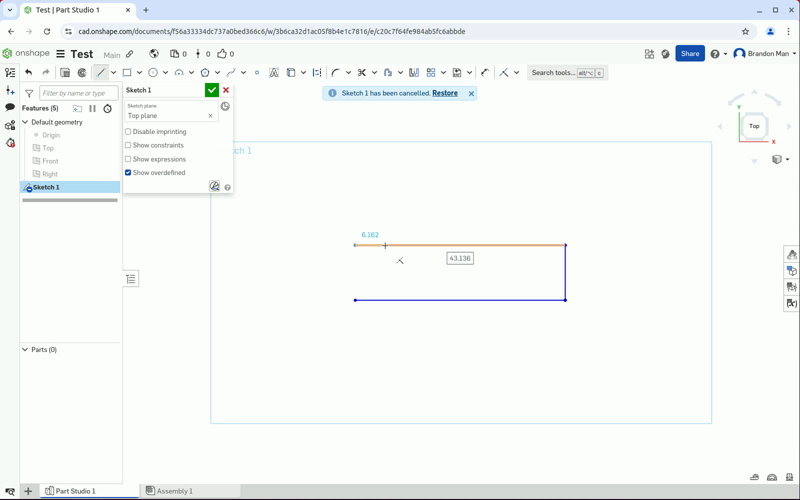
key_down(shift)
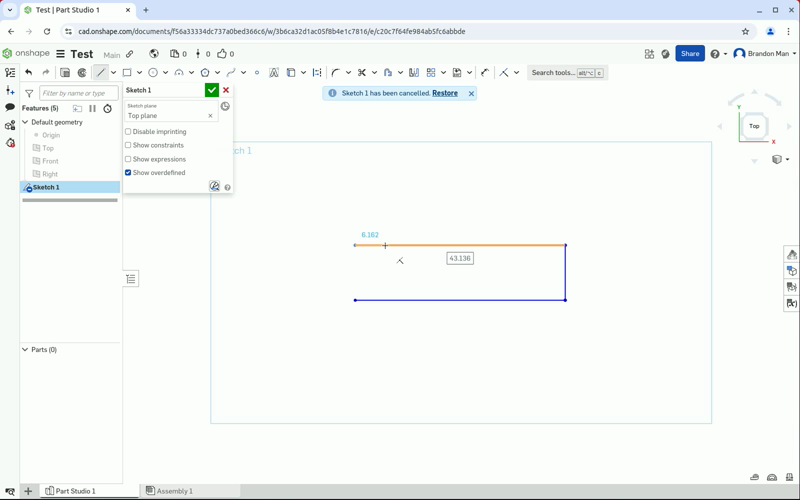
mouse_move(355, 300)
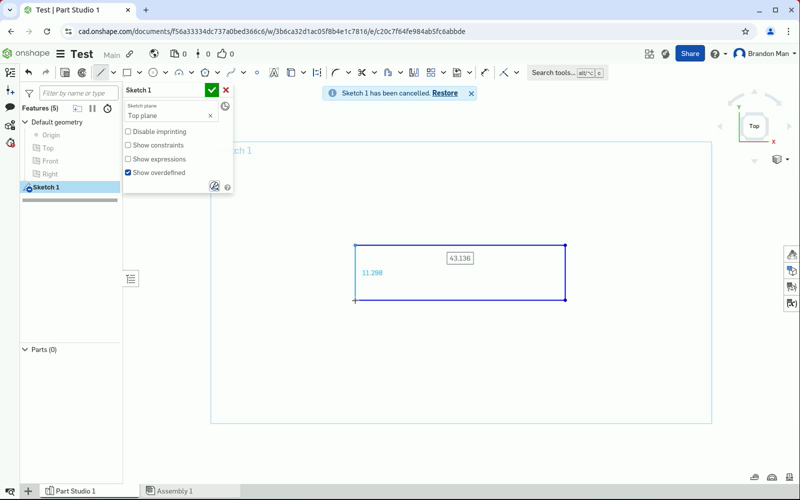
key_up(shift)
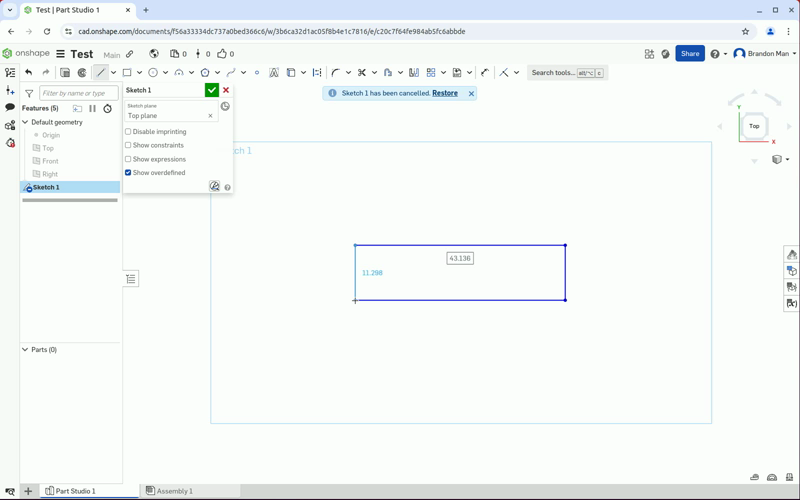
click(355, 300)
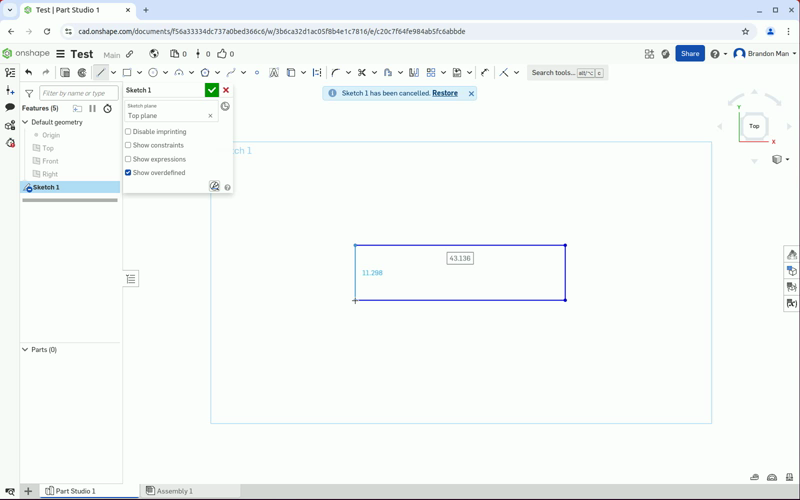
key(esc)
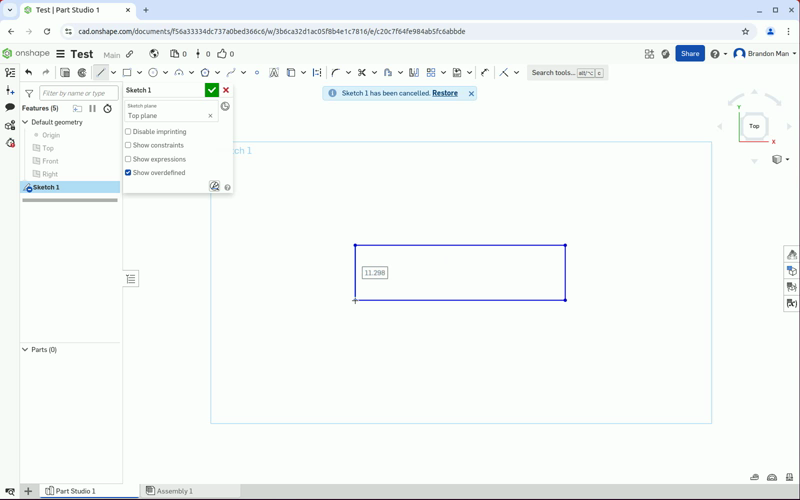
mouse_move(486, 268)
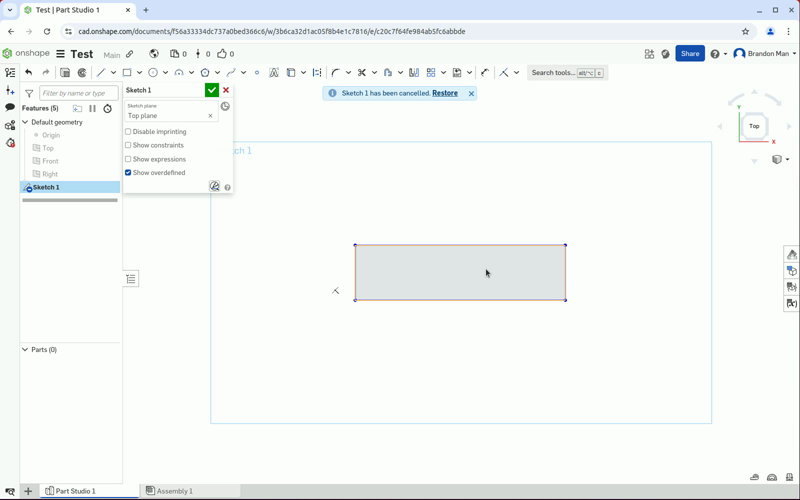
click(486, 268)
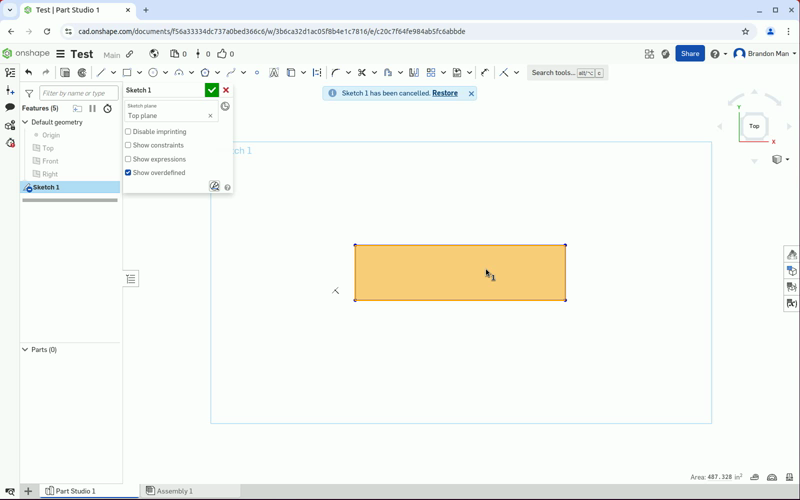
mouse_move(73, 352)
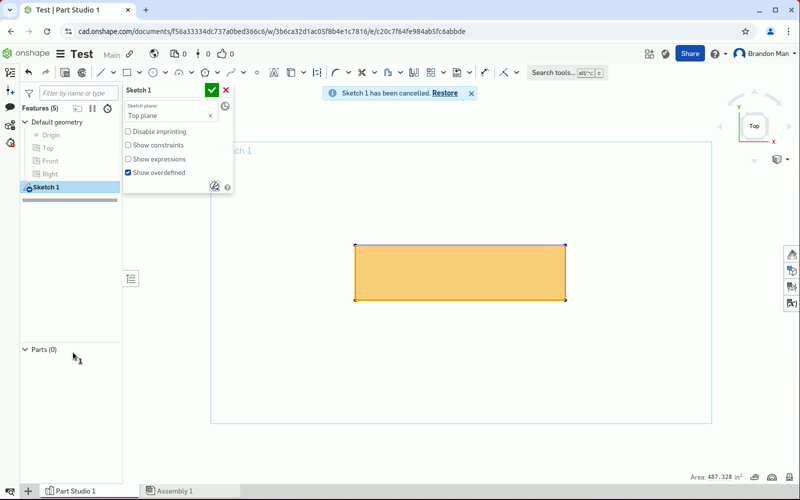
key(shift+y)
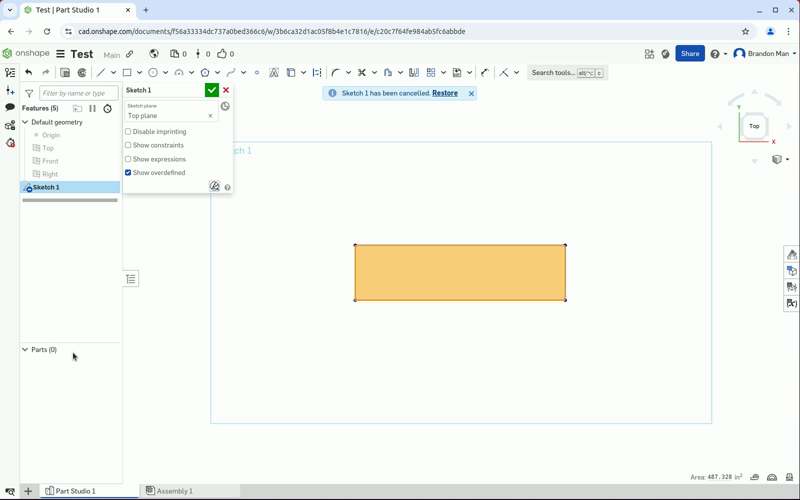
key(shift+e)
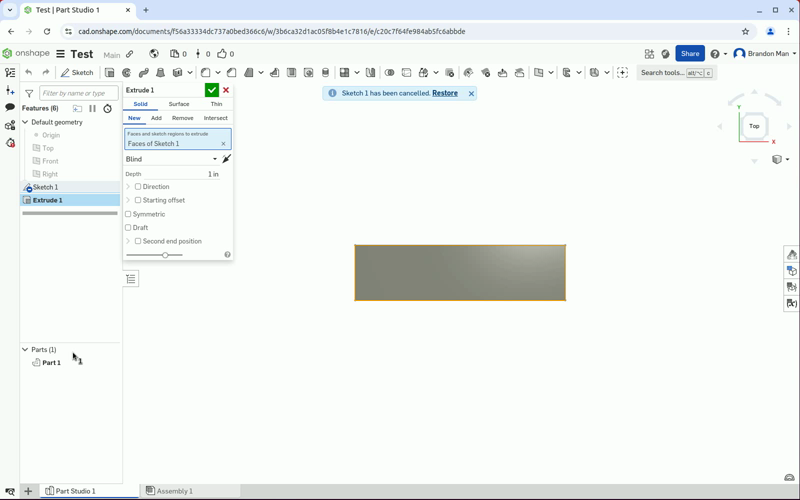
mouse_move(143, 106)
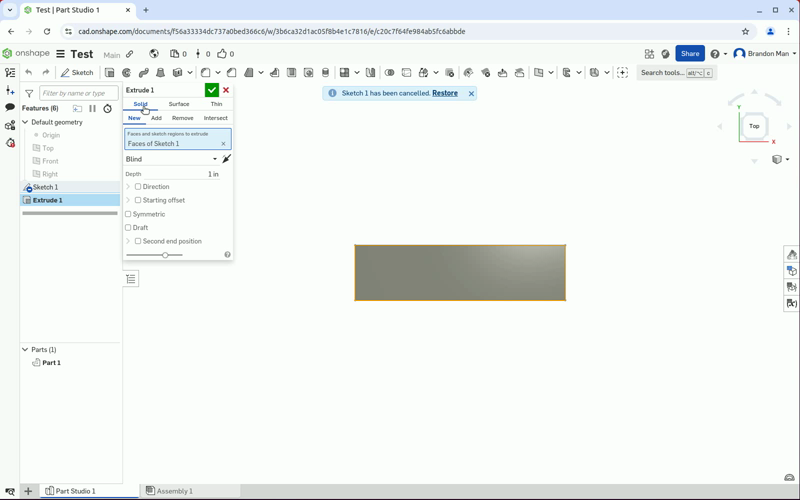
click(143, 106)
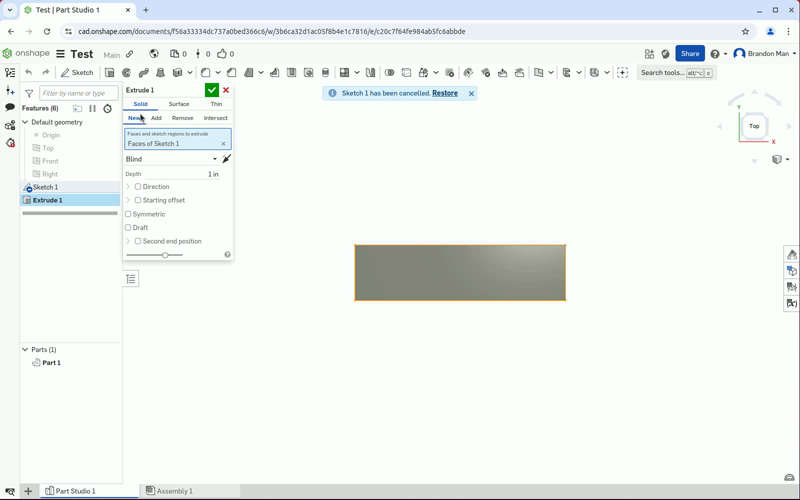
mouse_move(137, 120)
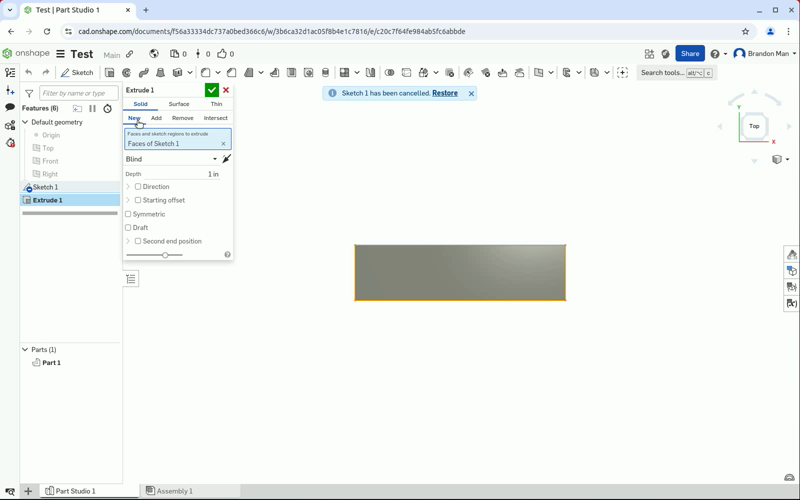
click(137, 120)
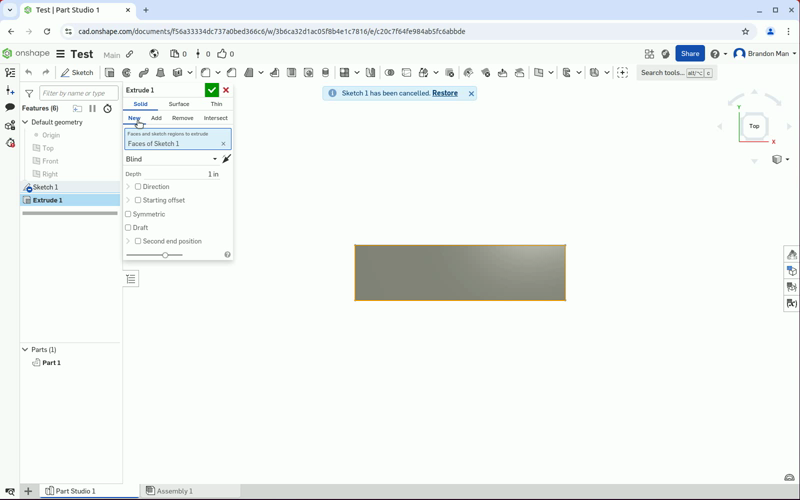
key(tab, 4)
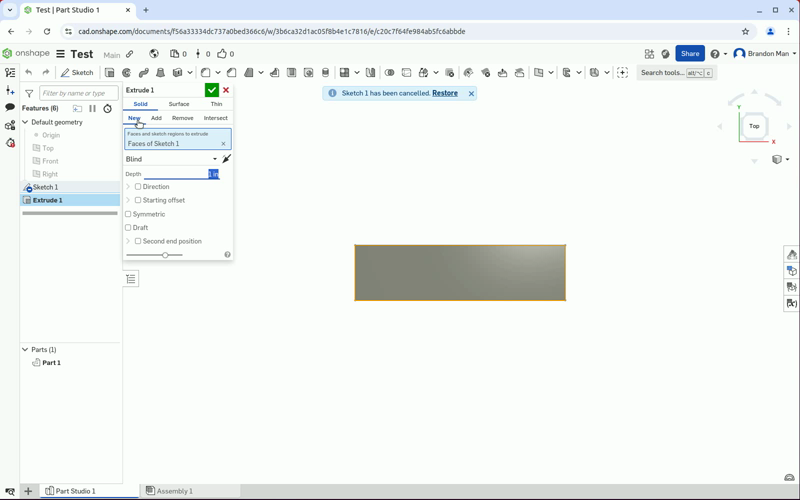
text(23.108)
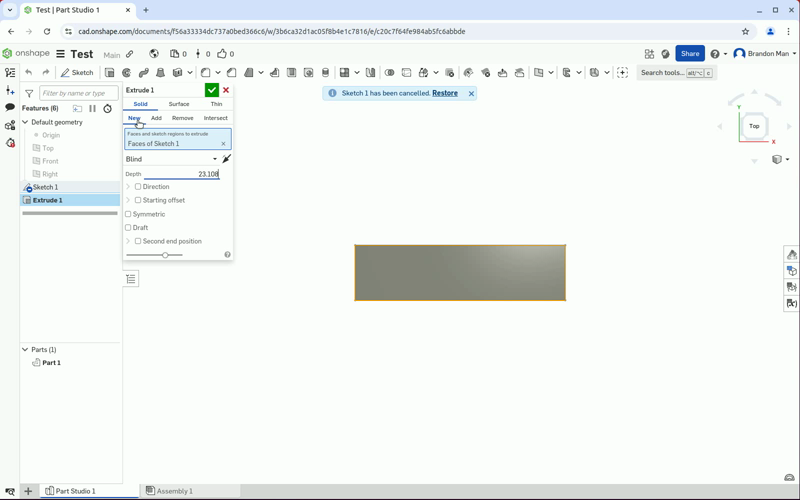
key(enter)
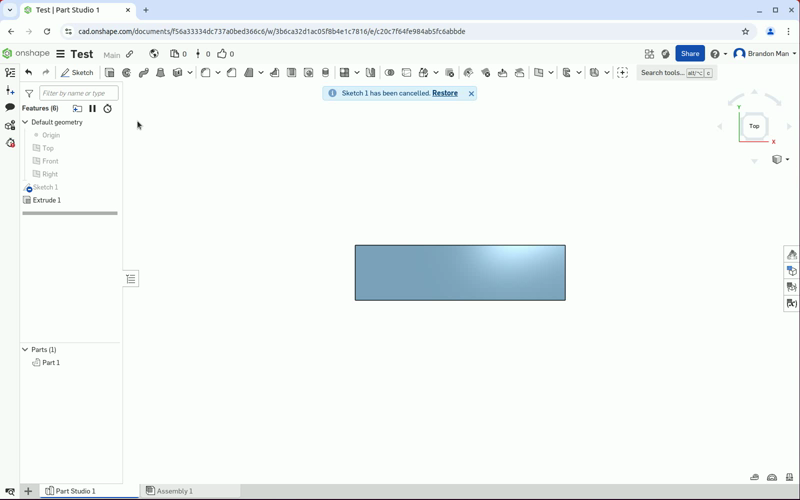
key(shift+h)
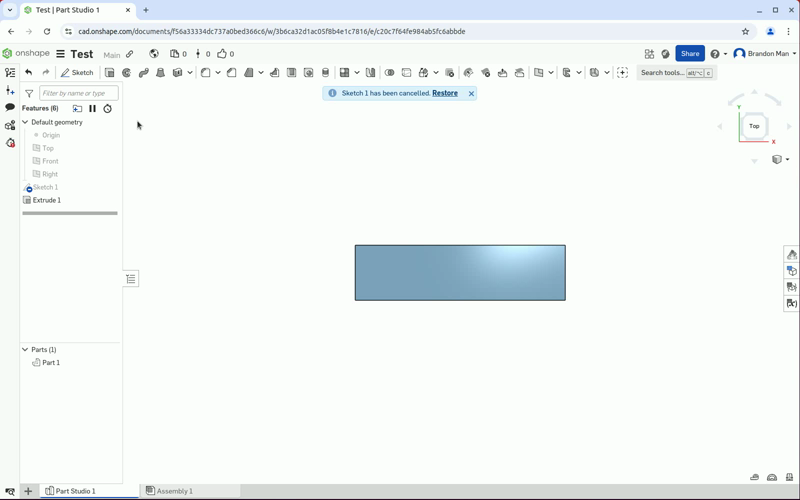
key(shift+h)
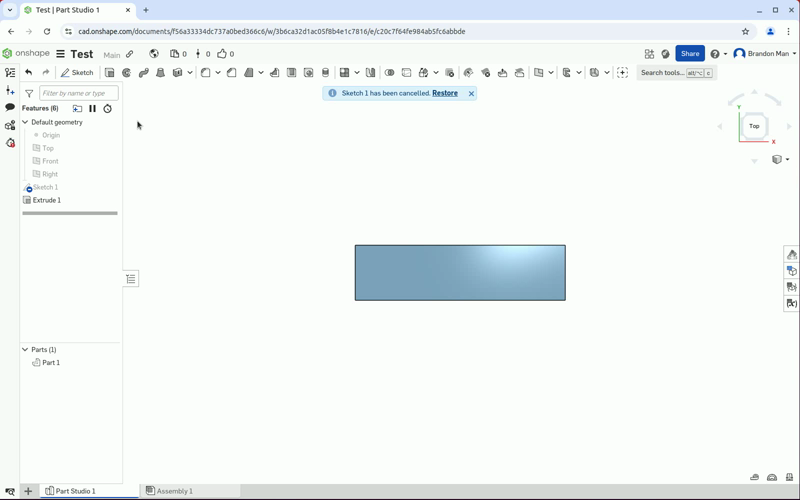
mouse_move(73, 189)
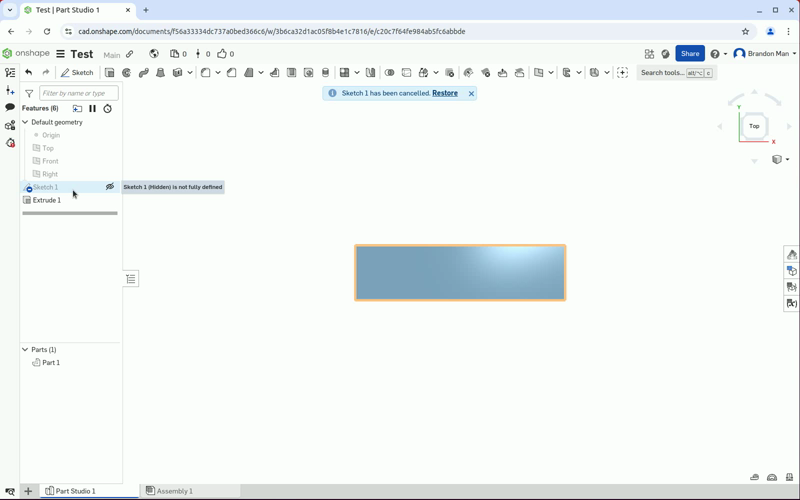
click(73, 189)
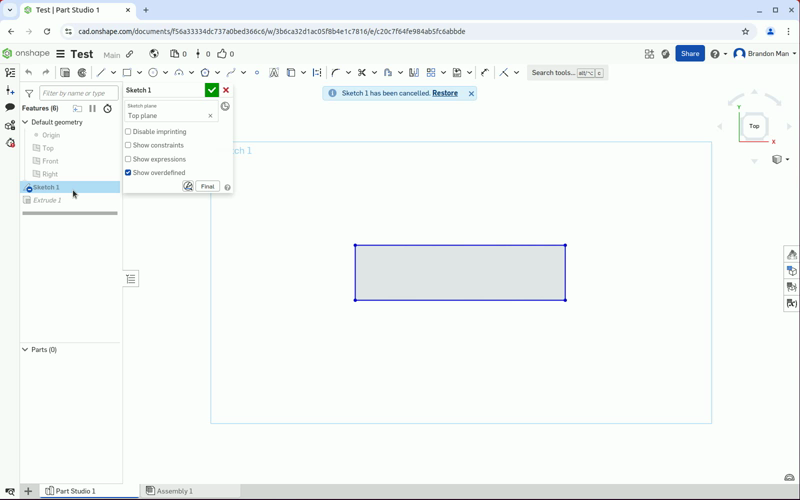
mouse_move(229, 92)
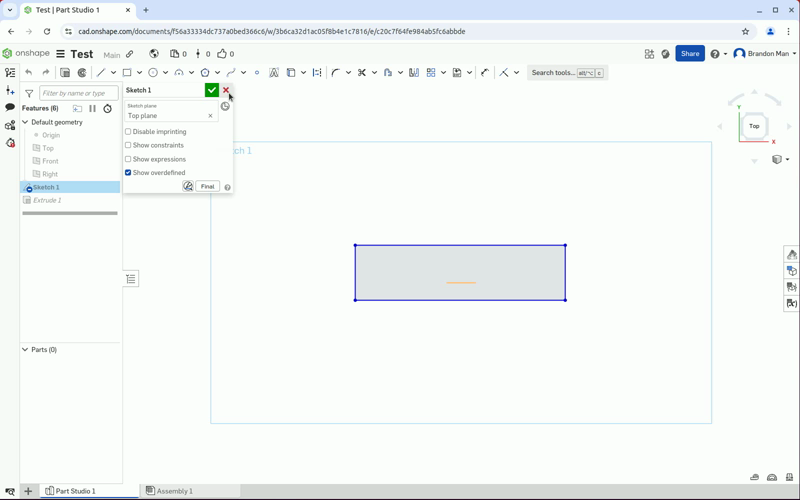
click(229, 92)
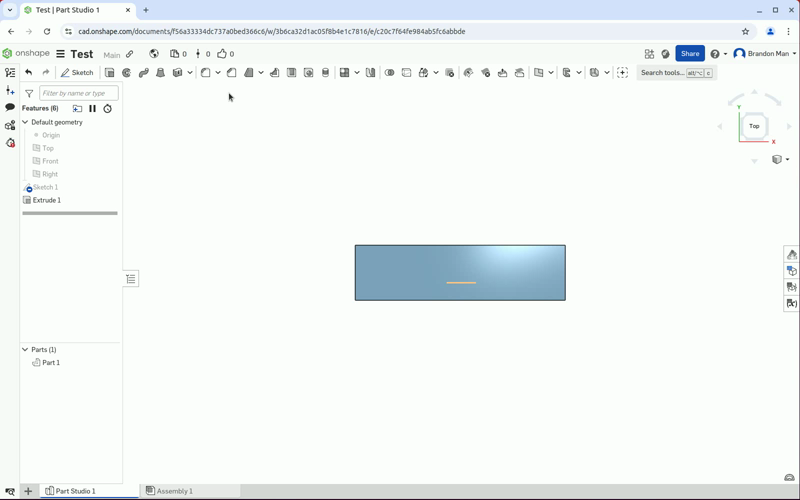
mouse_move(73, 352)
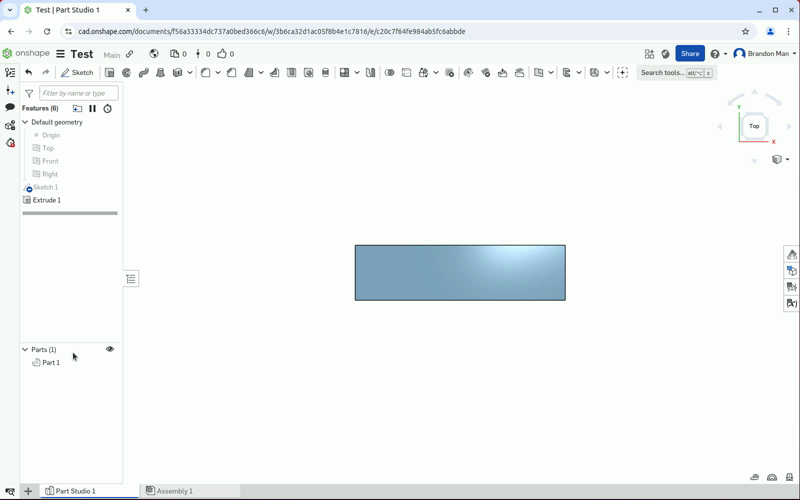
key(y)
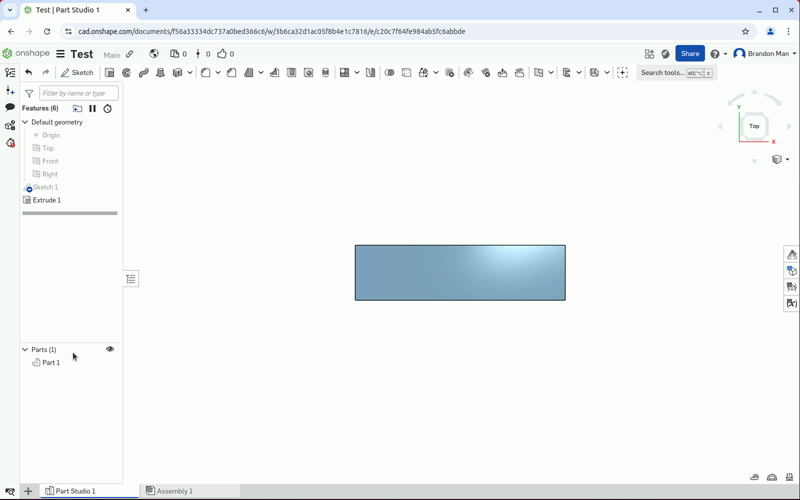
key(shift+p)
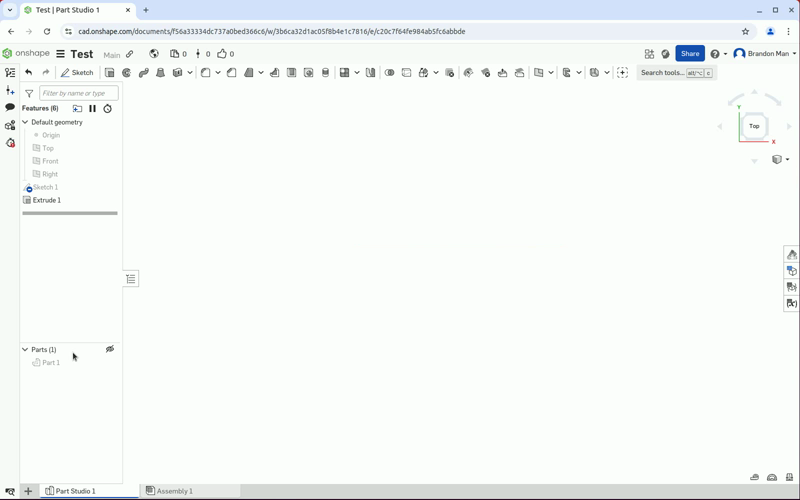
key(space)
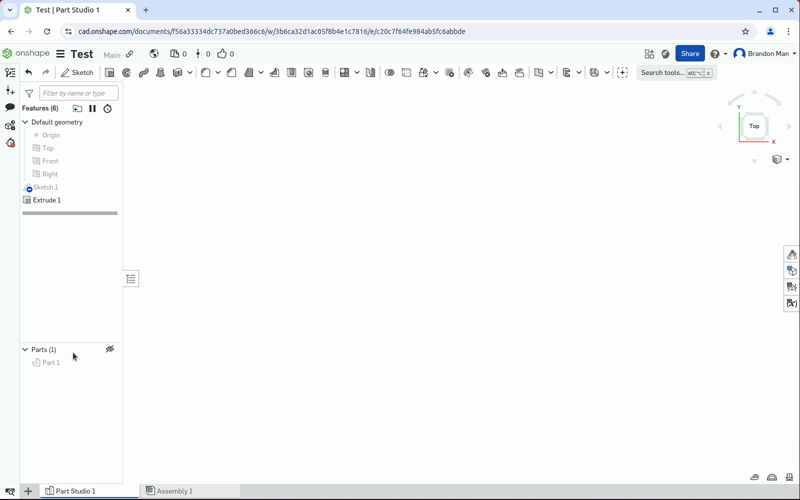
key_down(shift)
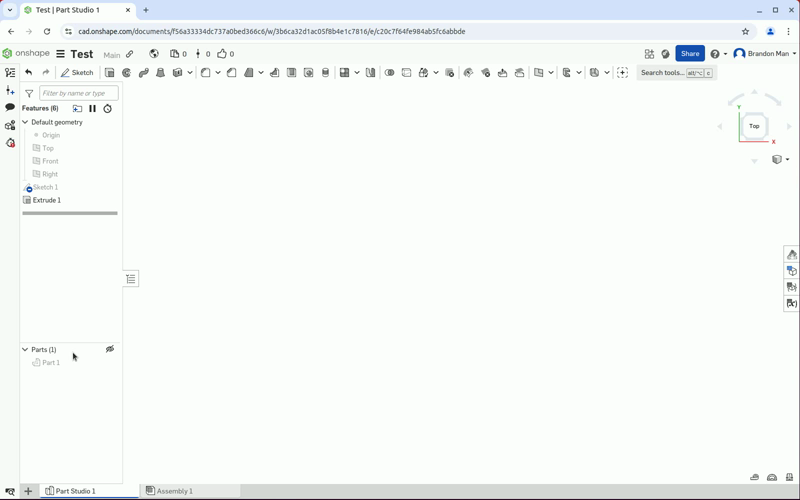
key(up)
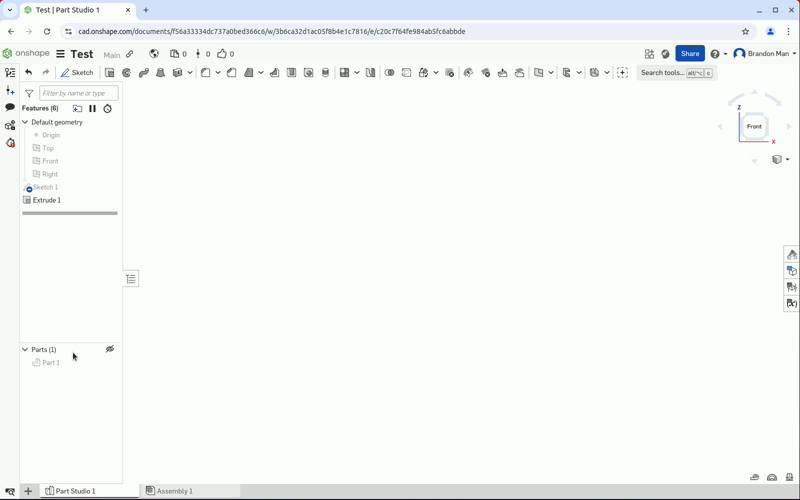
key_up(shift)
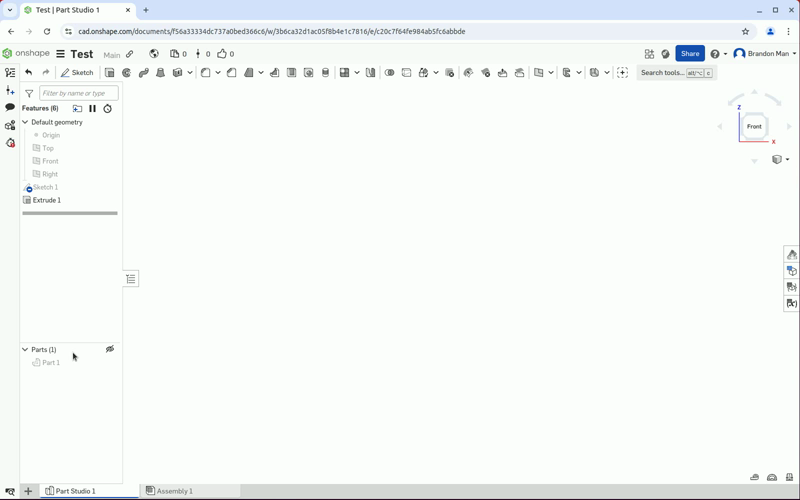
mouse_move(73, 352)
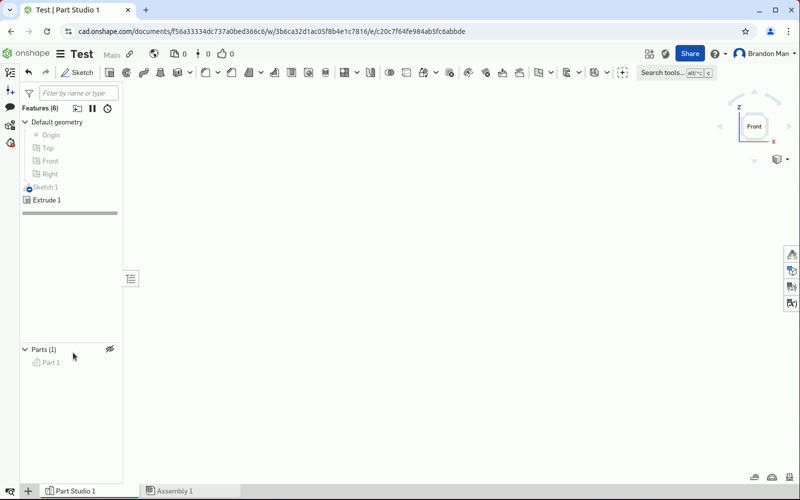
key(shift+y)
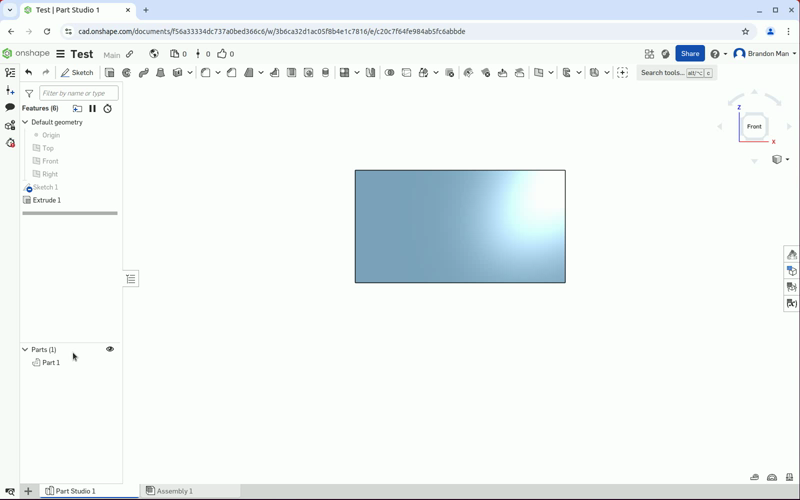
mouse_move(541, 75)
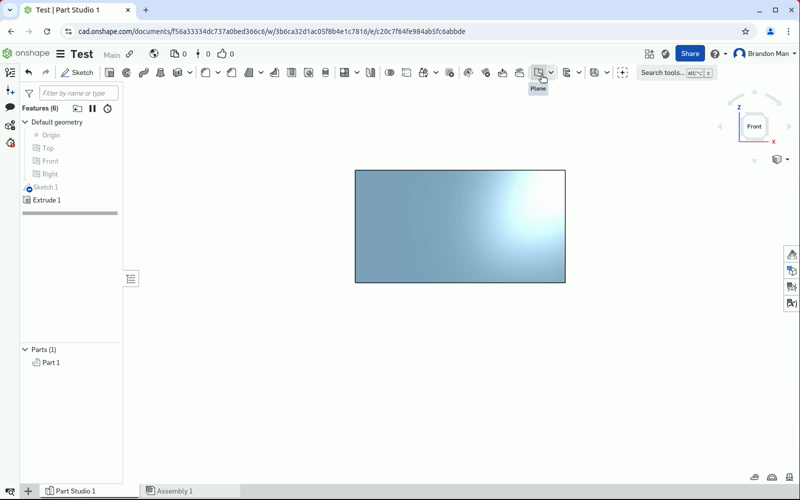
click(541, 75)
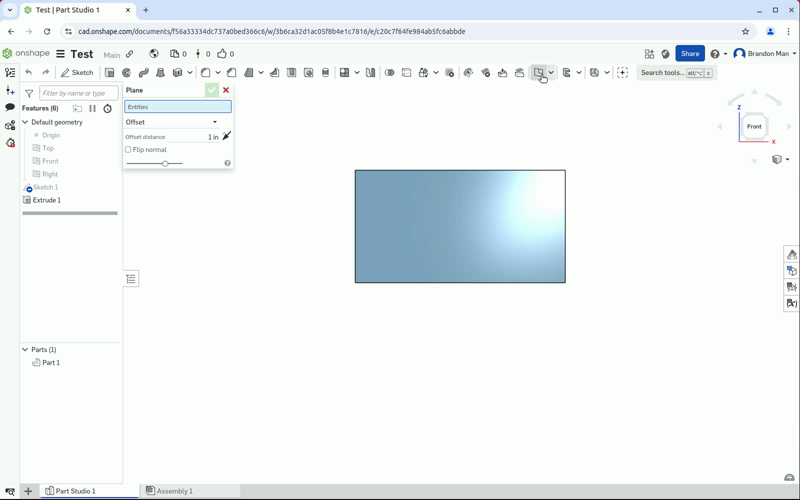
mouse_move(73, 163)
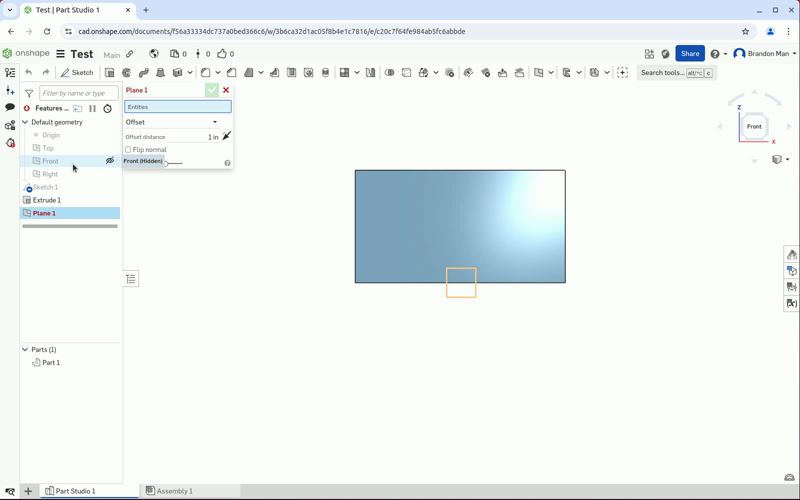
click(73, 163)
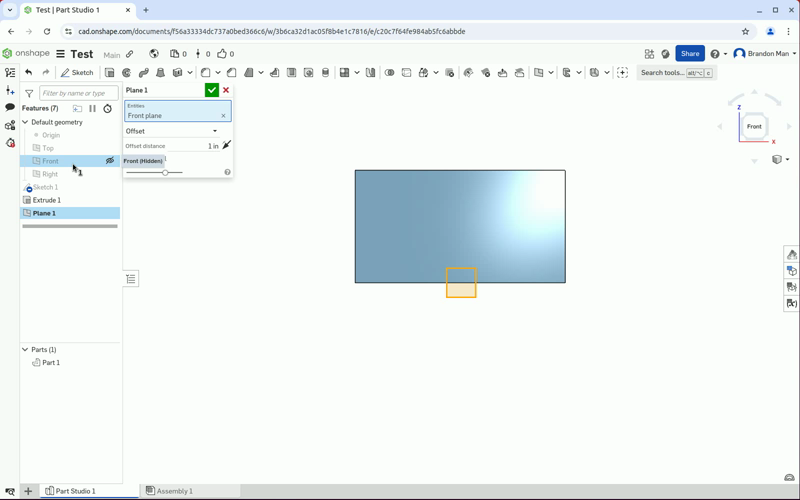
key(tab, 2)
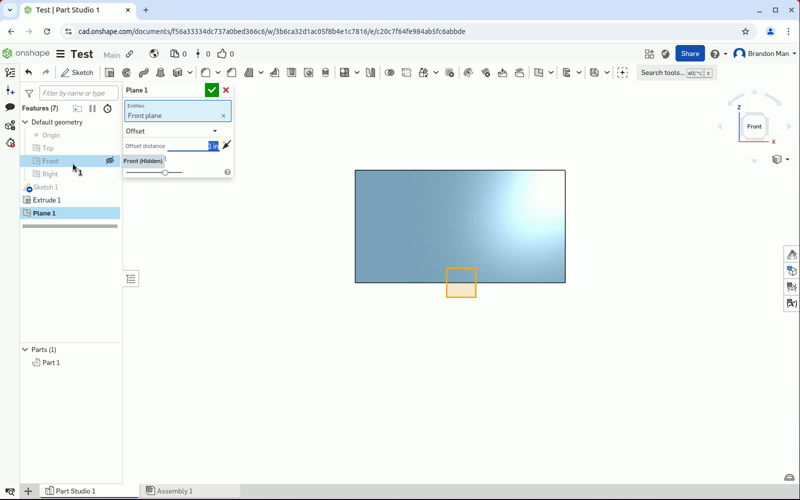
text(3.605)
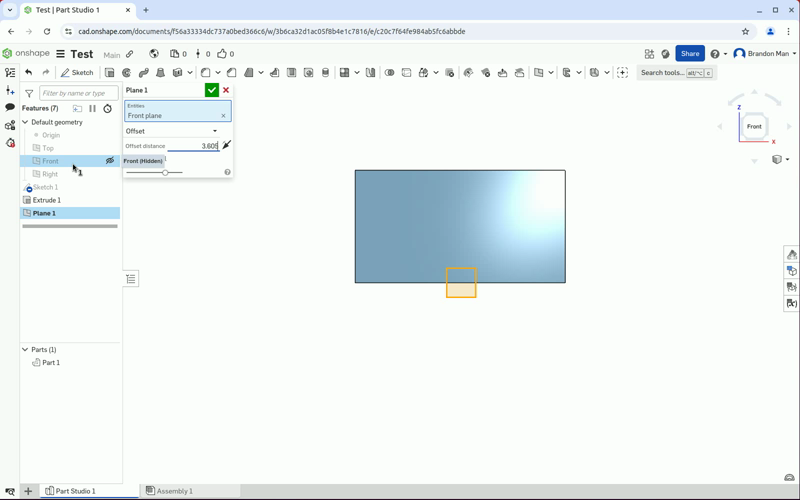
key(enter, 2)
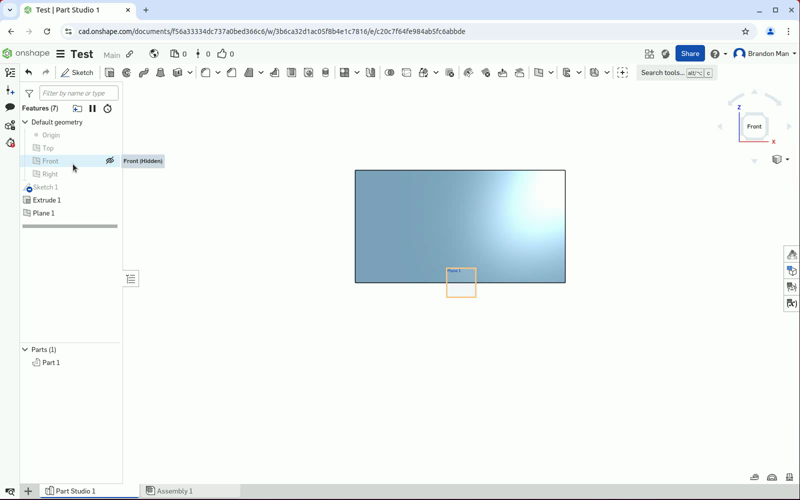
key(shift+s)
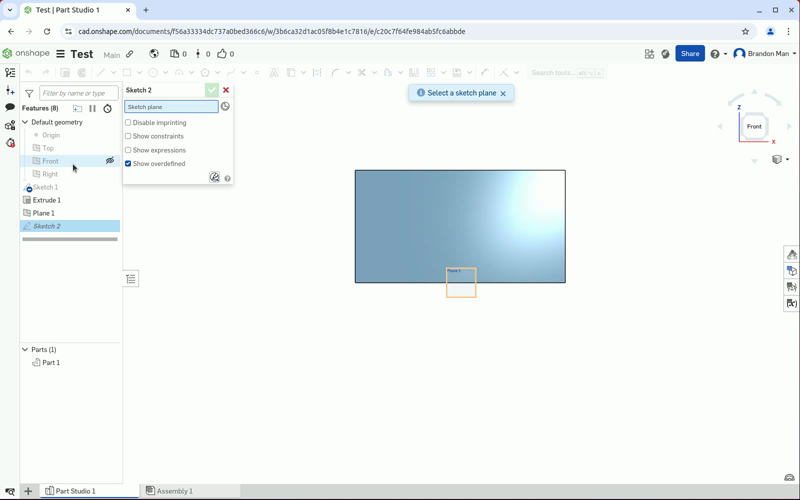
mouse_move(73, 215)
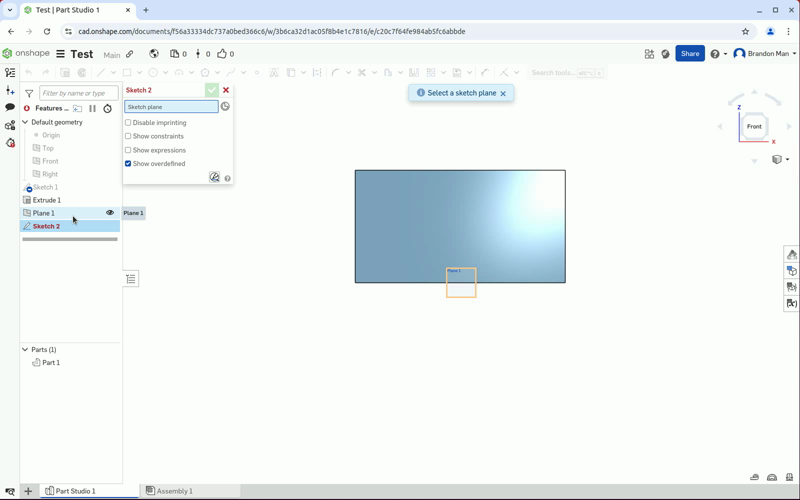
click(73, 215)
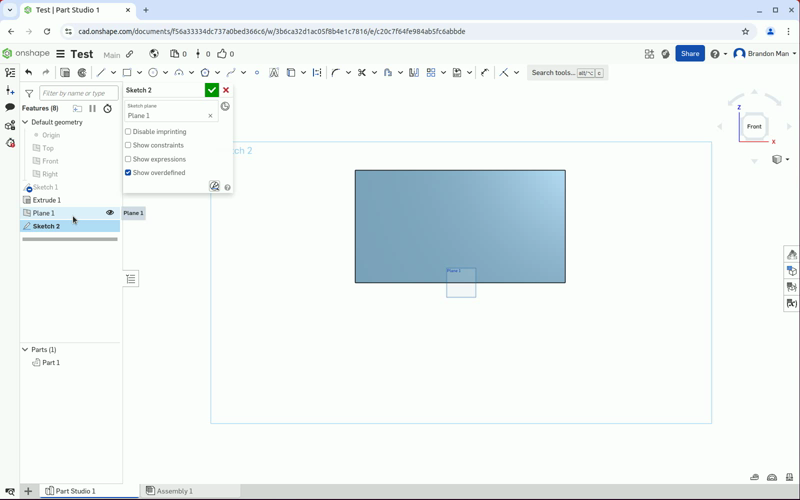
mouse_move(73, 352)
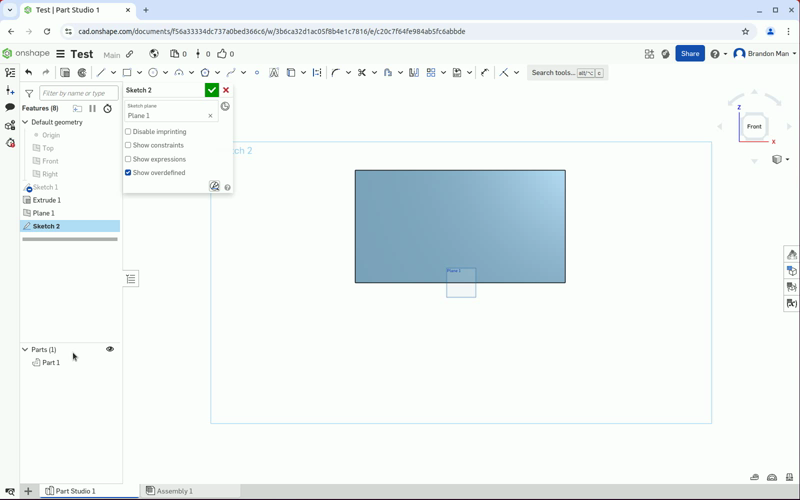
key(y)
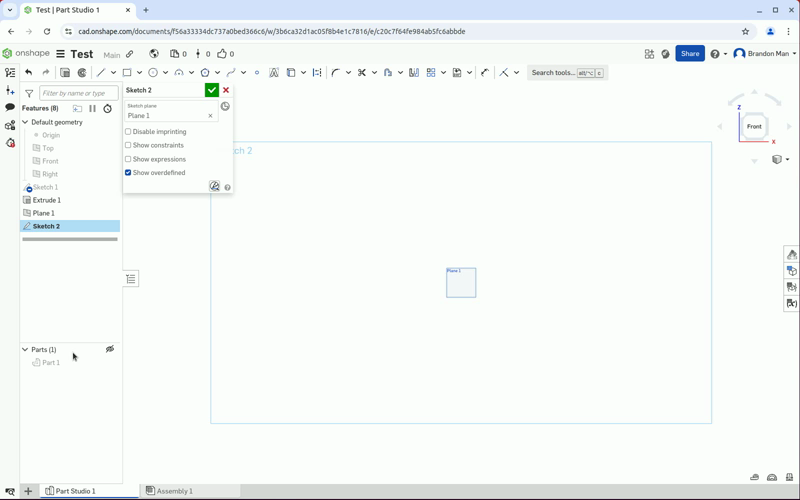
key(l)
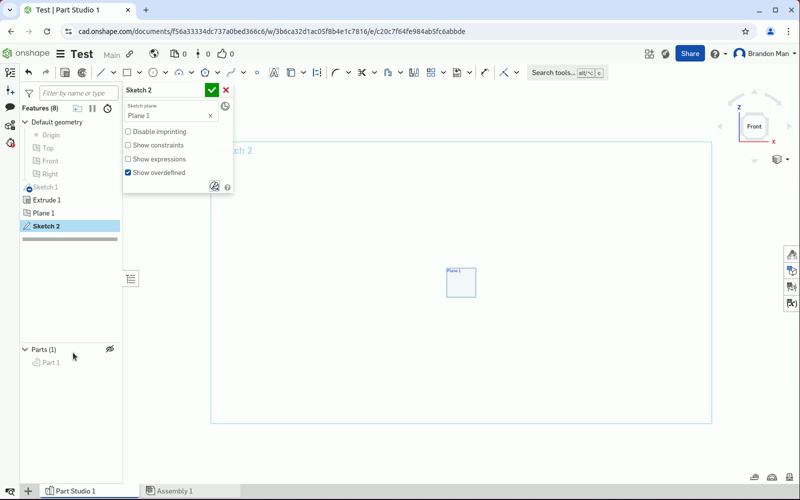
key_down(shift)
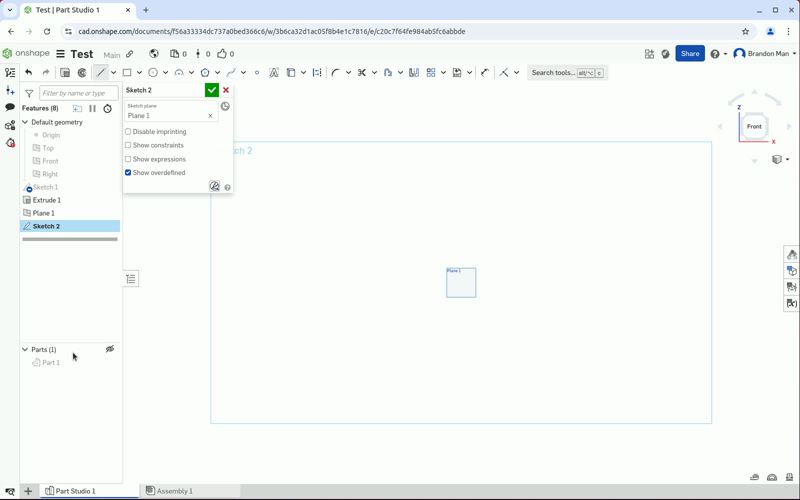
mouse_move(417, 198)
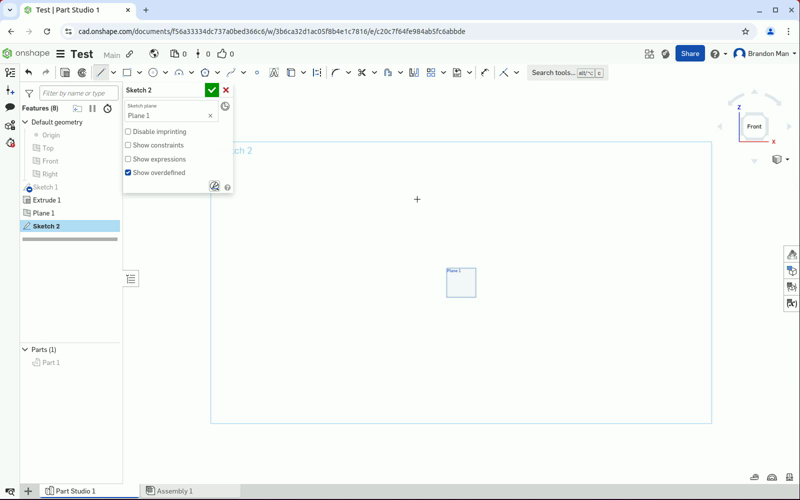
click(417, 198)
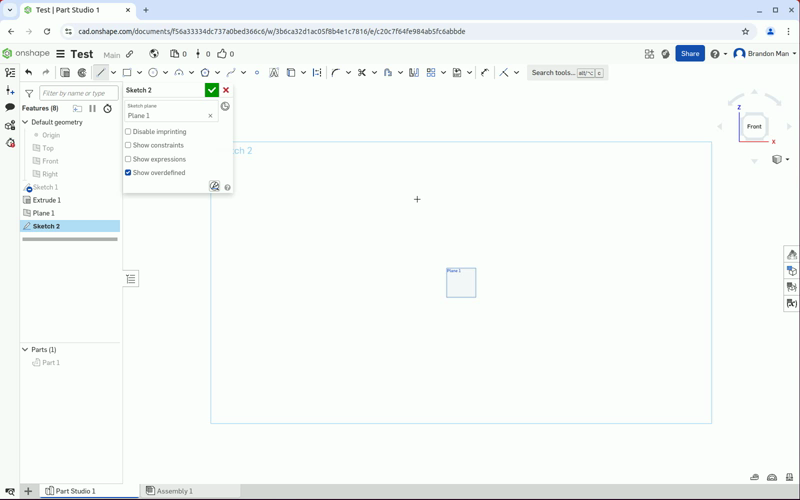
key_up(shift)
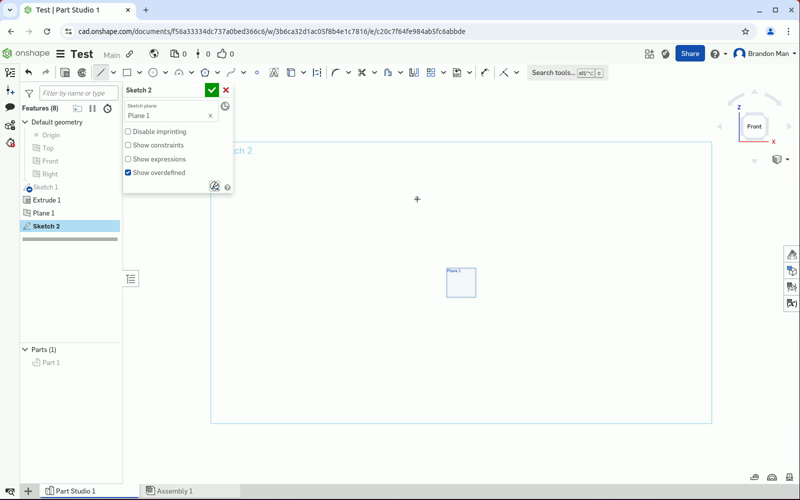
key_down(shift)
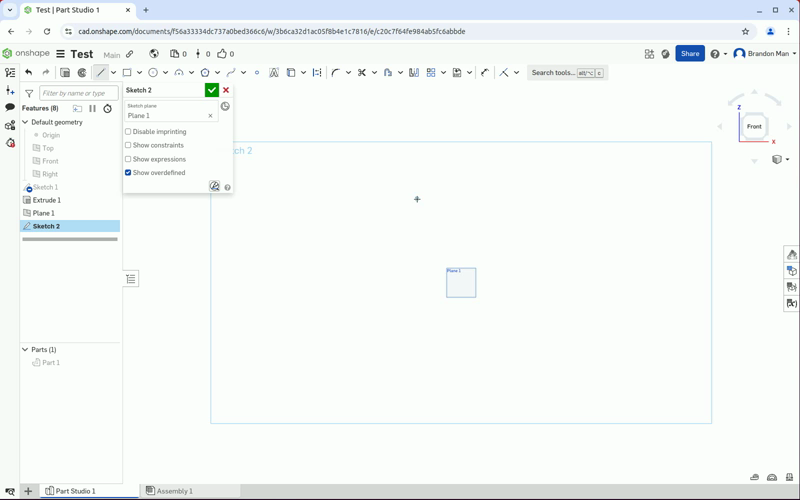
mouse_move(509, 198)
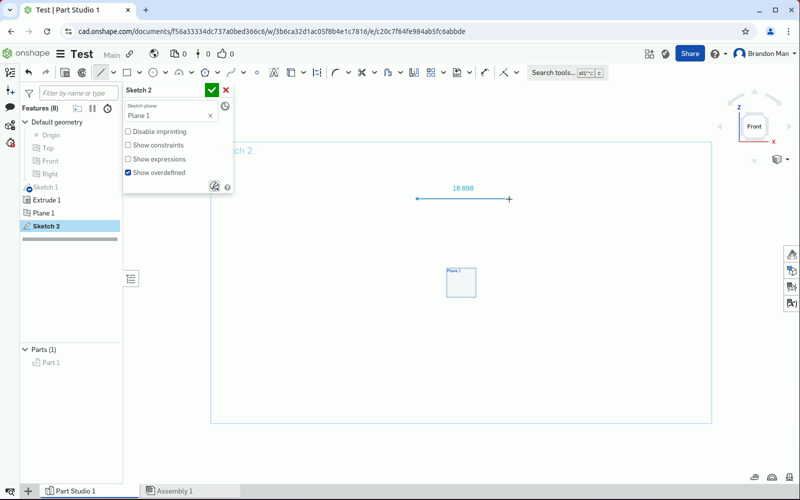
click(509, 198)
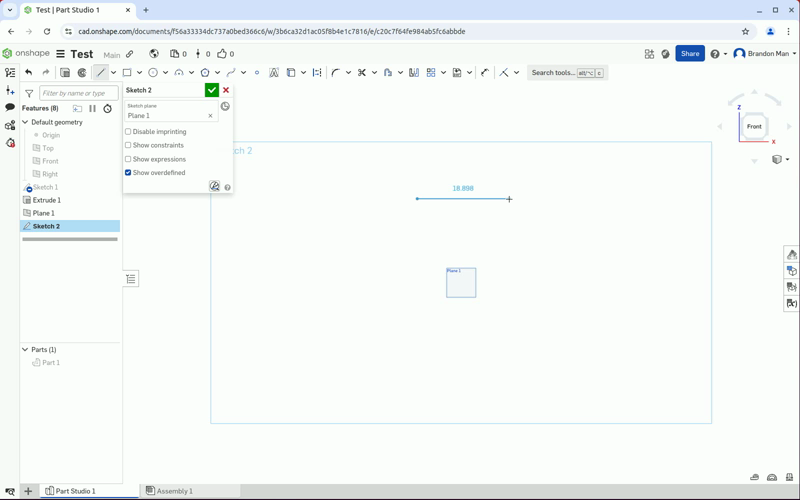
key_up(shift)
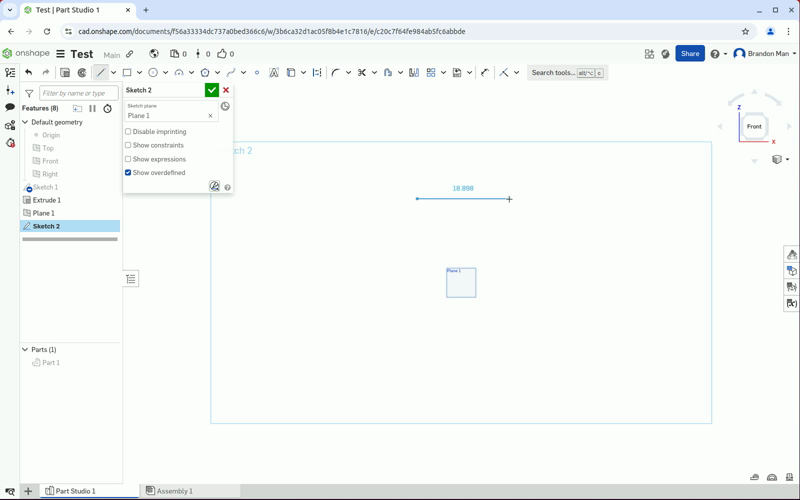
key_down(shift)
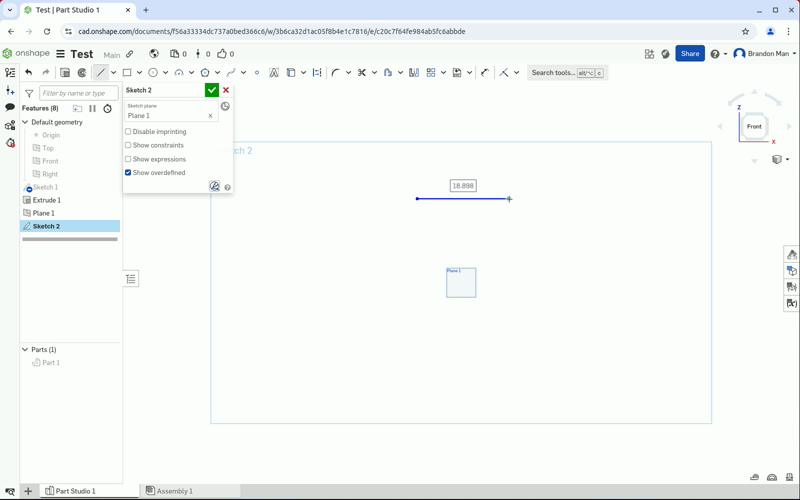
mouse_move(539, 198)
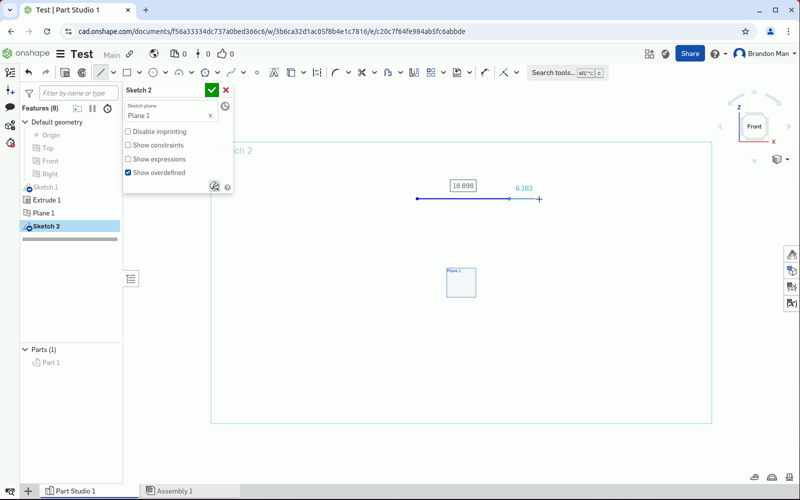
mouse_move(509, 170)
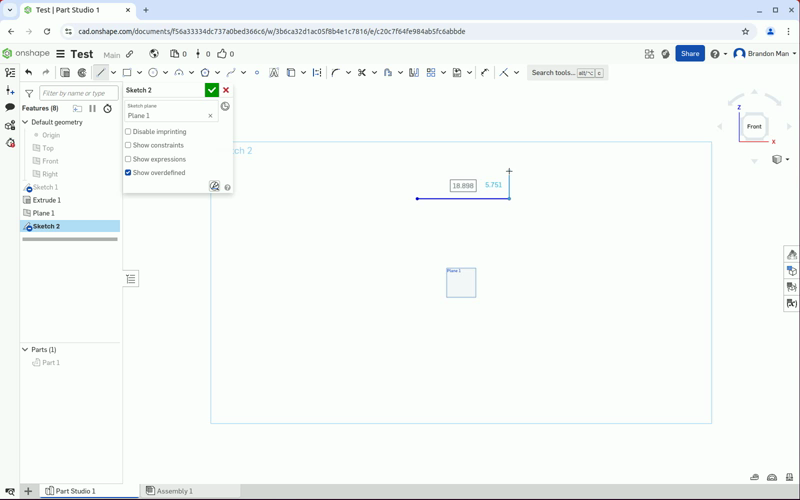
click(509, 170)
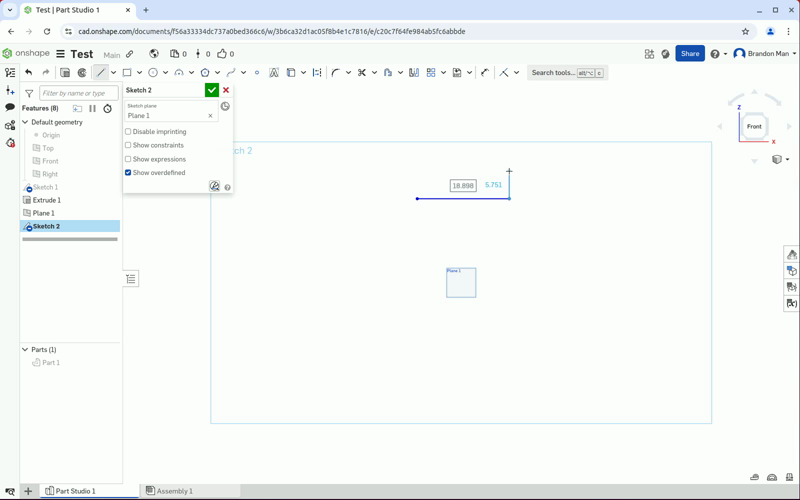
key_up(shift)
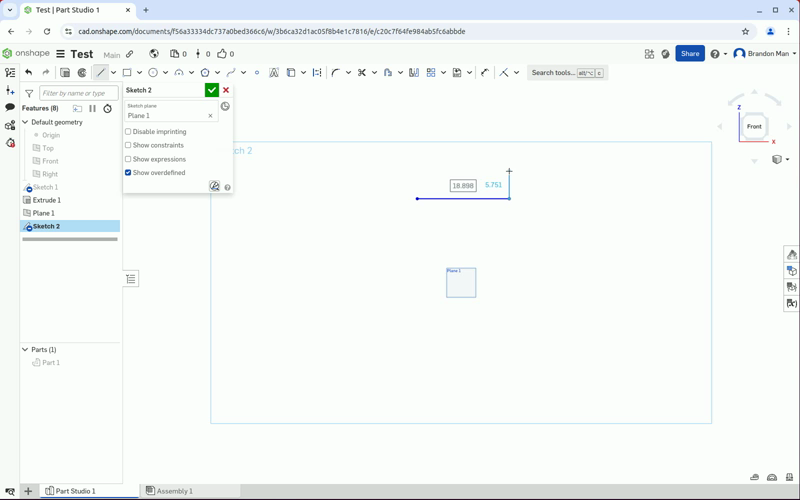
key_down(shift)
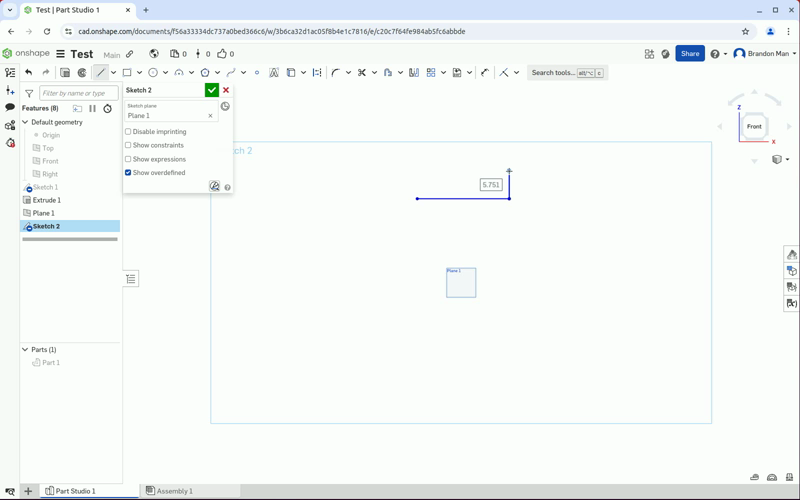
mouse_move(417, 170)
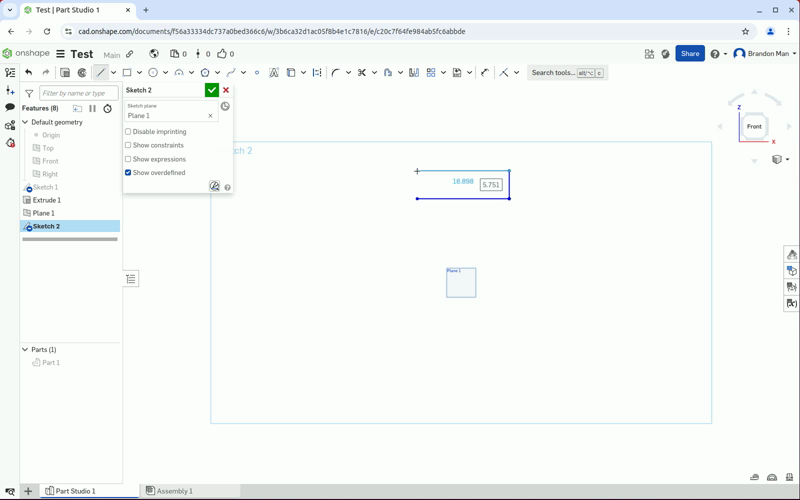
click(417, 170)
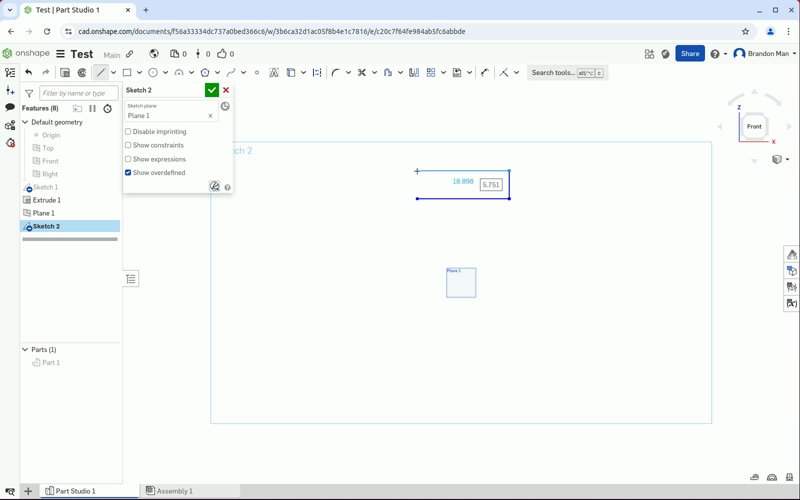
key_up(shift)
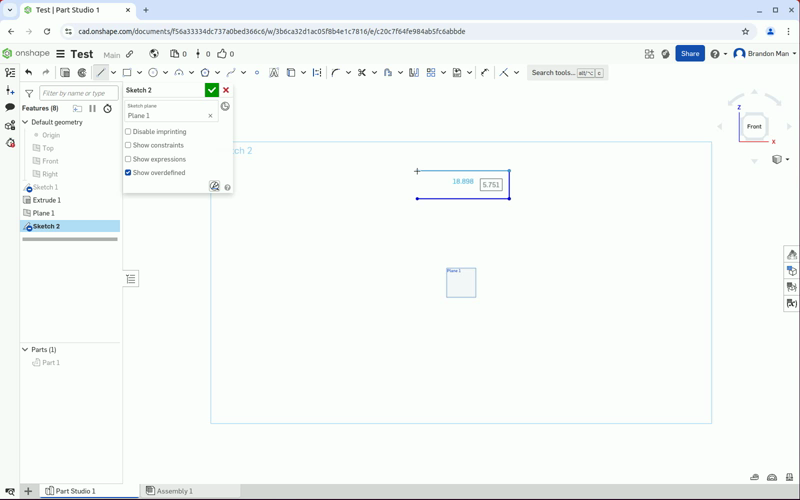
mouse_move(447, 170)
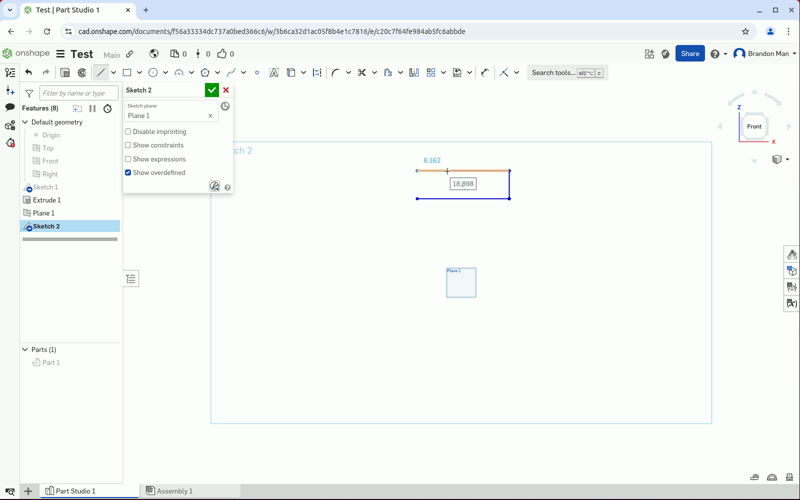
key_down(shift)
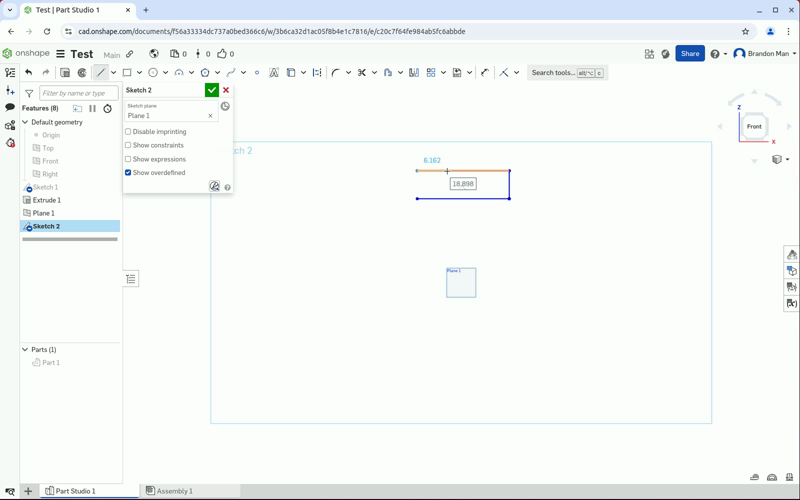
mouse_move(417, 198)
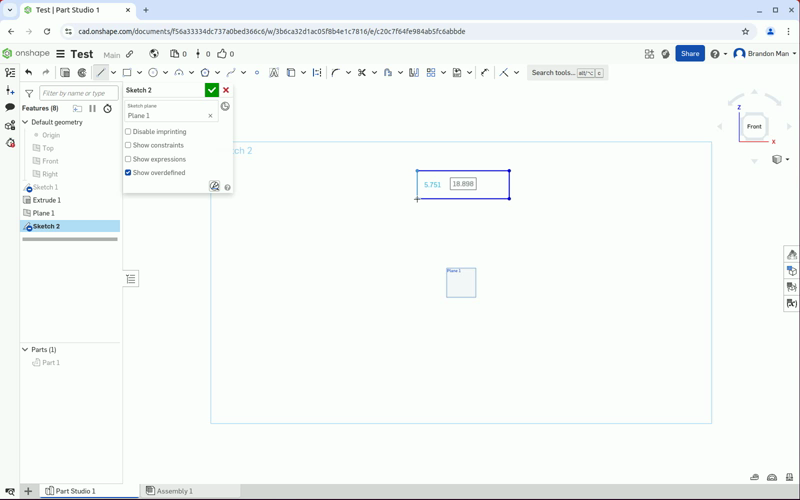
key_up(shift)
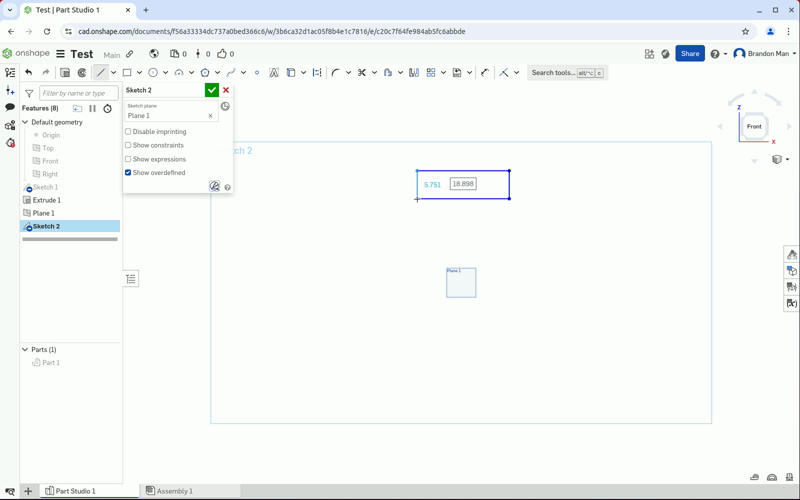
click(417, 198)
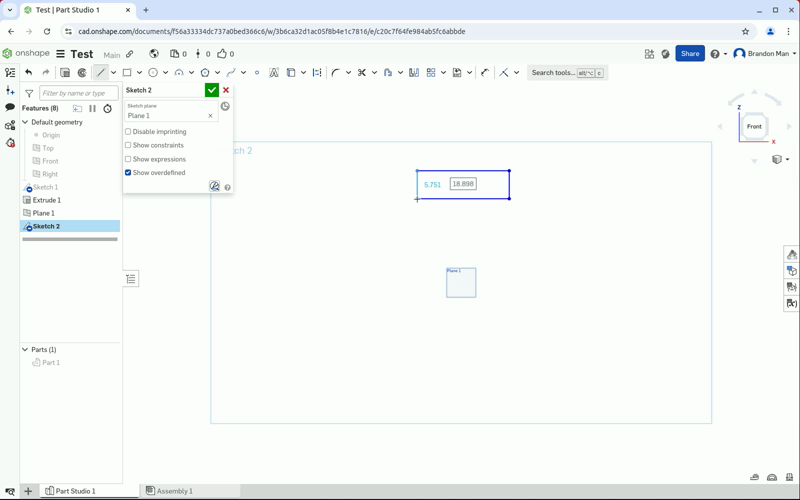
key(esc)
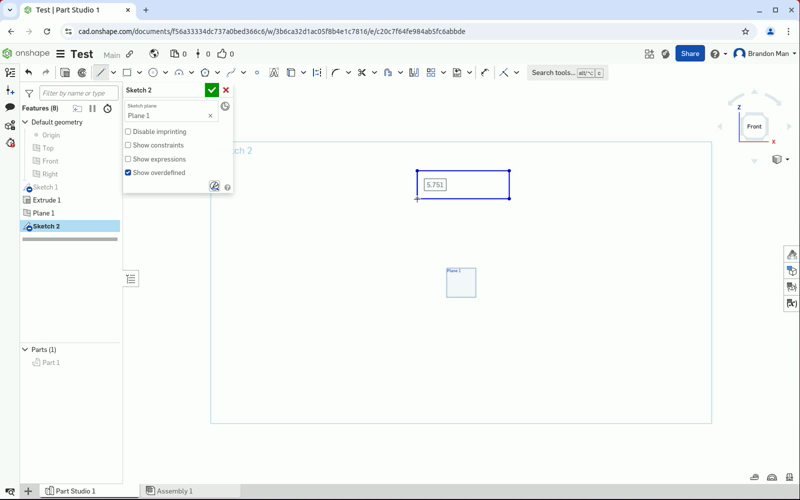
mouse_move(440, 181)
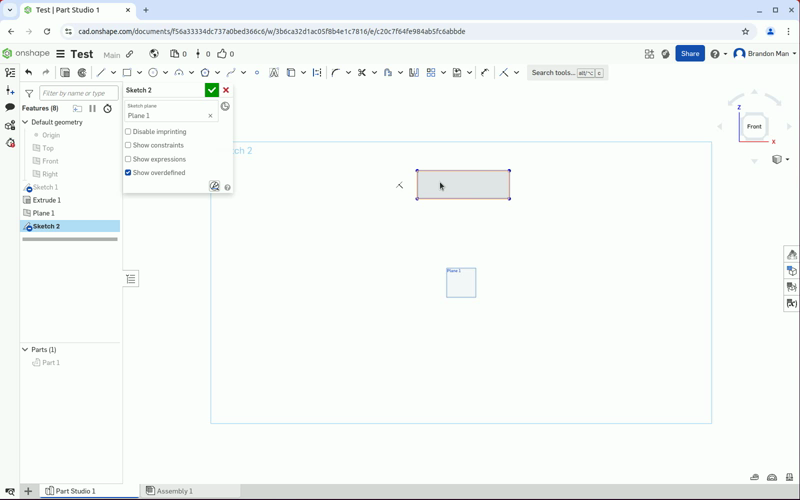
click(440, 181)
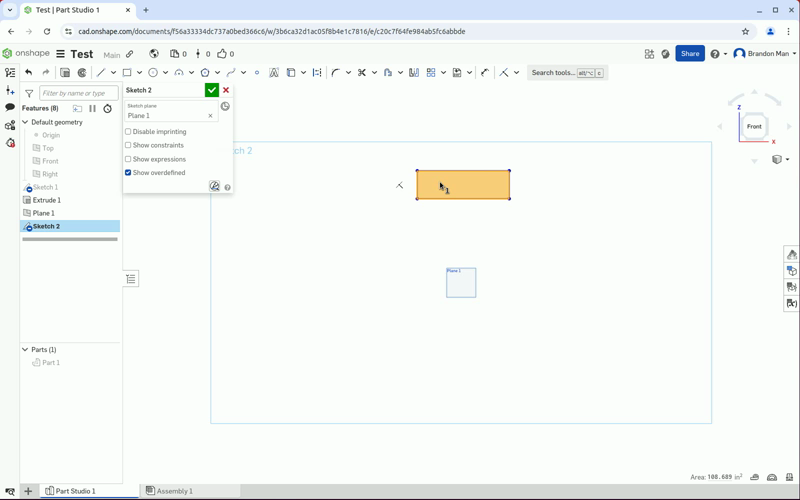
mouse_move(73, 352)
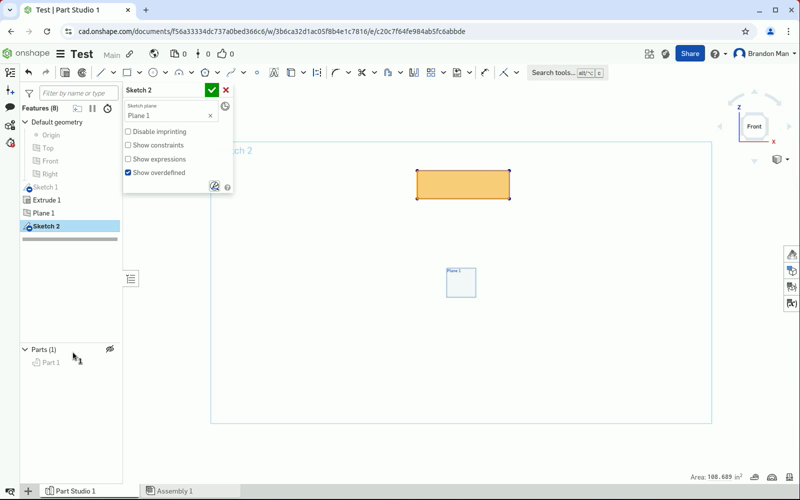
key(shift+y)
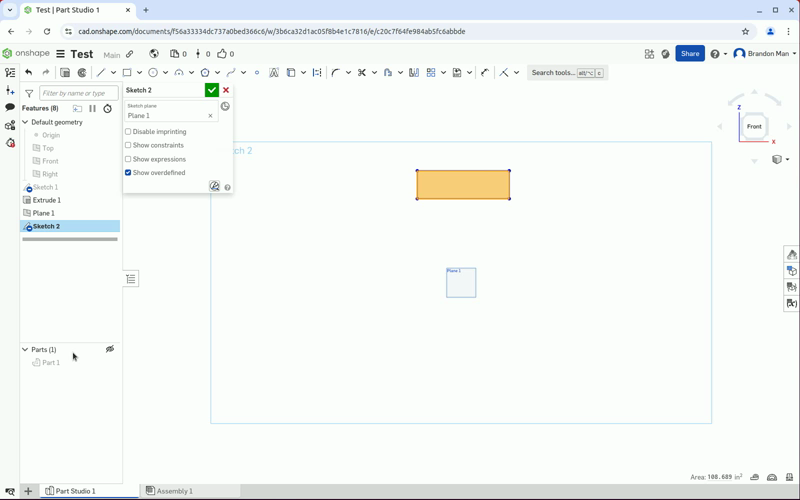
key(shift+e)
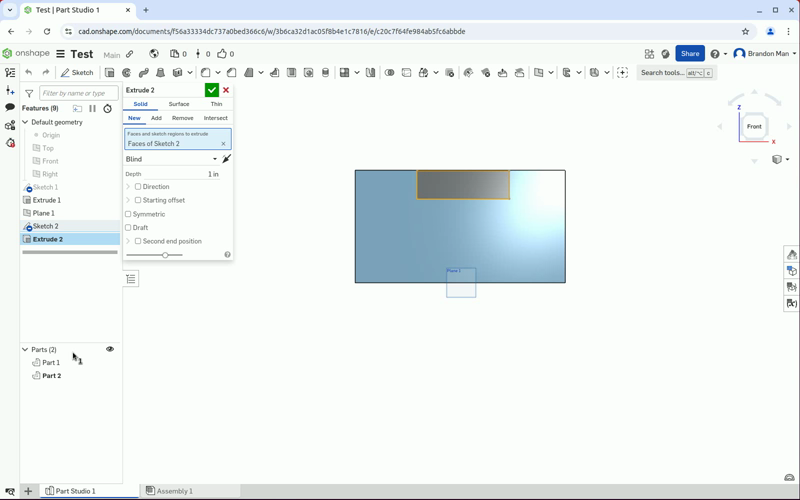
mouse_move(143, 106)
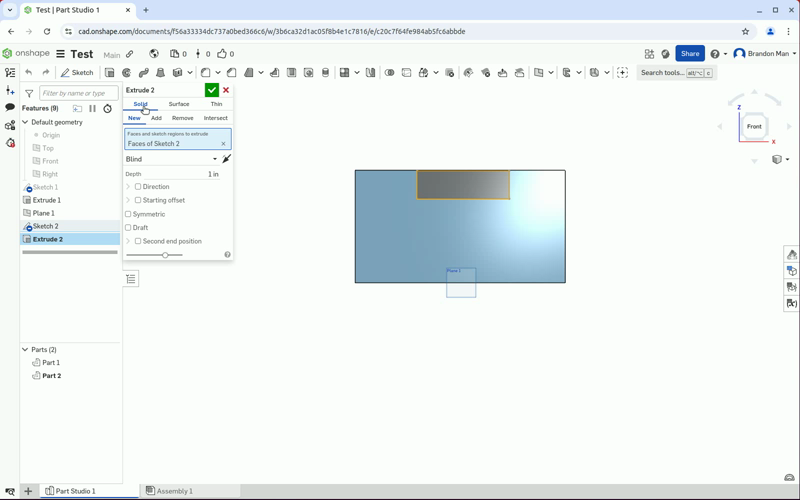
click(143, 106)
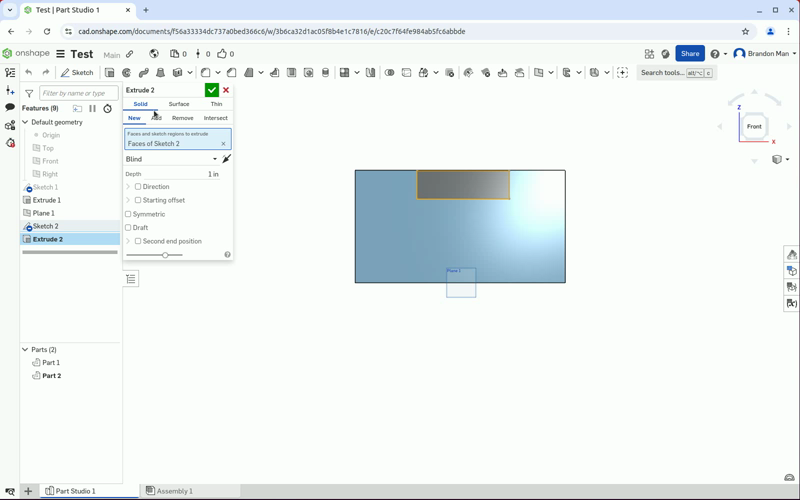
mouse_move(186, 120)
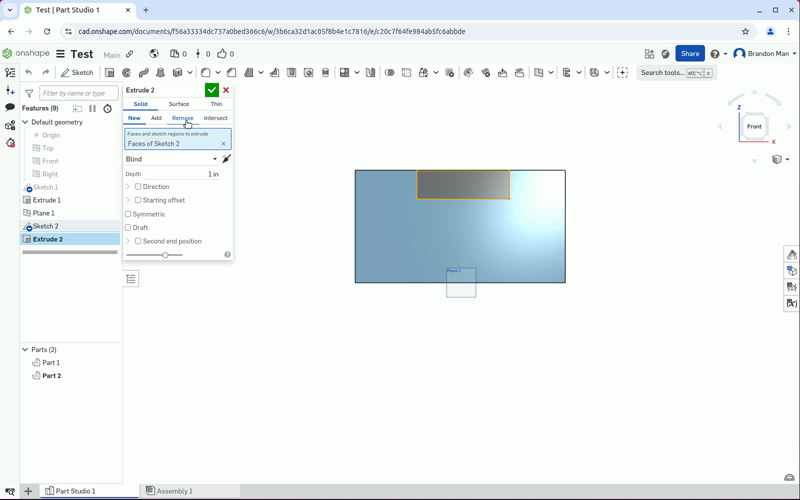
click(186, 120)
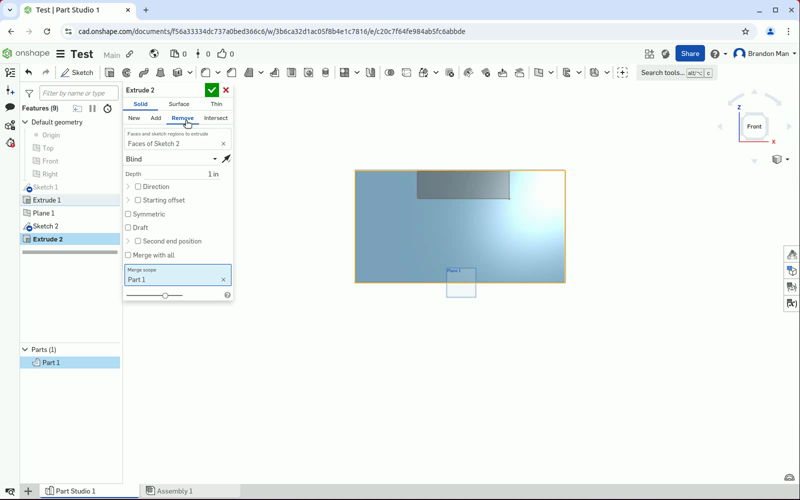
key(tab, 4)
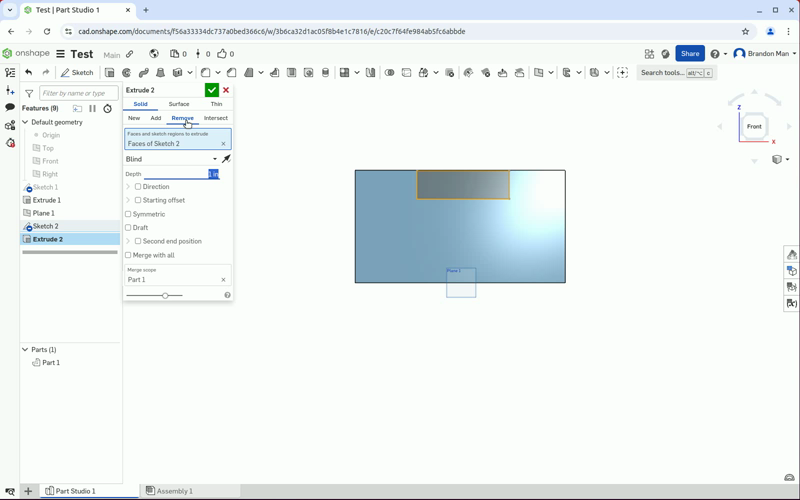
text(2.889)
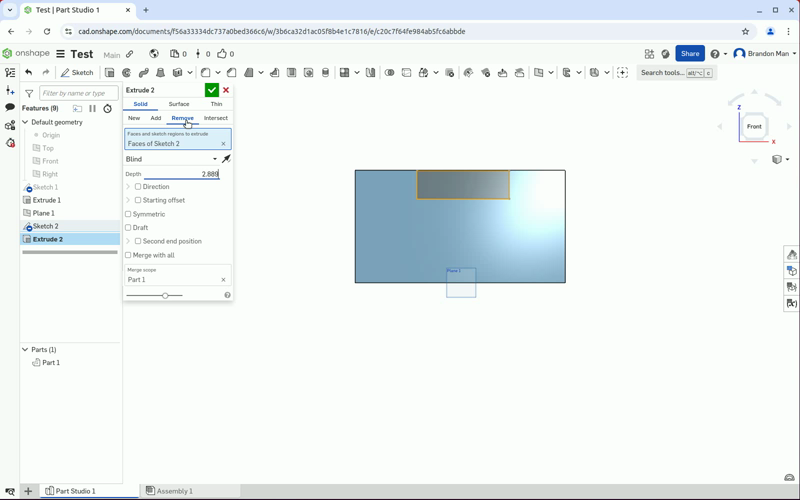
key(tab, 6)
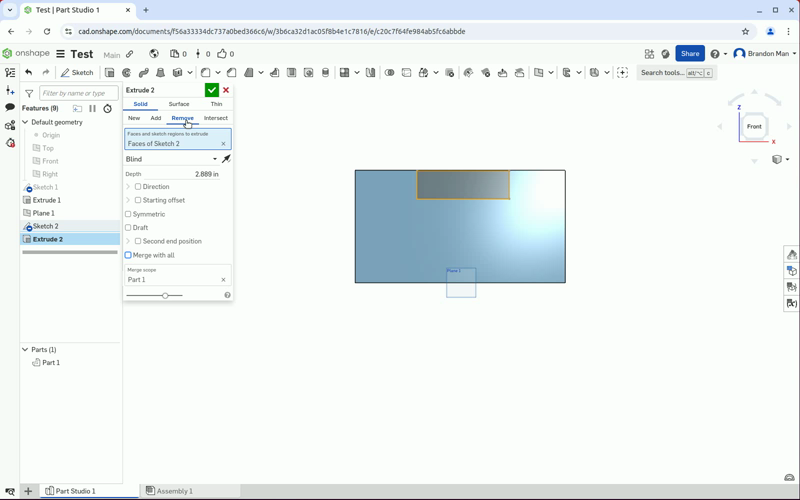
key(space)
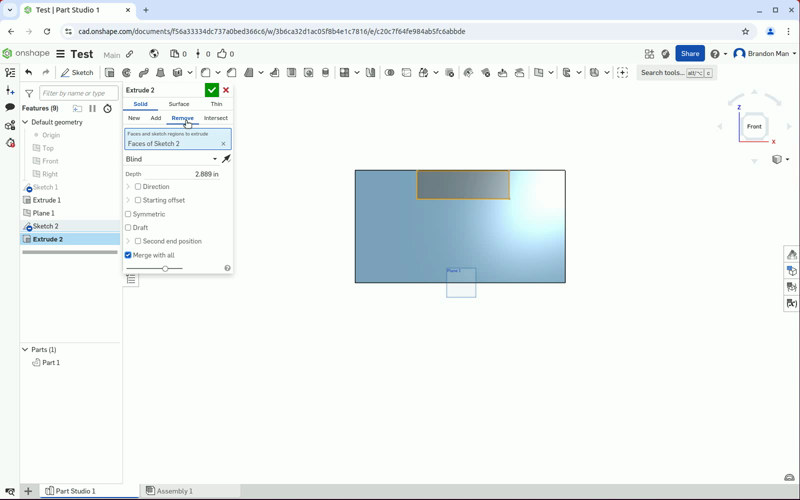
key(enter)
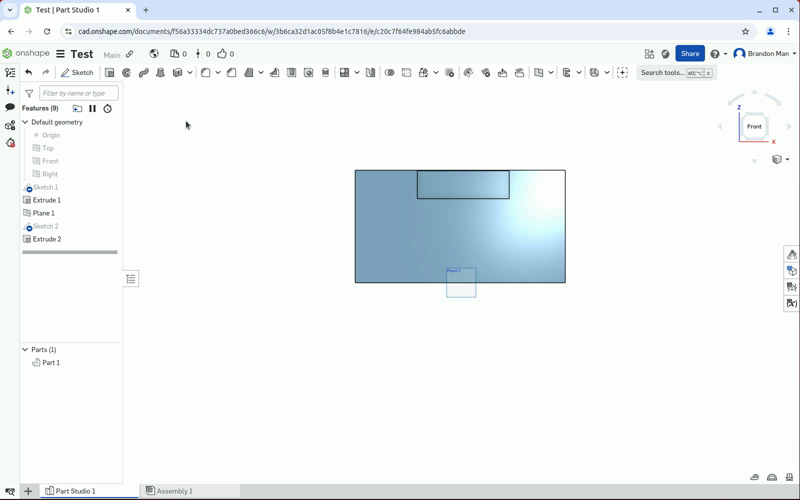
key(shift+h)
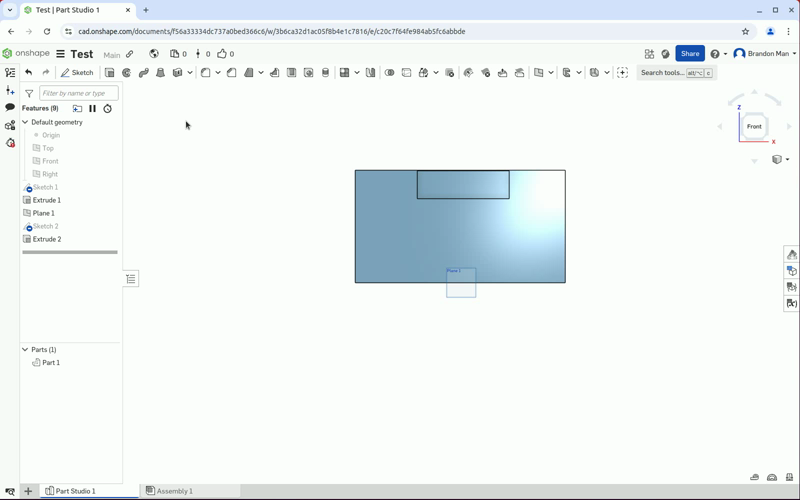
key(shift+h)
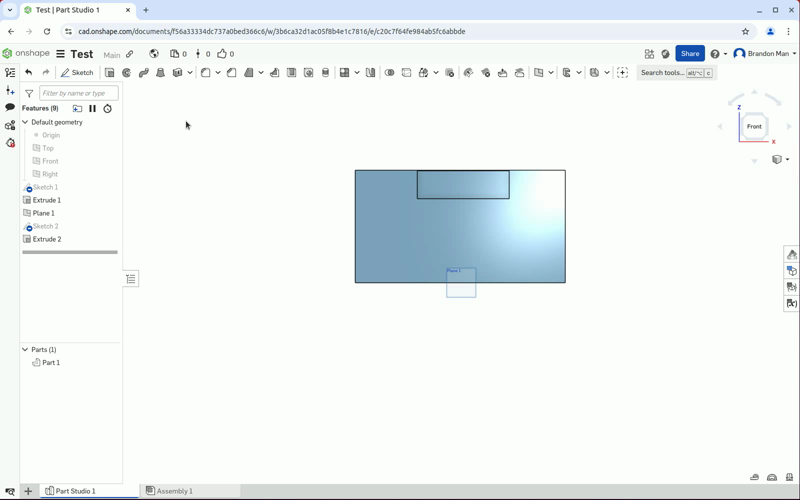
mouse_move(73, 189)
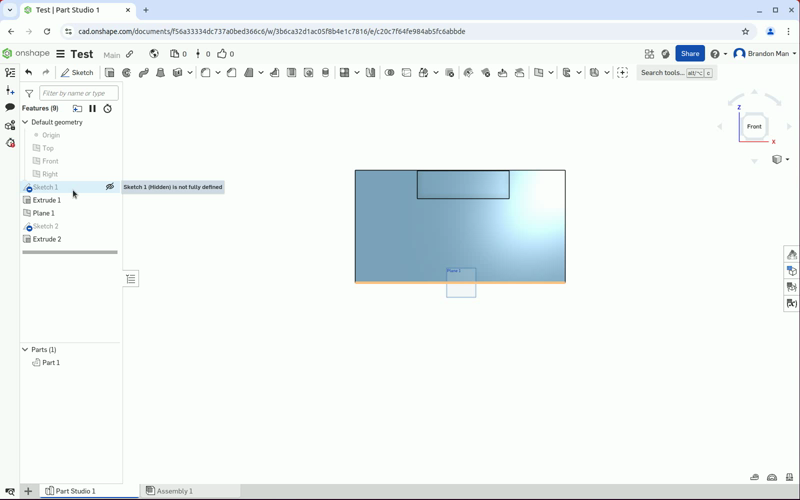
click(73, 189)
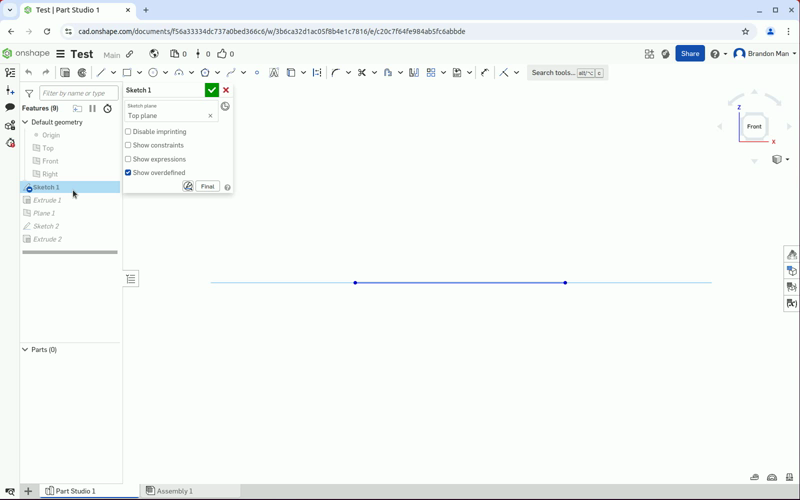
mouse_move(229, 92)
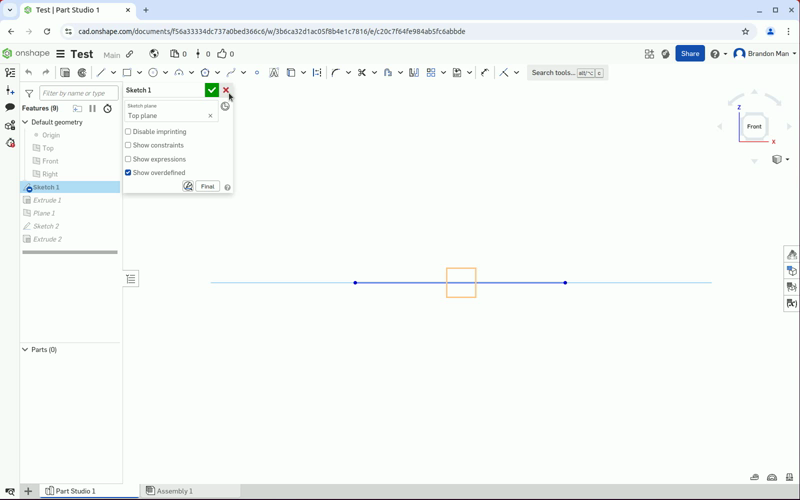
click(229, 92)
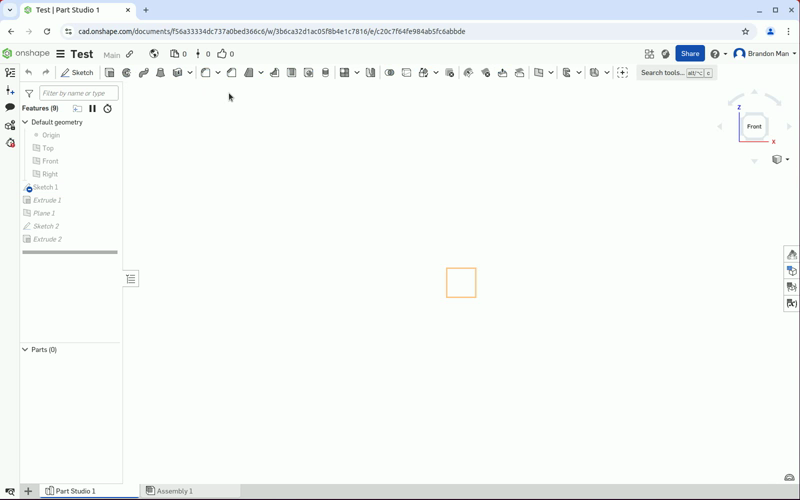
key(shift+s)
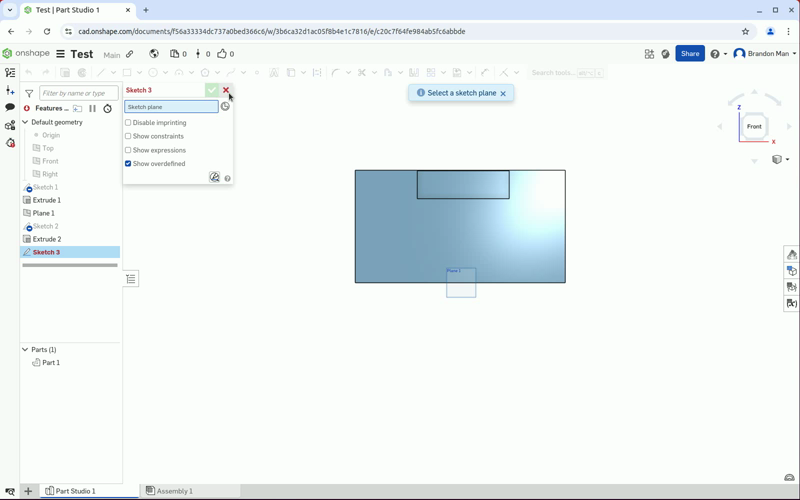
mouse_move(73, 215)
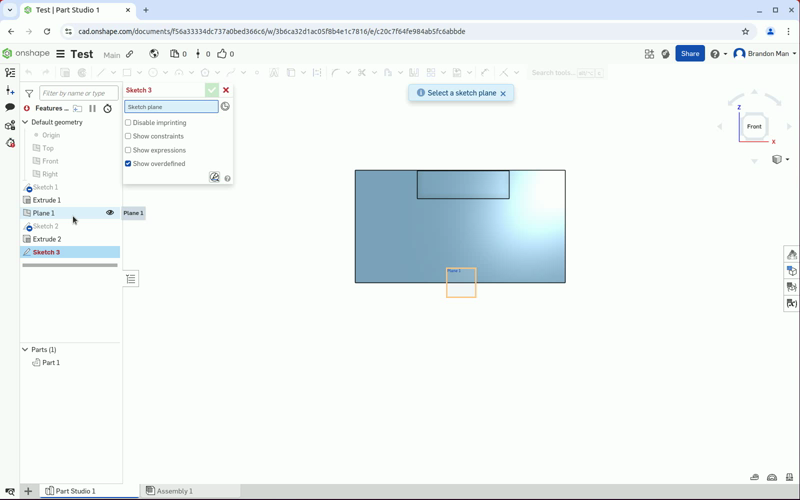
click(73, 215)
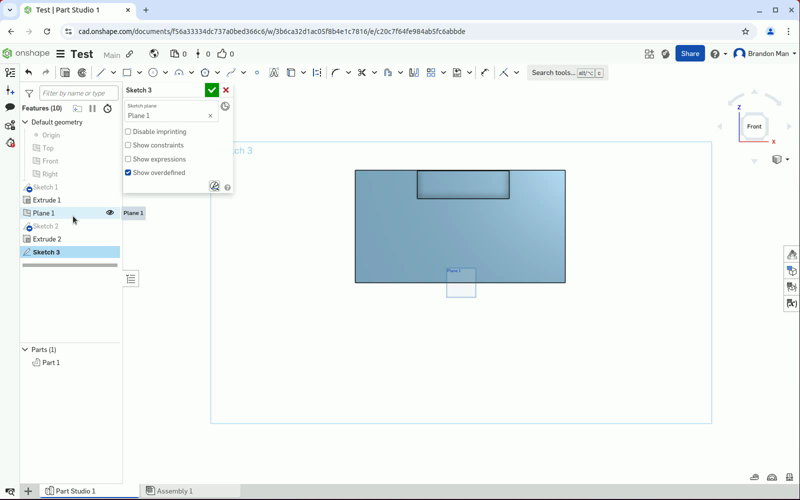
mouse_move(73, 352)
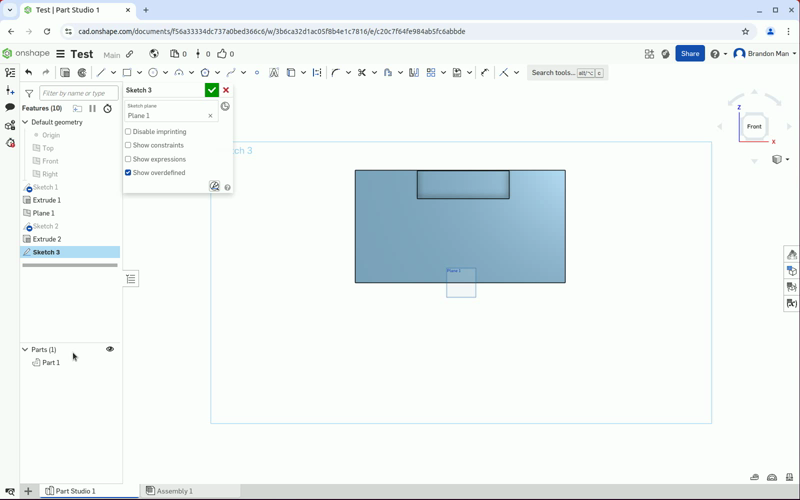
key(y)
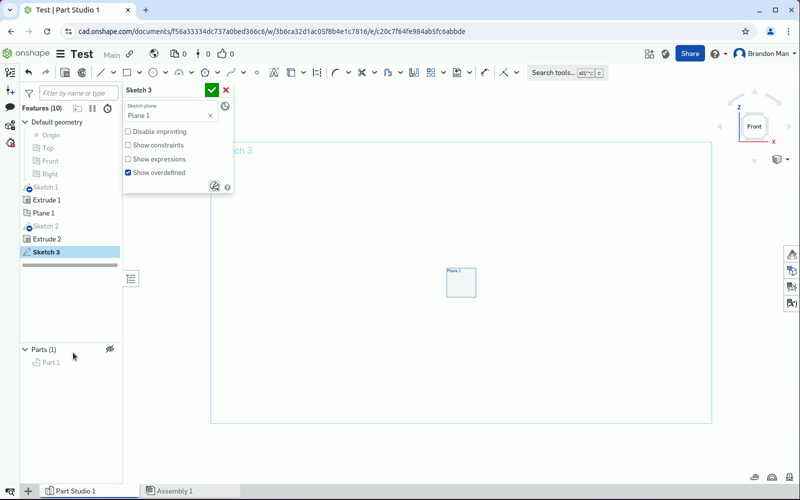
key(l)
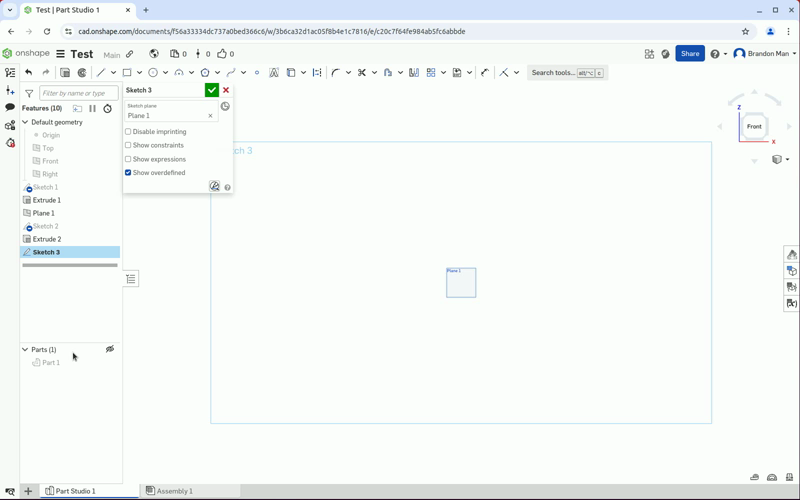
key_down(shift)
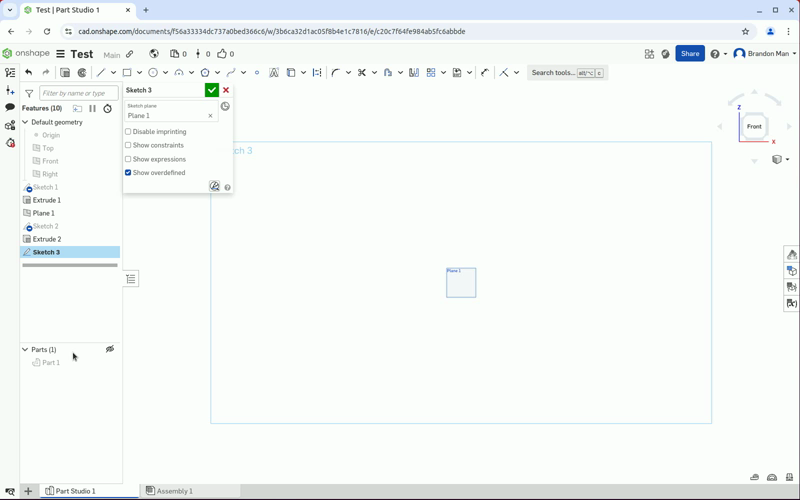
mouse_move(390, 258)
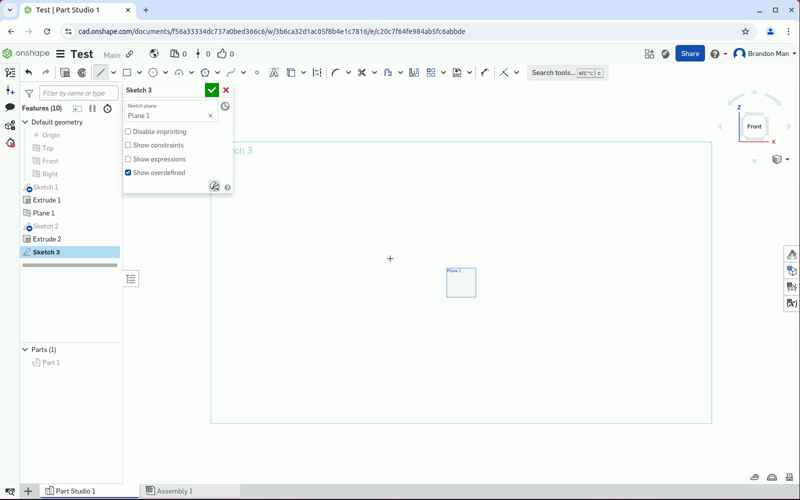
click(390, 258)
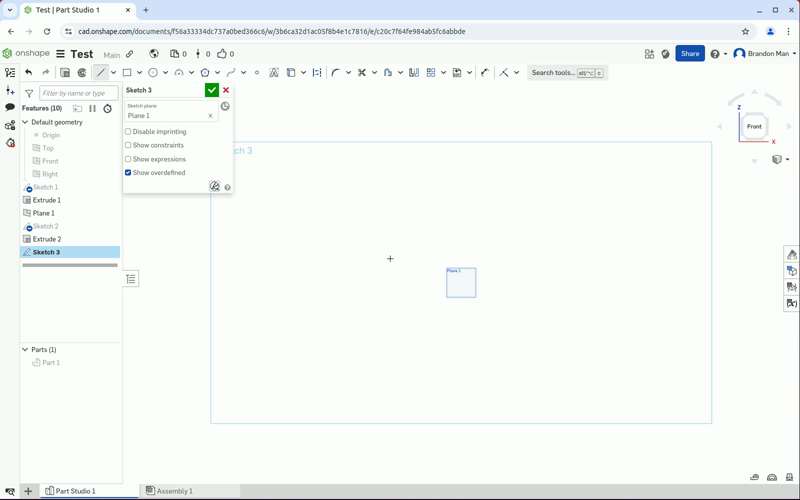
key_up(shift)
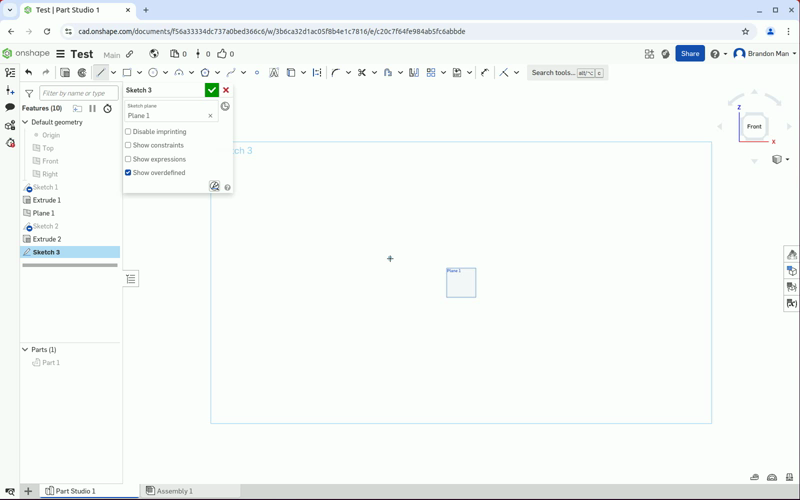
key_down(shift)
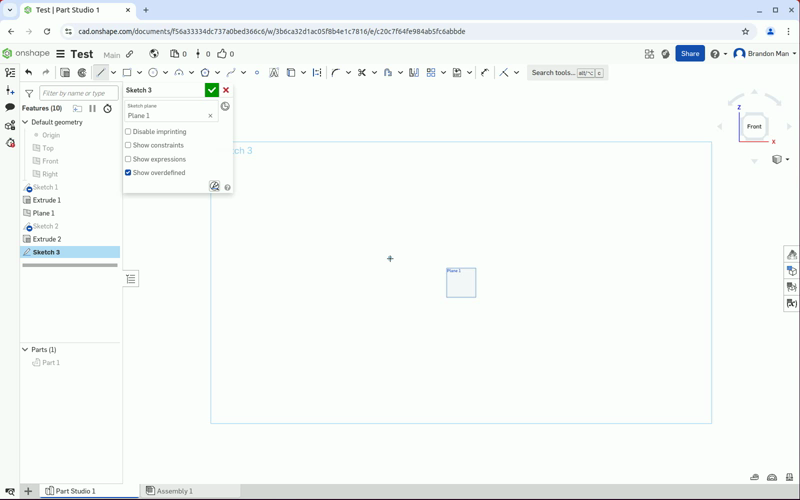
mouse_move(530, 258)
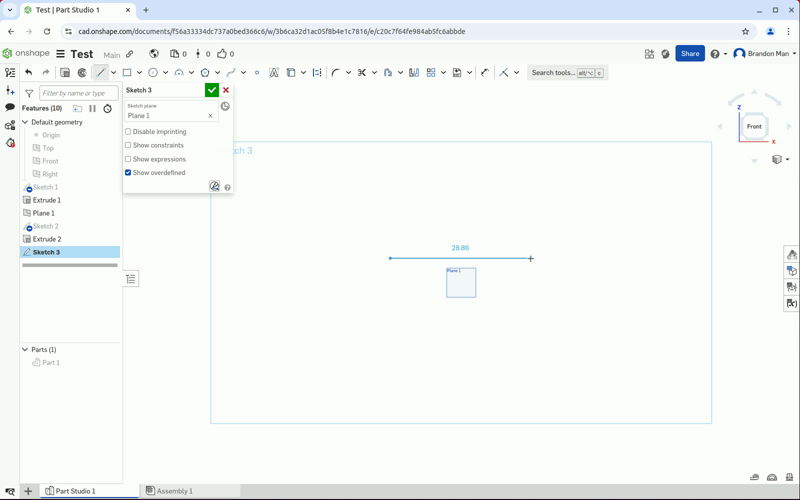
click(530, 258)
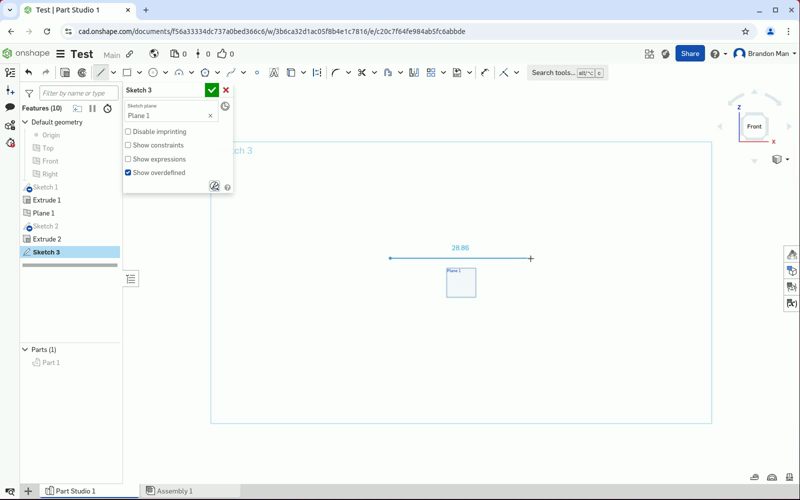
key_up(shift)
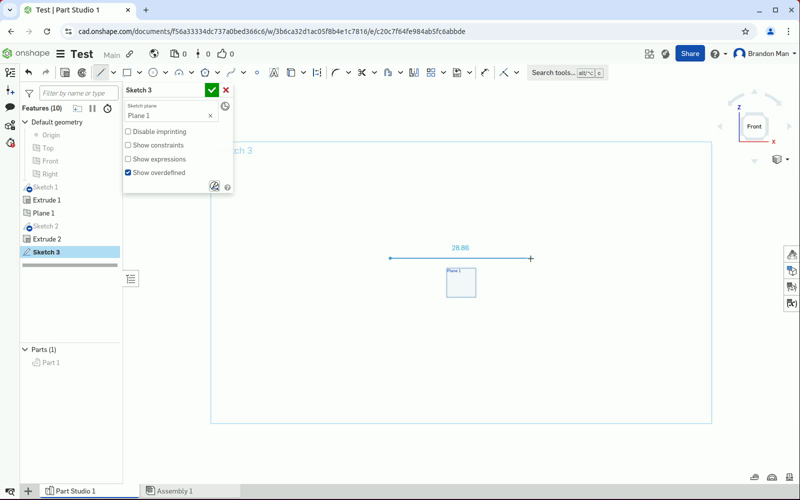
key_down(shift)
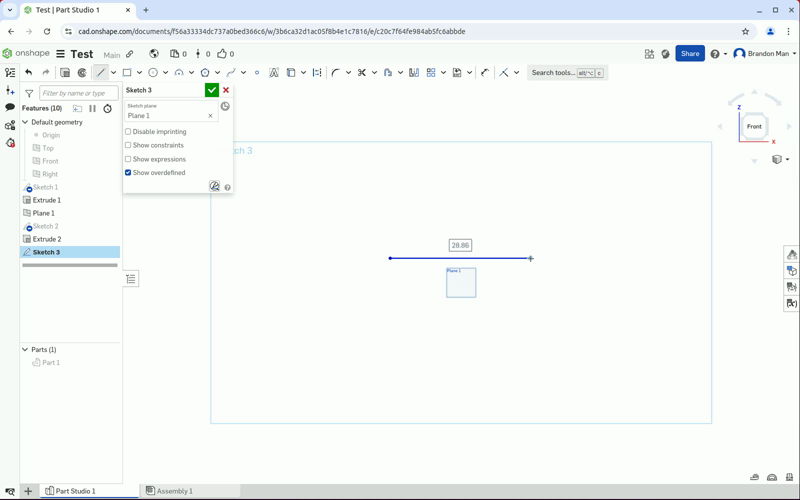
mouse_move(560, 258)
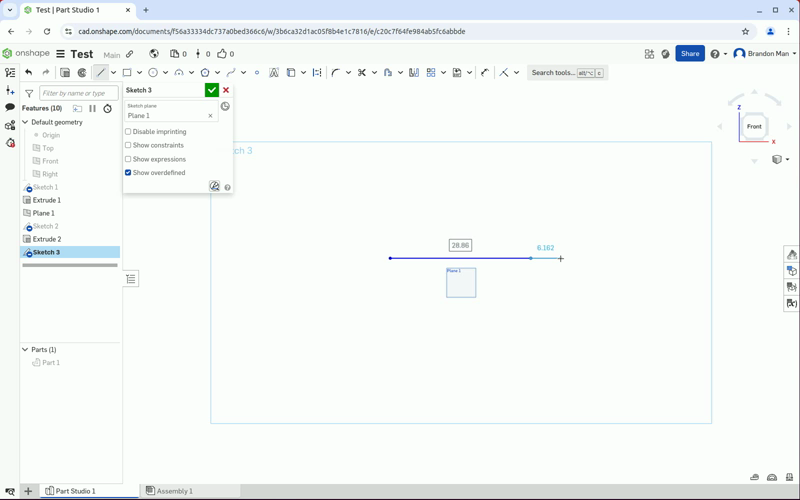
mouse_move(530, 216)
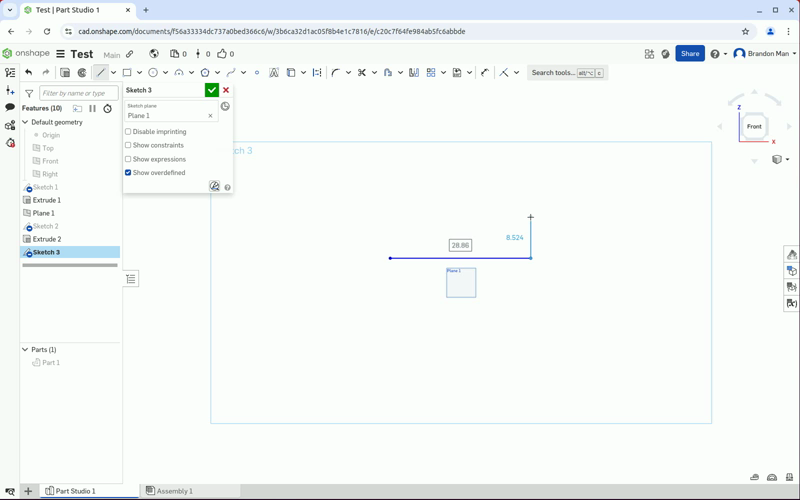
click(530, 216)
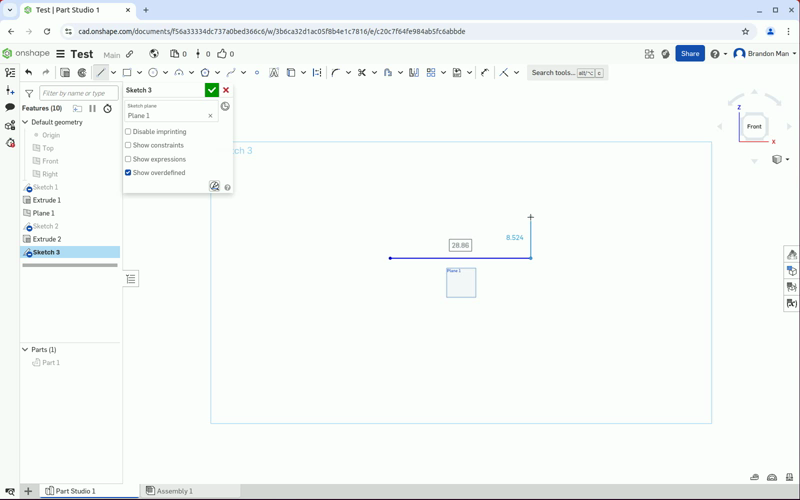
key_up(shift)
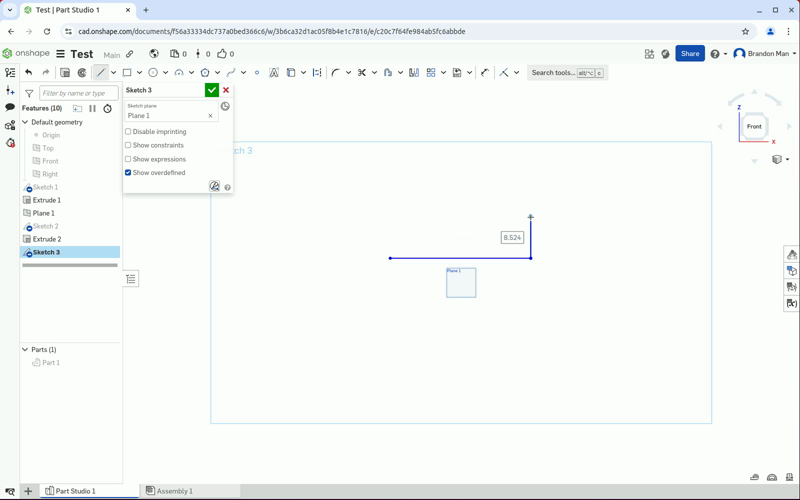
key_down(shift)
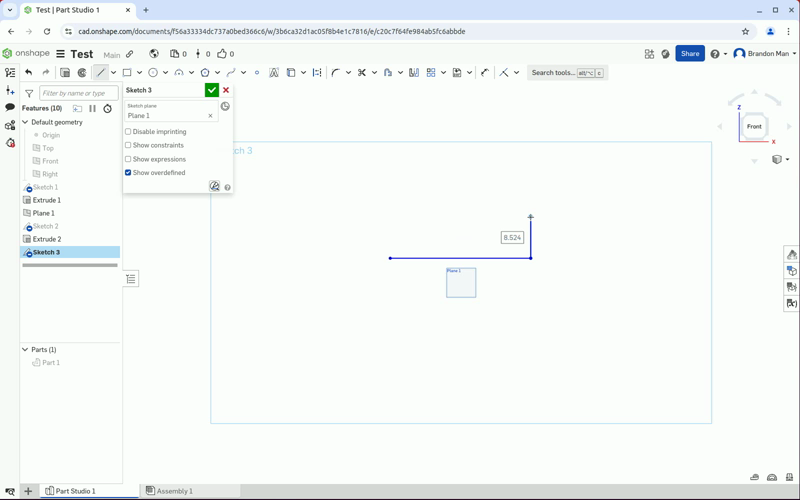
mouse_move(390, 216)
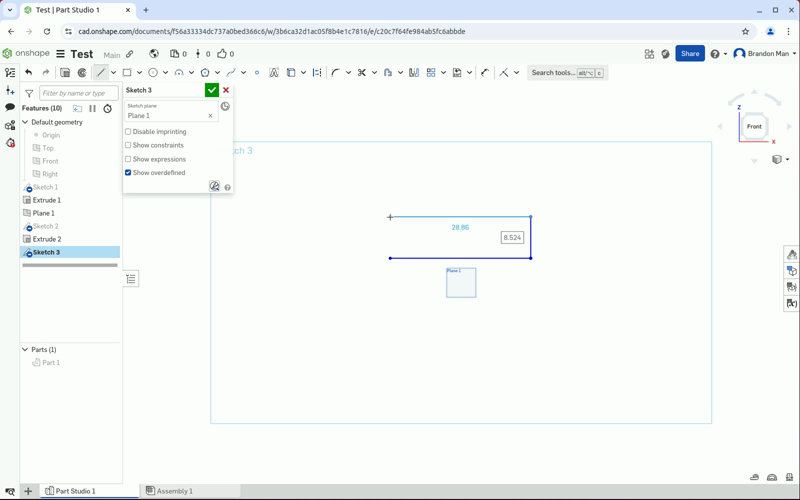
click(390, 216)
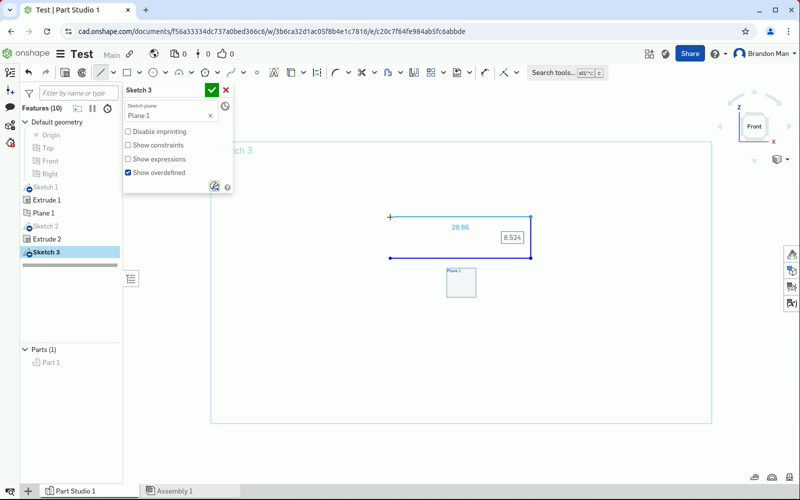
key_up(shift)
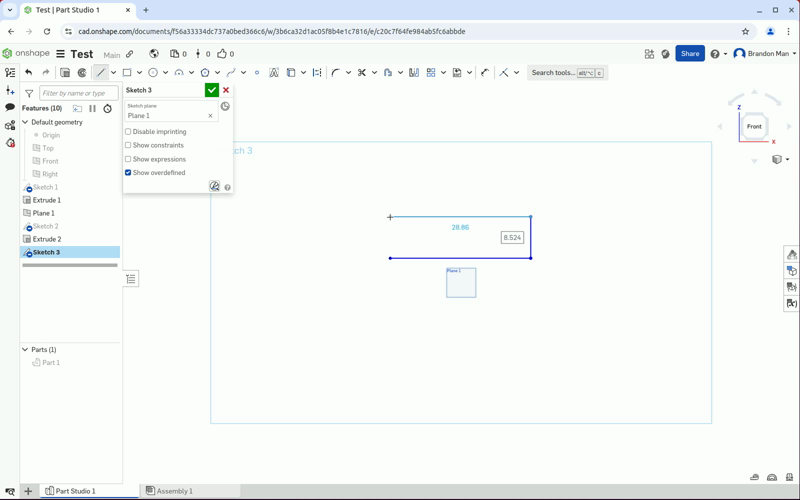
mouse_move(420, 216)
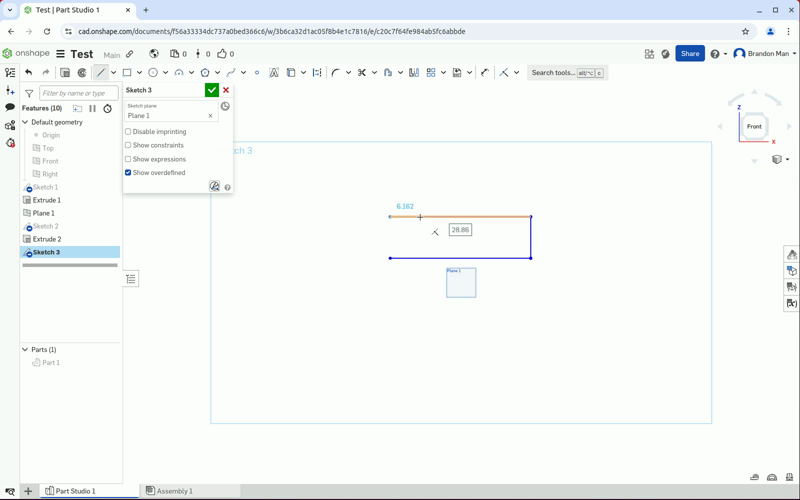
key_down(shift)
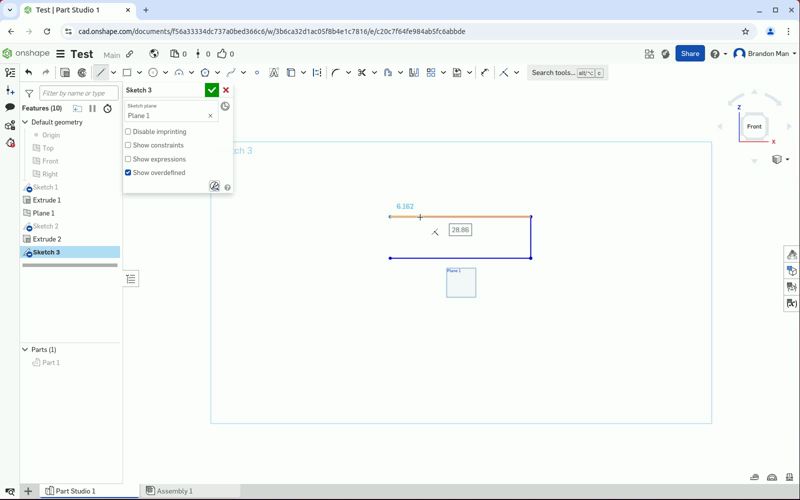
mouse_move(390, 258)
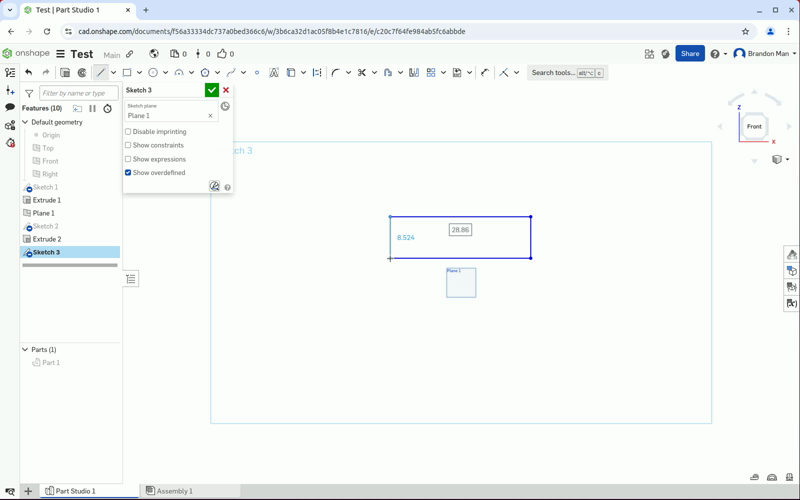
key_up(shift)
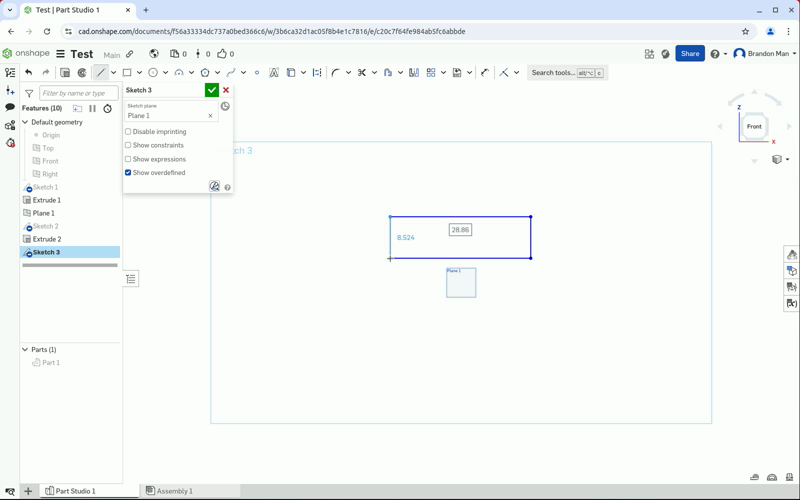
click(390, 258)
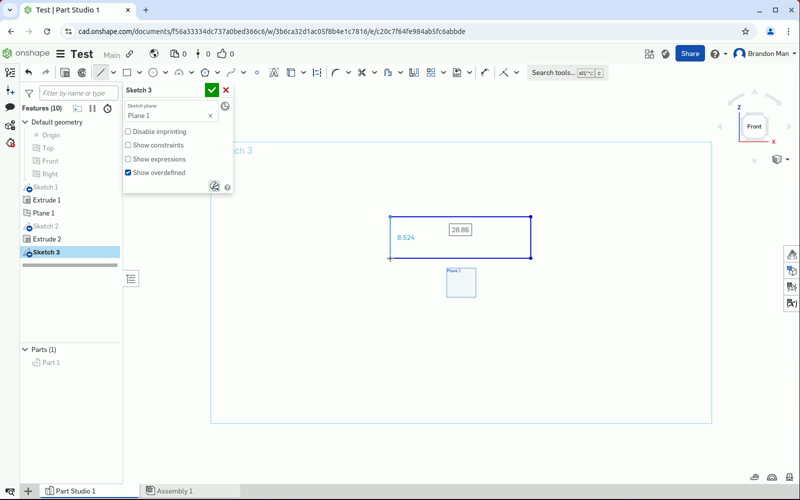
key(esc)
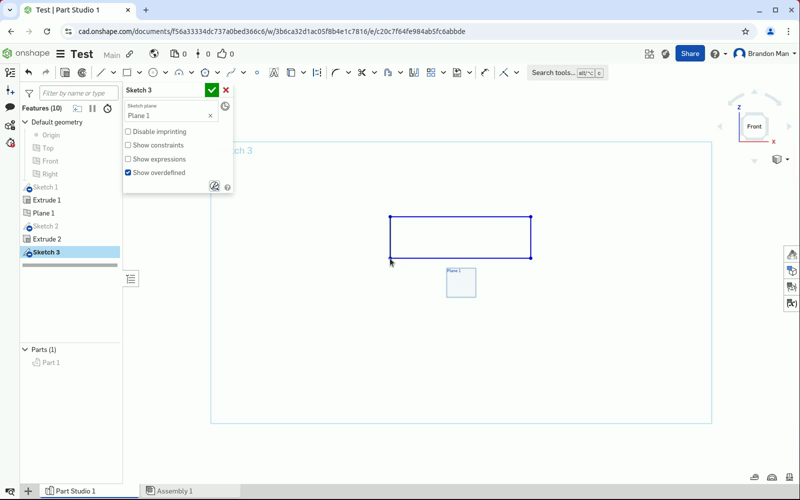
mouse_move(409, 238)
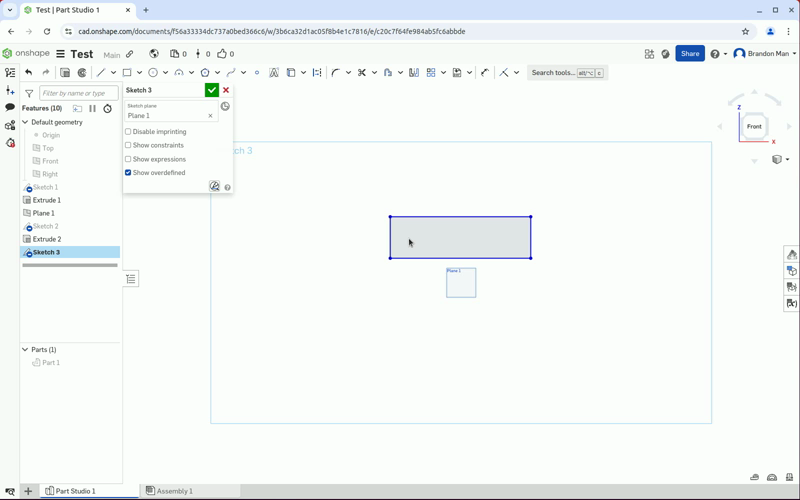
click(409, 238)
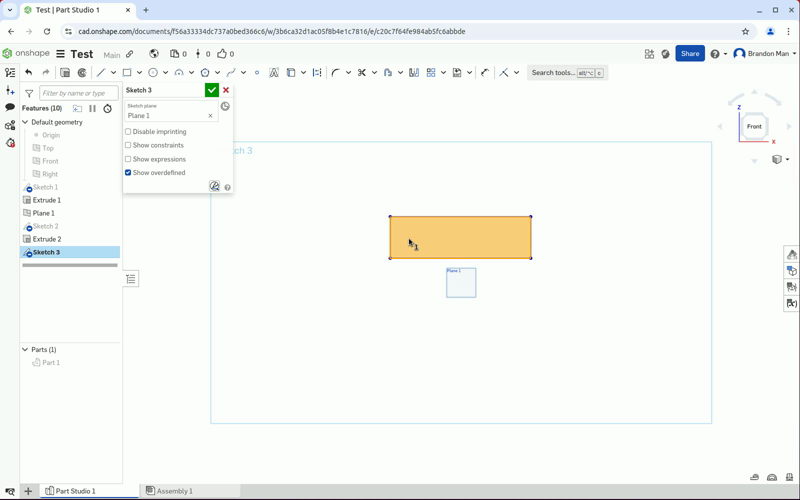
mouse_move(73, 352)
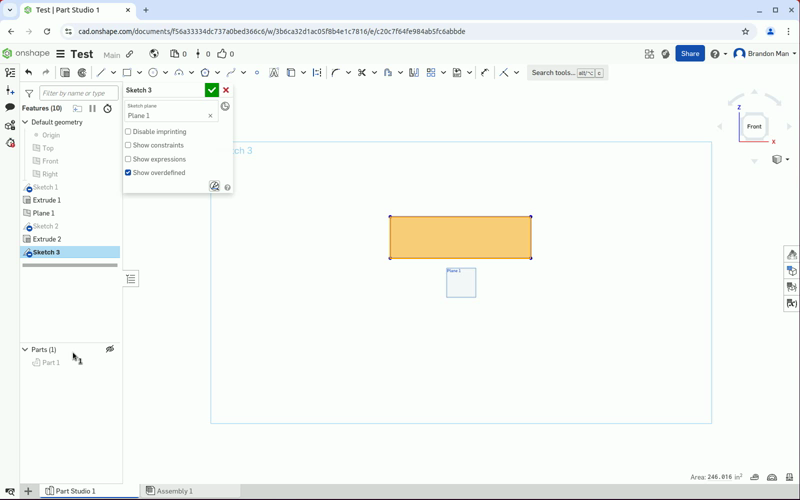
key(shift+y)
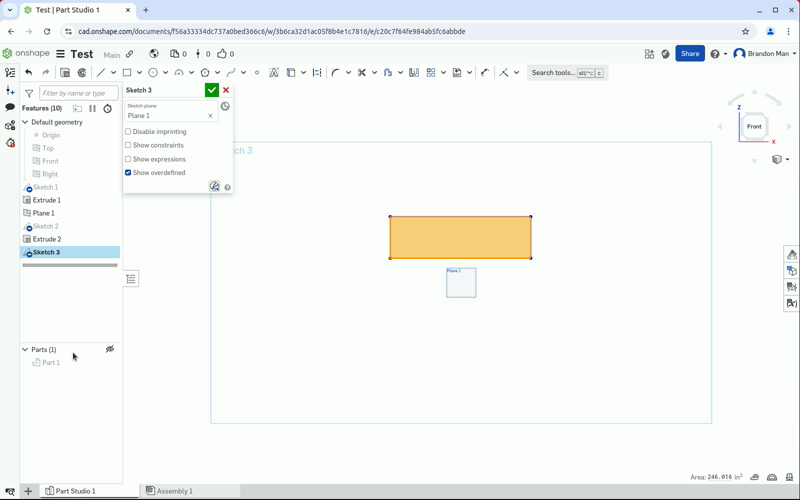
key(shift+e)
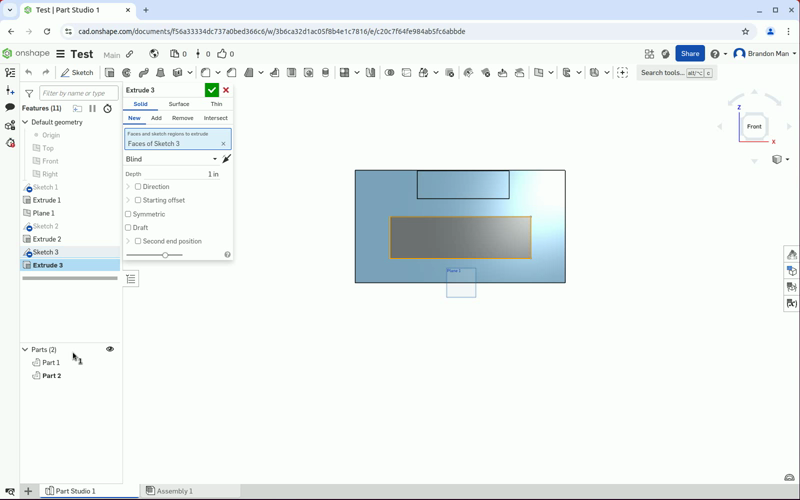
mouse_move(143, 106)
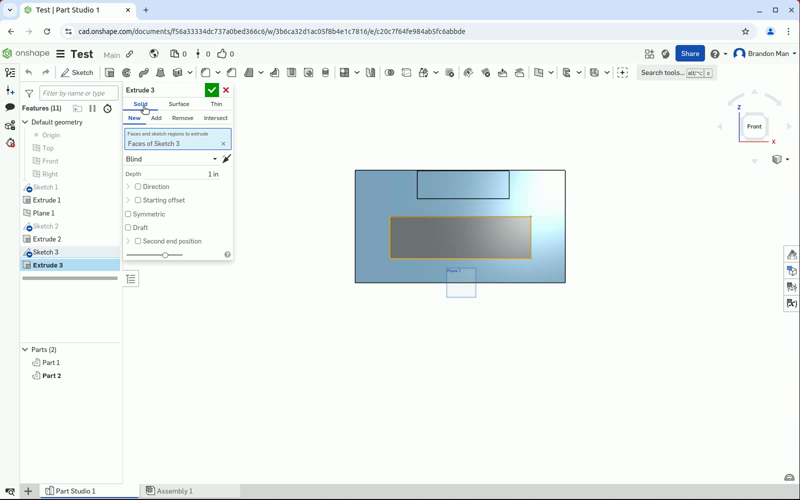
click(143, 106)
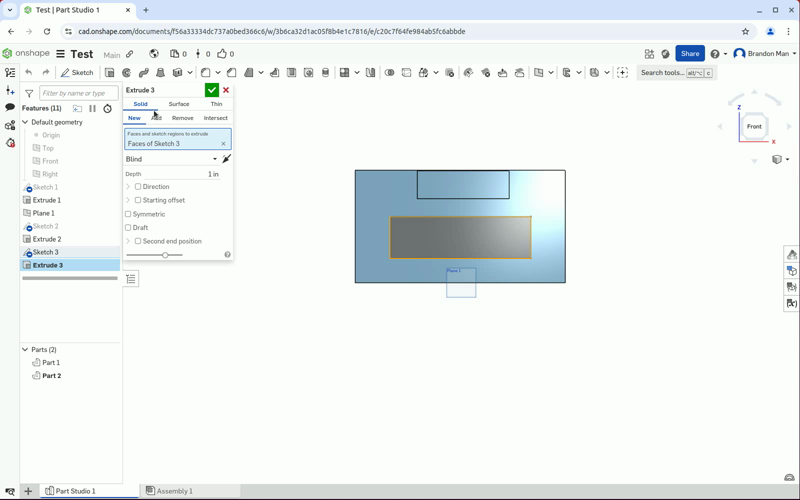
mouse_move(186, 120)
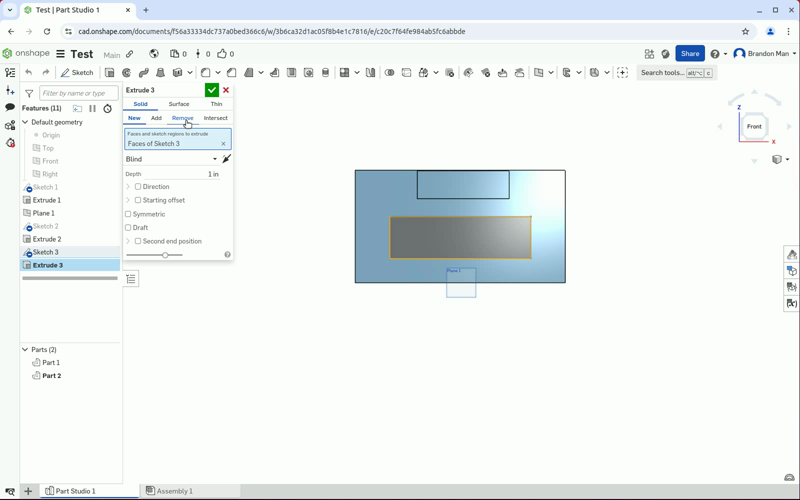
click(186, 120)
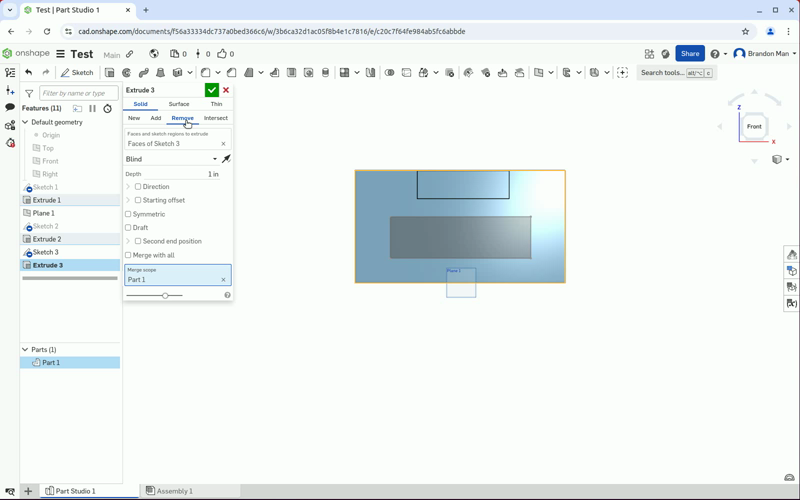
key(tab, 4)
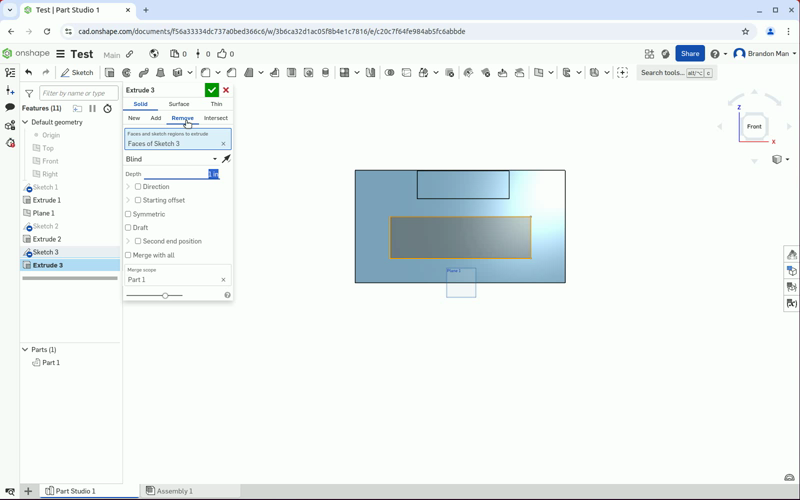
text(25.275)
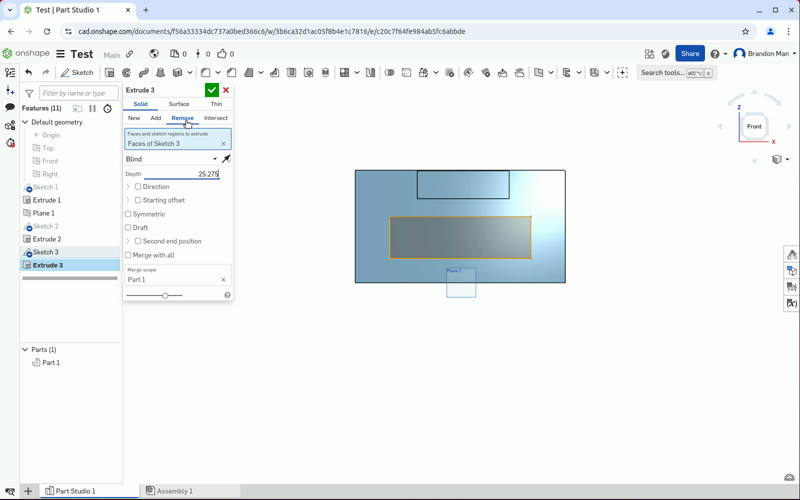
key(tab, 6)
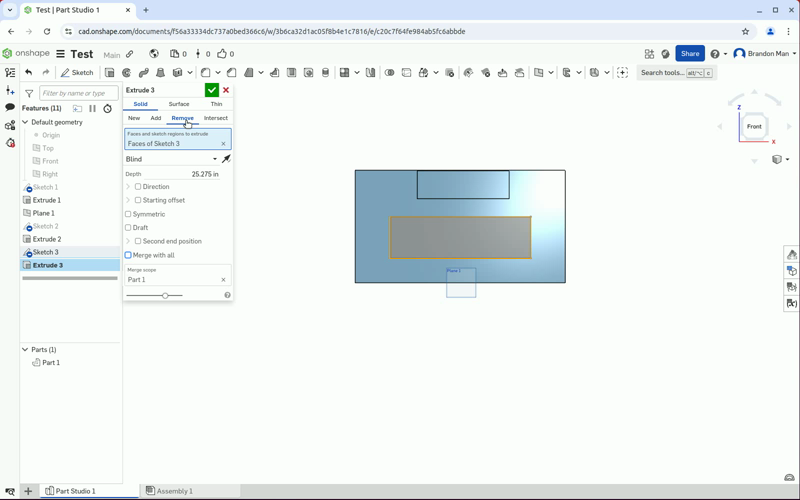
key(space)
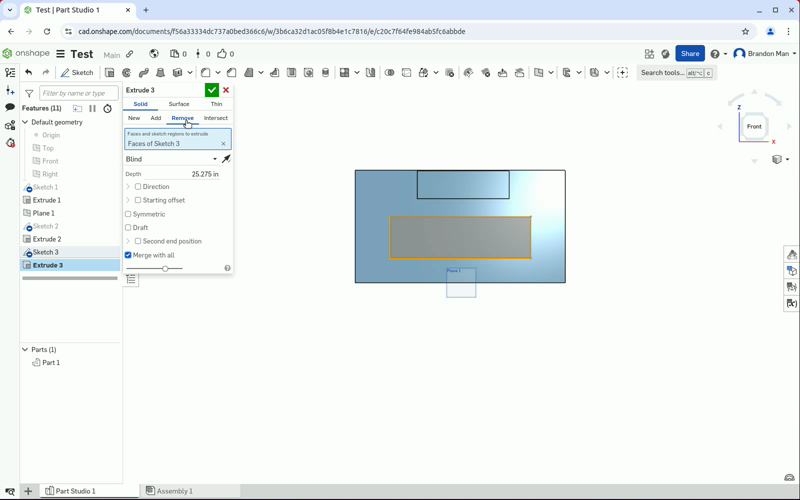
key(enter)
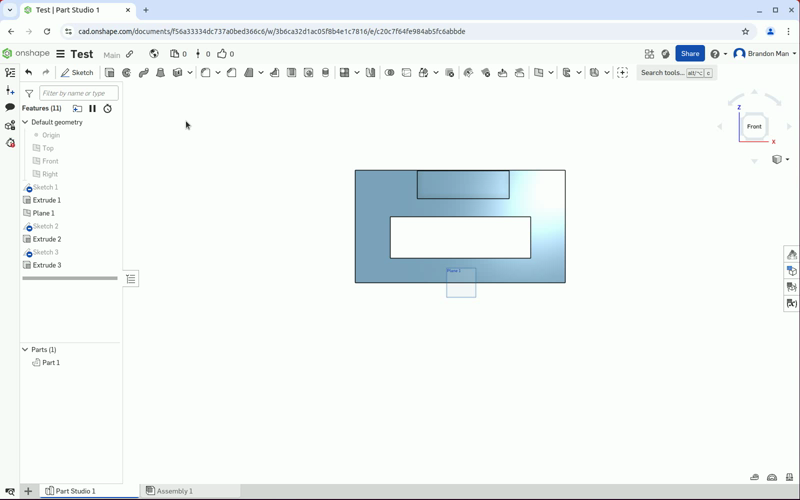
key(shift+h)
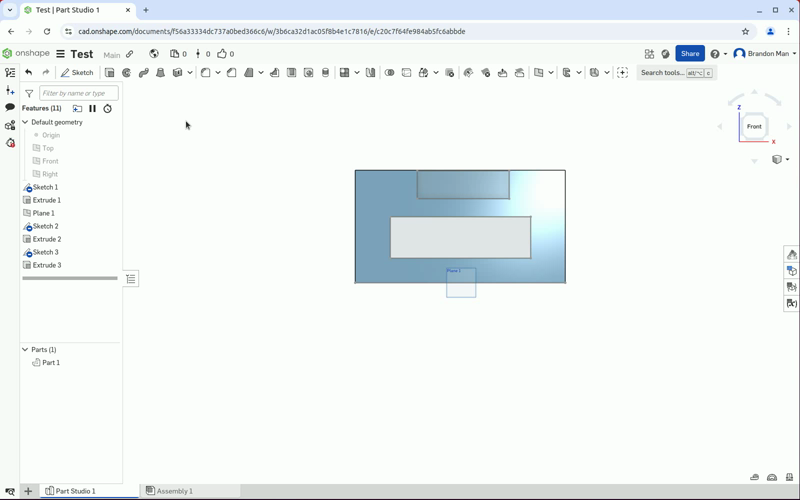
key(shift+h)
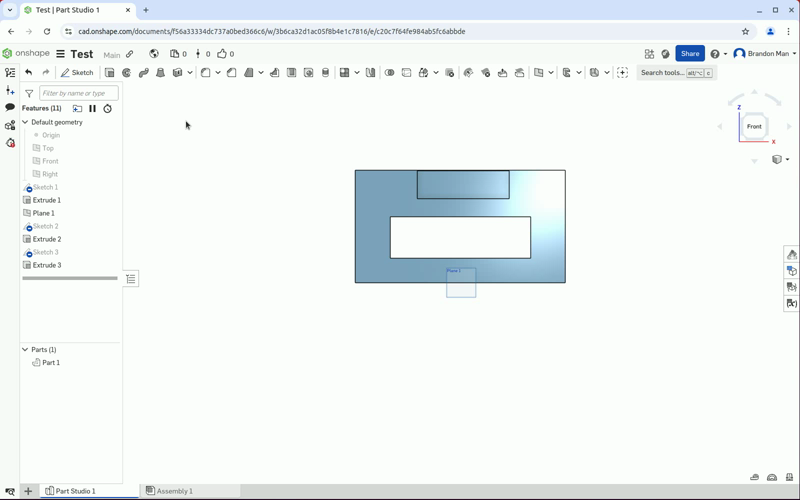
mouse_move(73, 189)
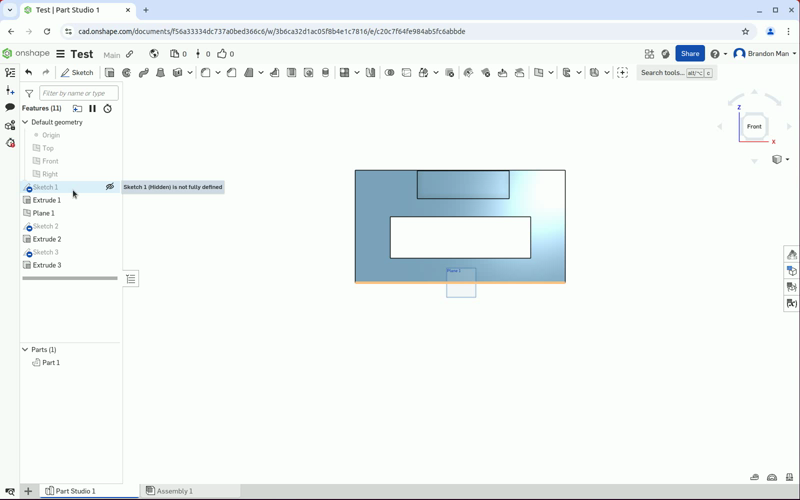
click(73, 189)
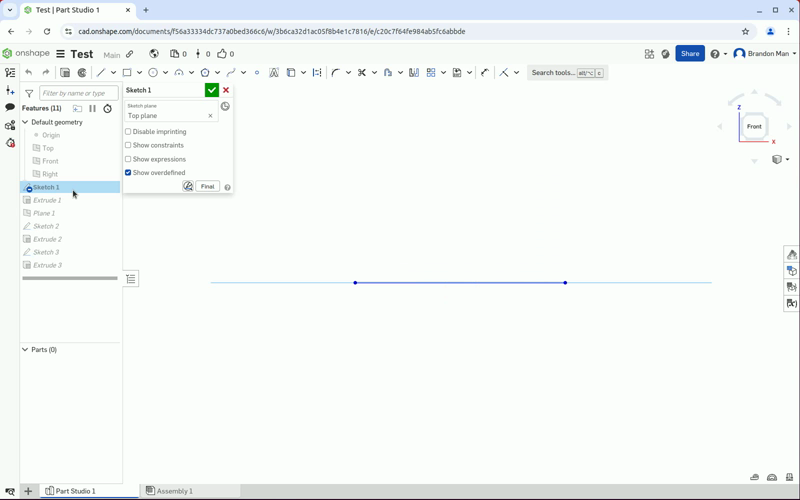
mouse_move(229, 92)
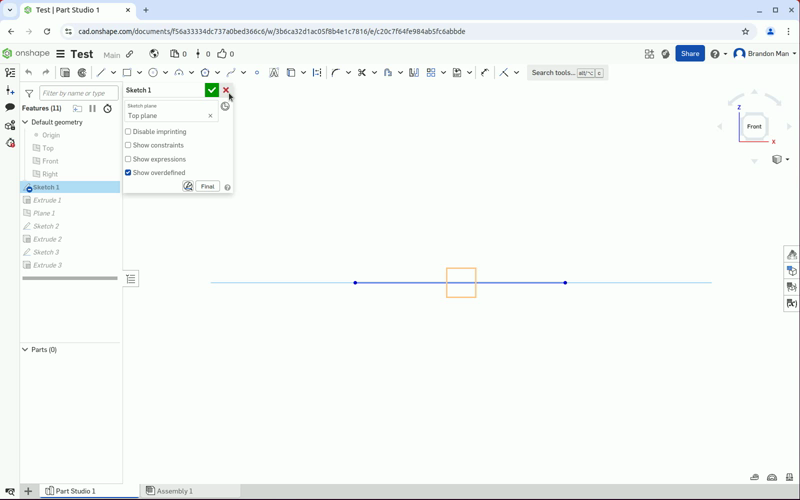
click(229, 92)
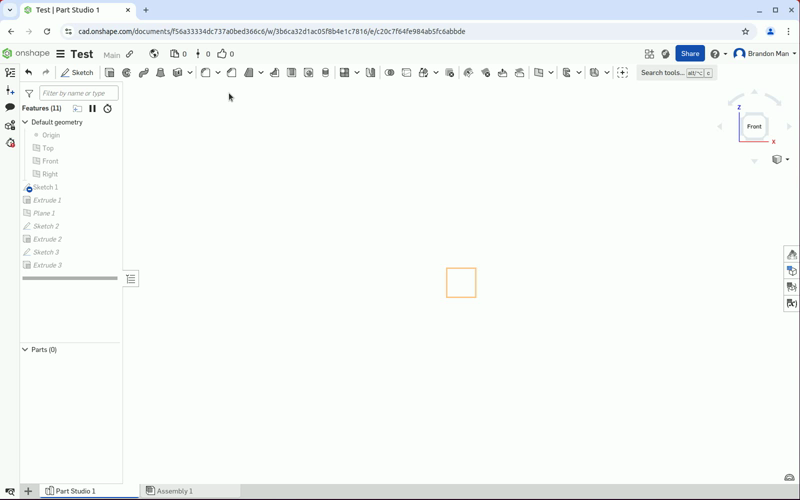
mouse_move(73, 352)
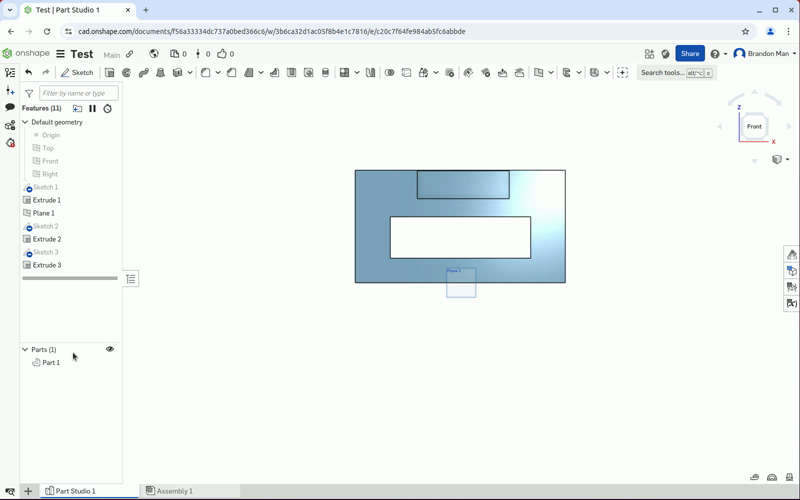
key(y)
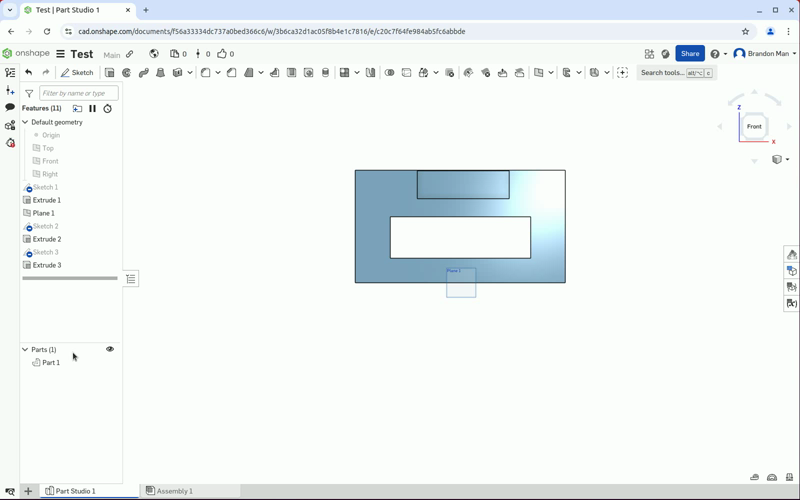
key(shift+p)
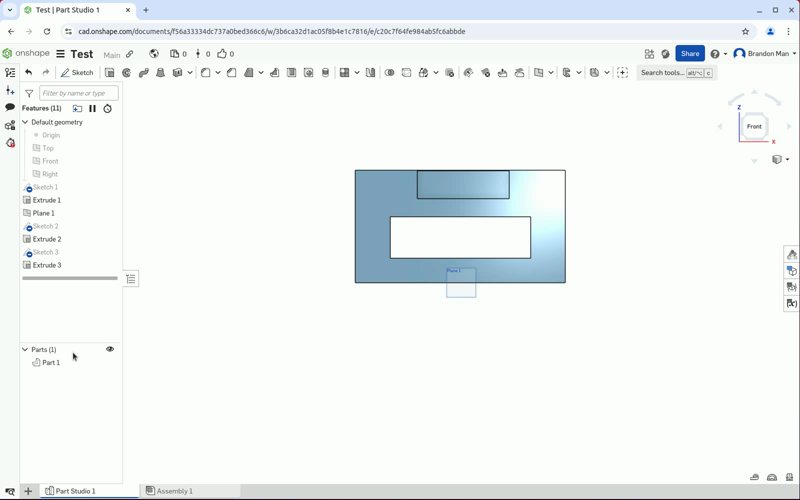
key(space)
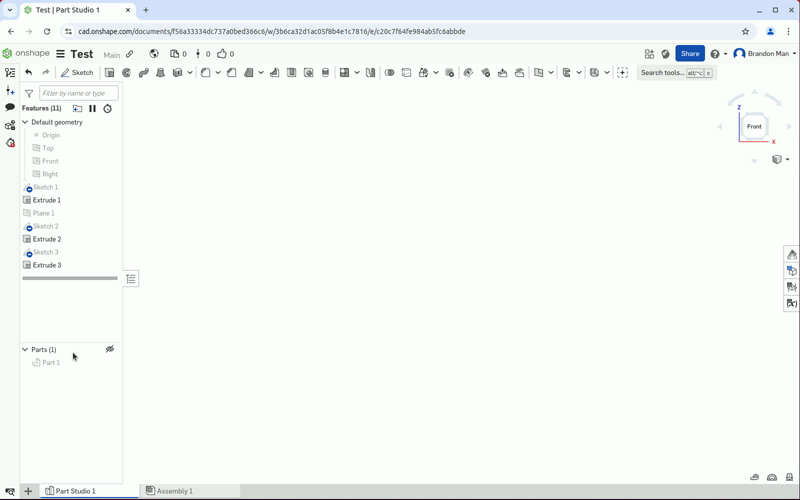
key_down(shift)
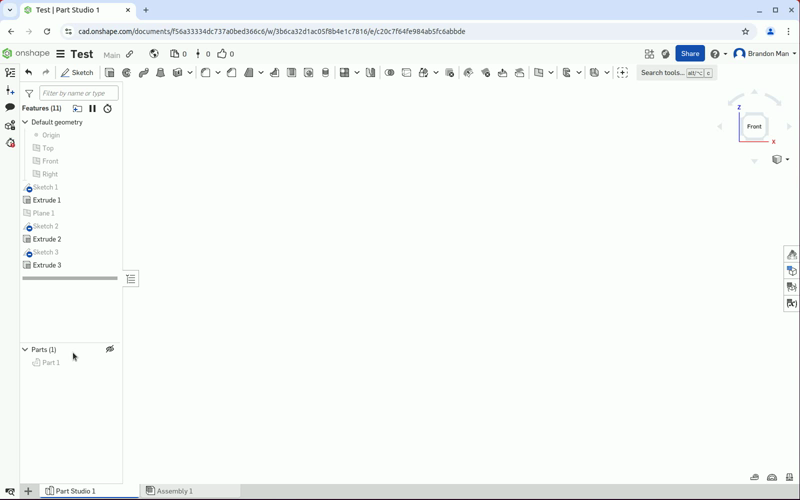
key(down)
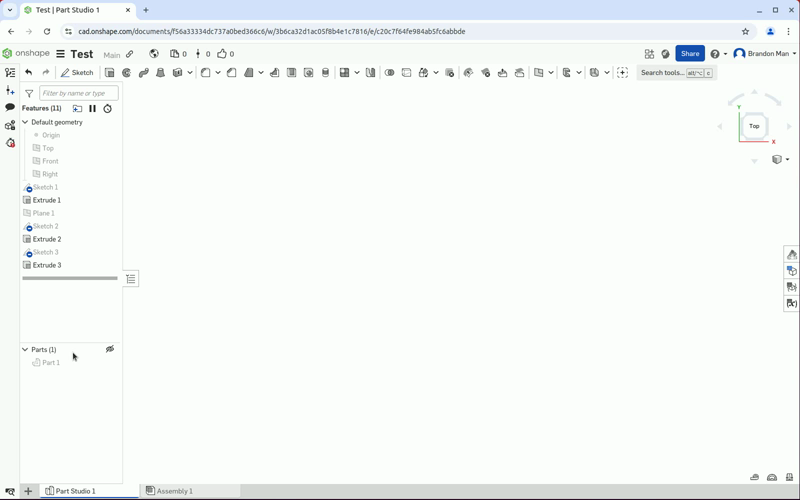
key_up(shift)
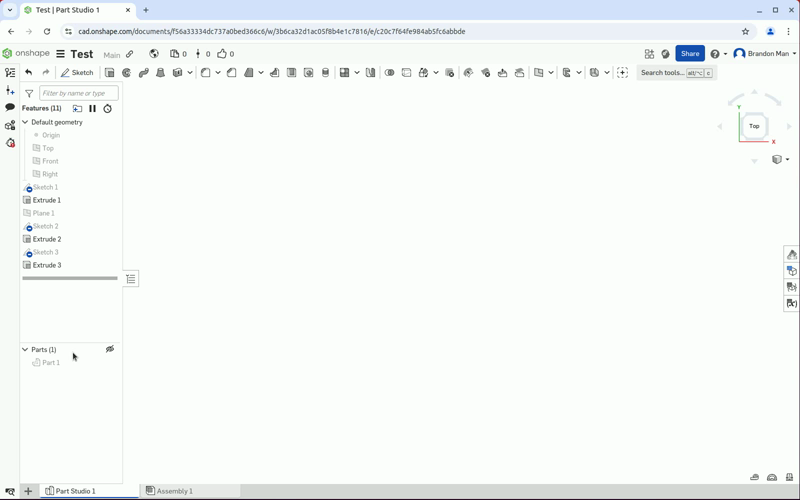
mouse_move(73, 352)
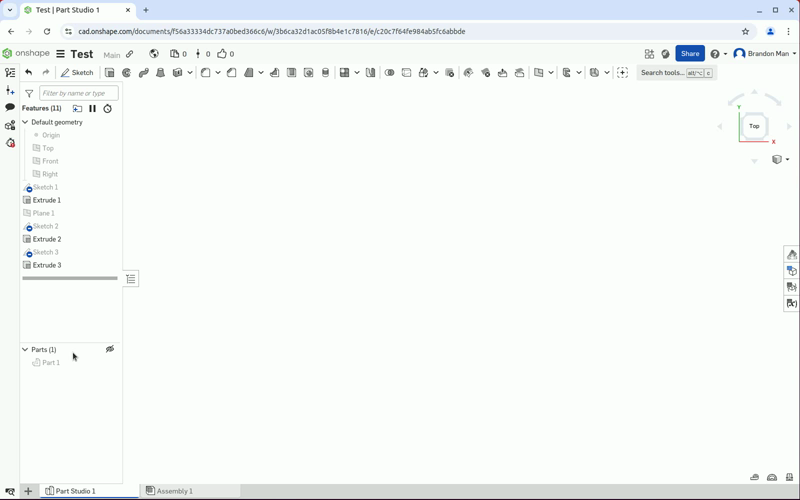
key(shift+y)
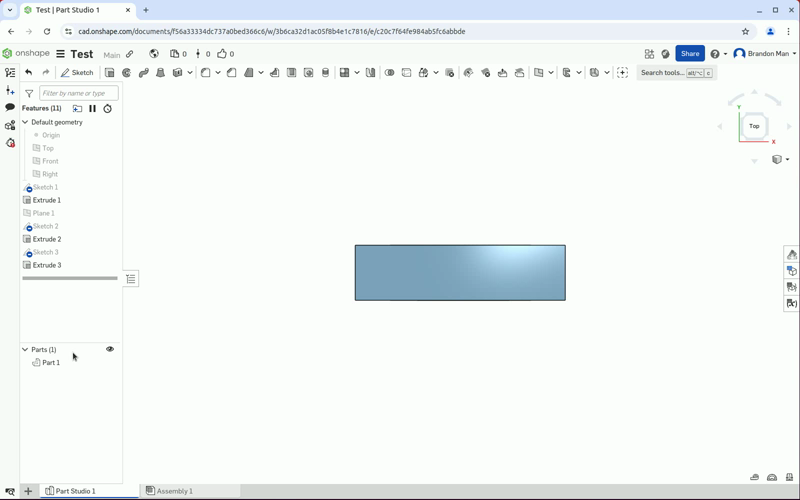
mouse_move(541, 75)
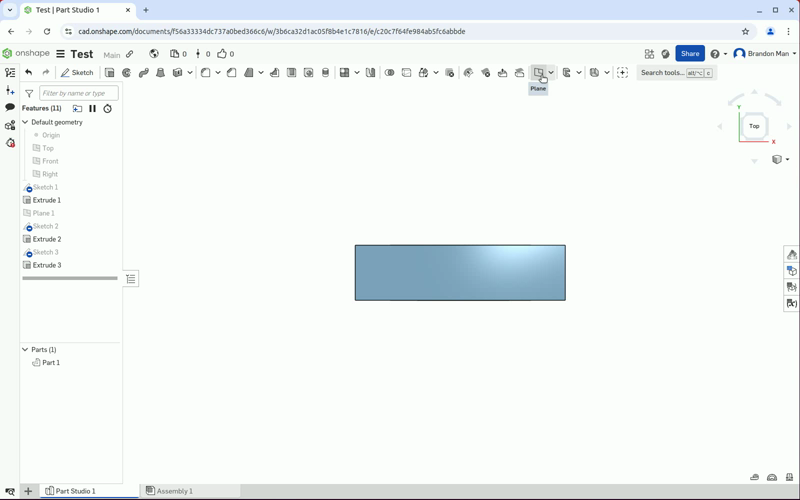
click(541, 75)
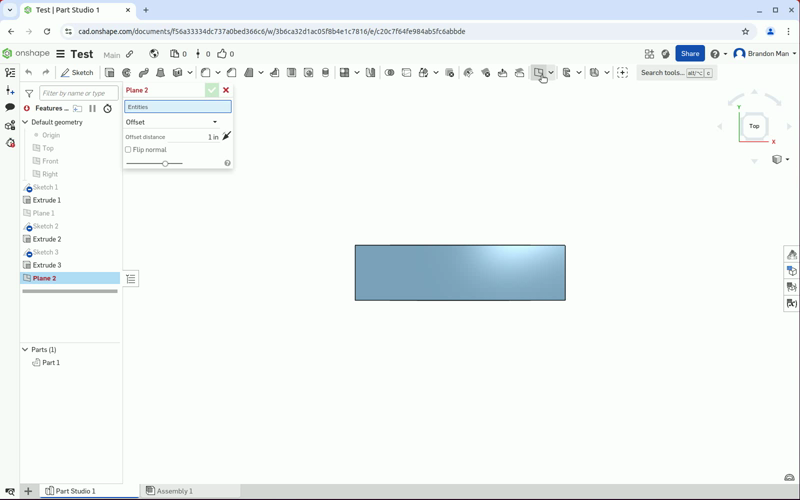
mouse_move(73, 150)
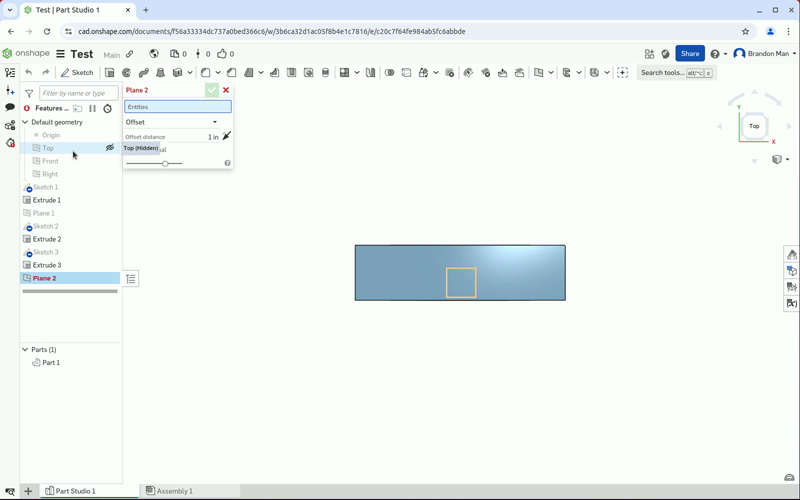
click(73, 150)
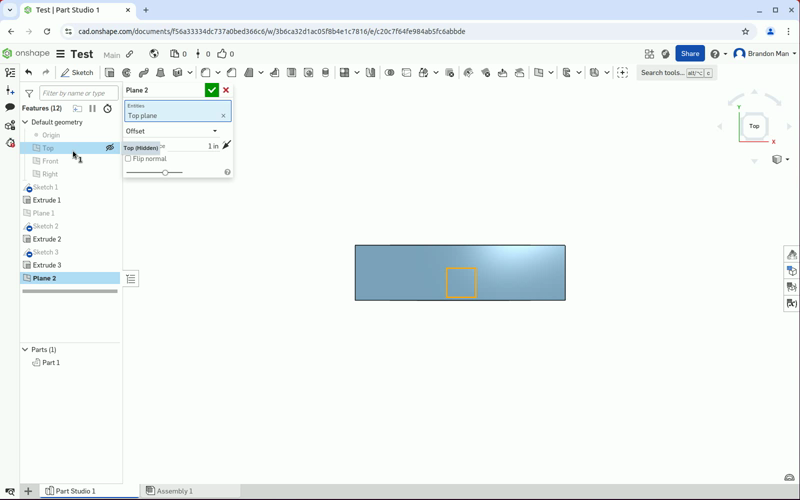
key(tab, 2)
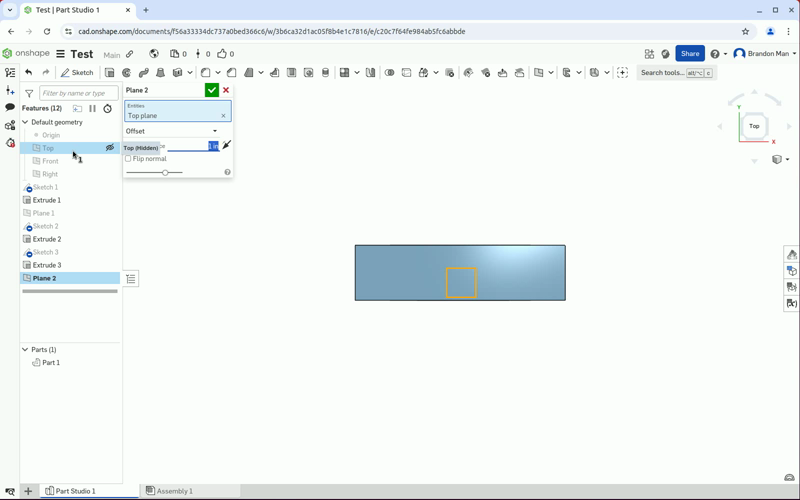
text(17.316)
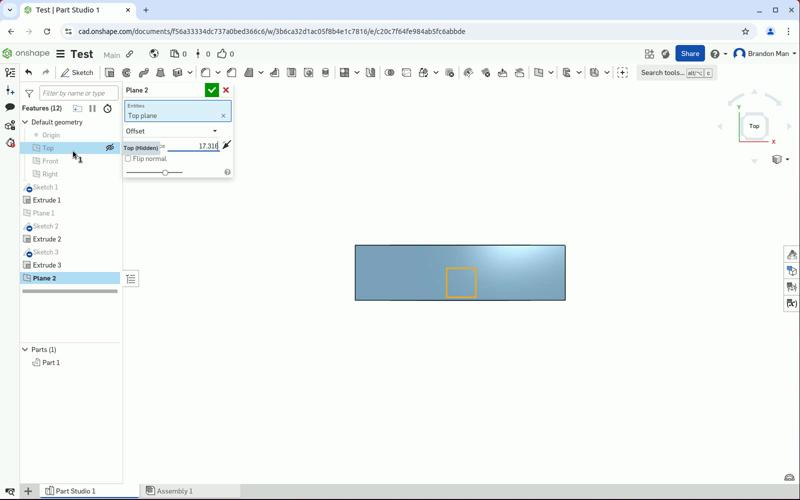
key(enter, 2)
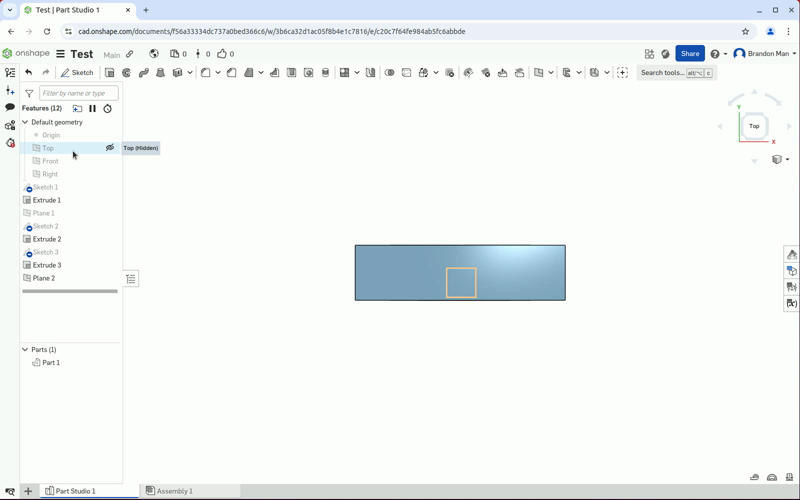
key(shift+s)
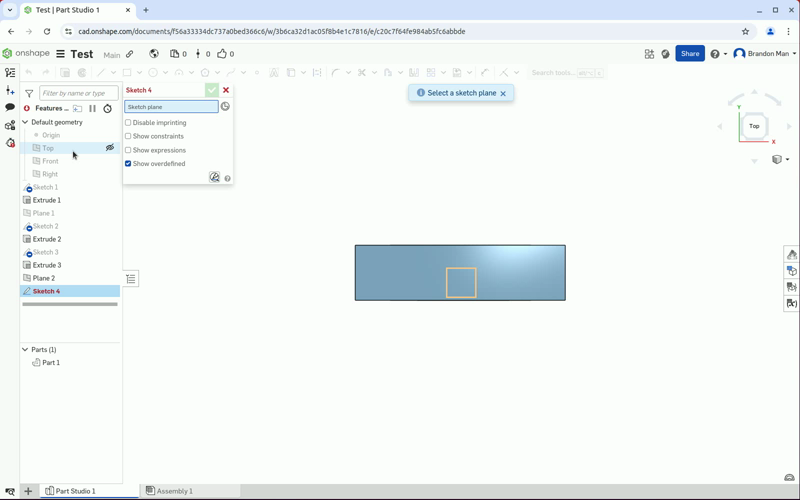
mouse_move(73, 280)
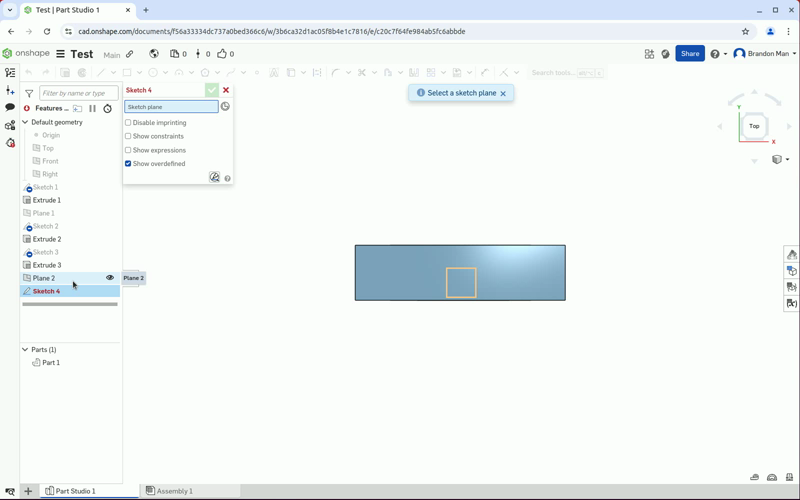
click(73, 280)
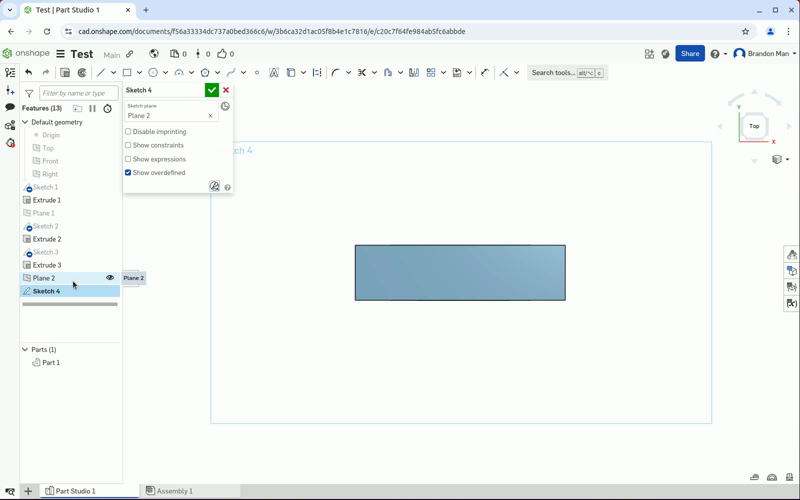
mouse_move(73, 352)
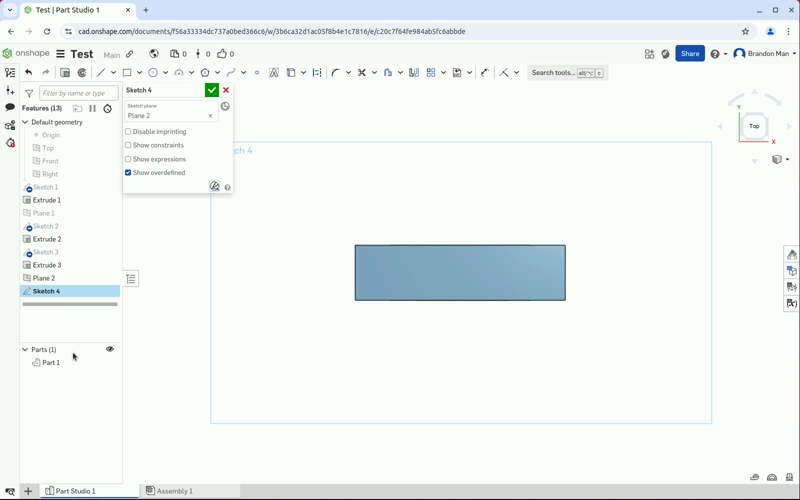
key(y)
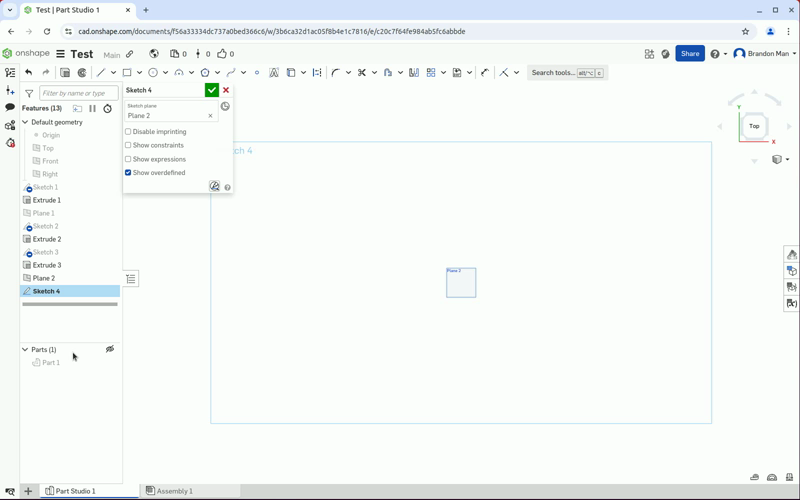
key(l)
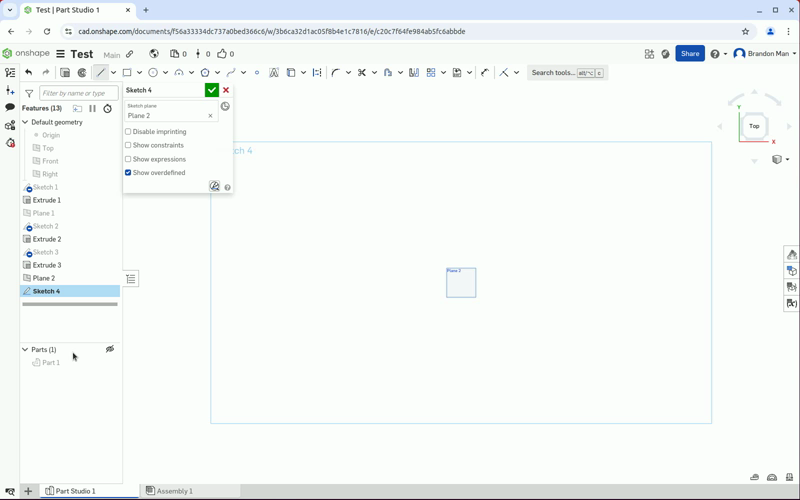
key_down(shift)
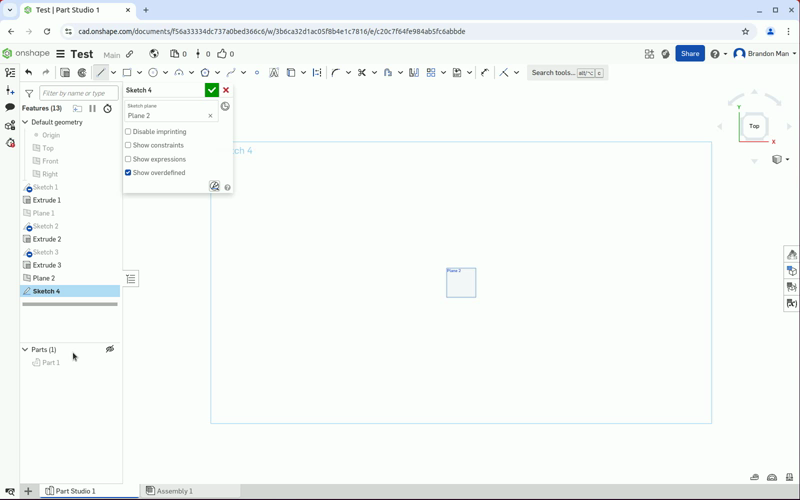
mouse_move(419, 297)
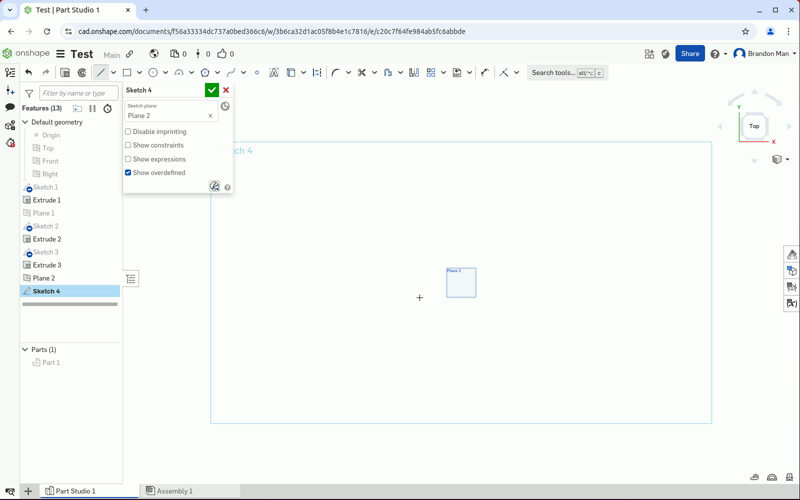
click(419, 297)
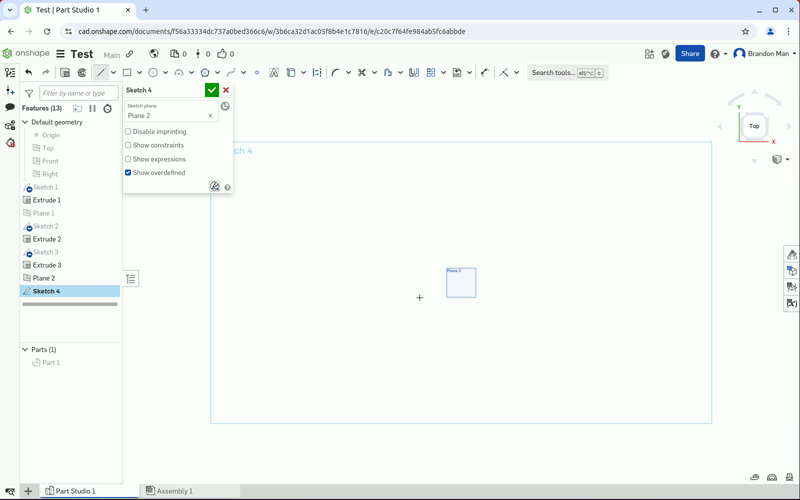
key_up(shift)
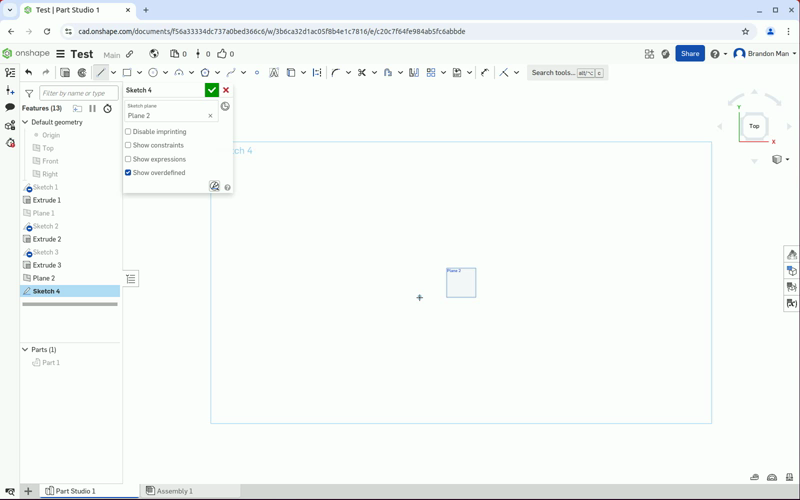
key_down(shift)
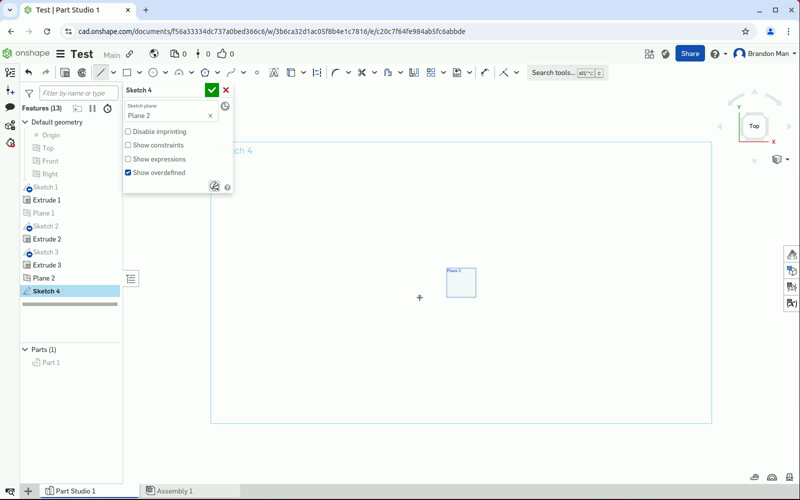
mouse_move(505, 297)
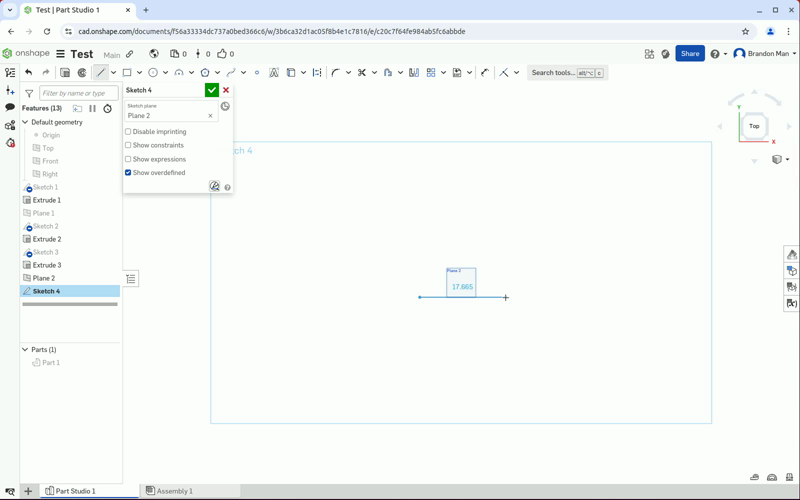
click(505, 297)
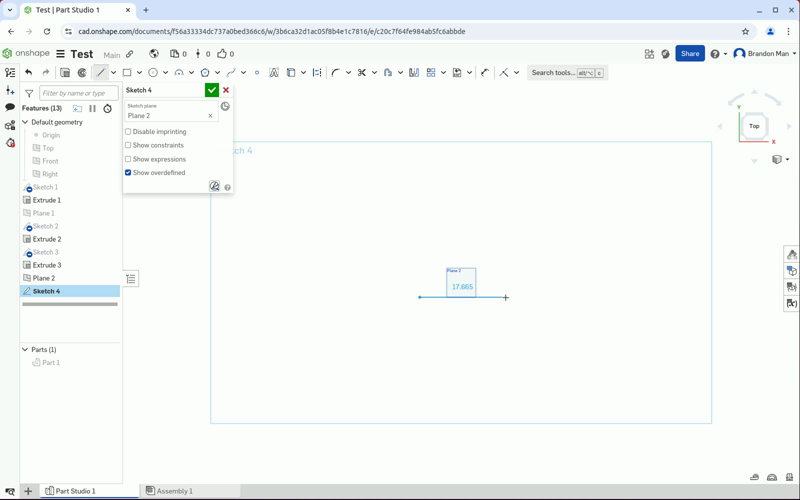
key_up(shift)
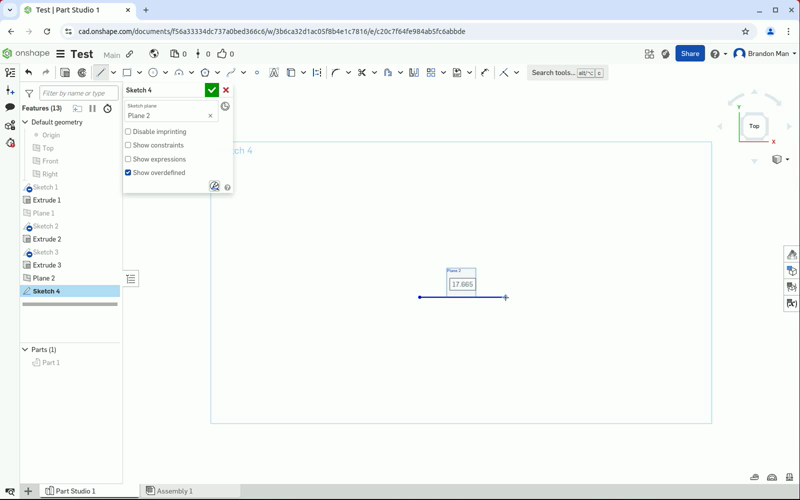
key_down(shift)
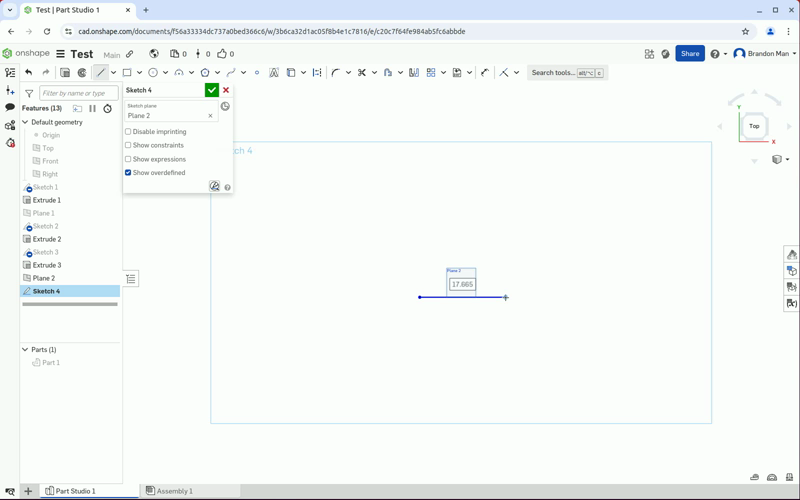
mouse_move(535, 297)
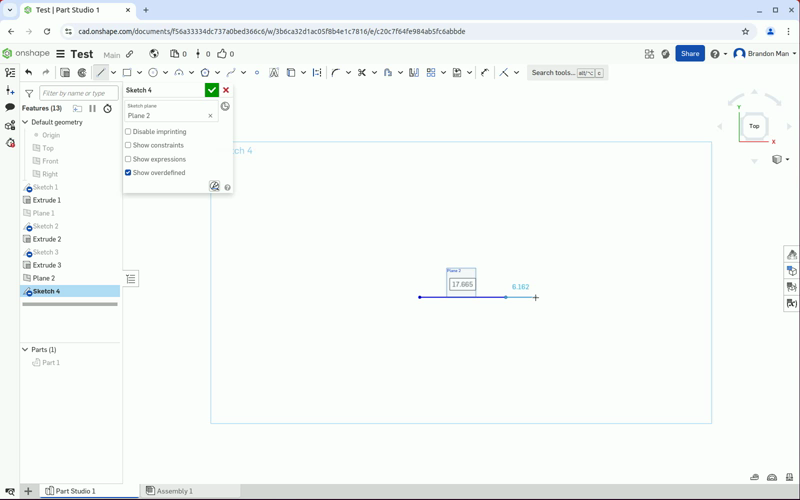
mouse_move(505, 288)
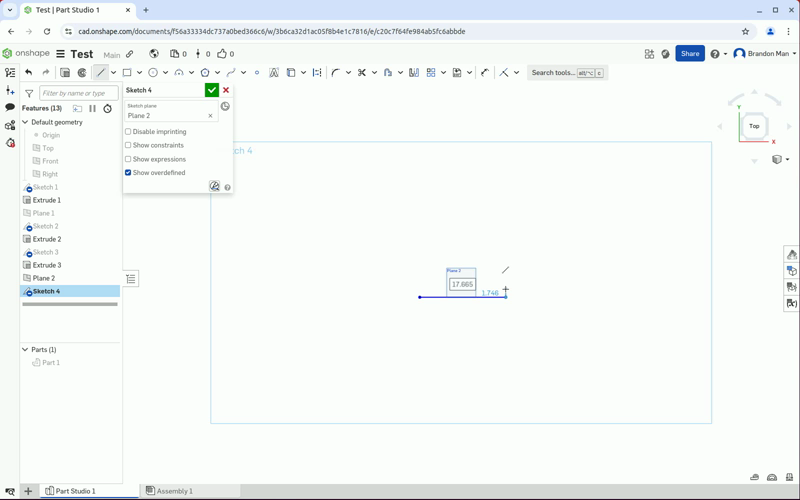
click(505, 288)
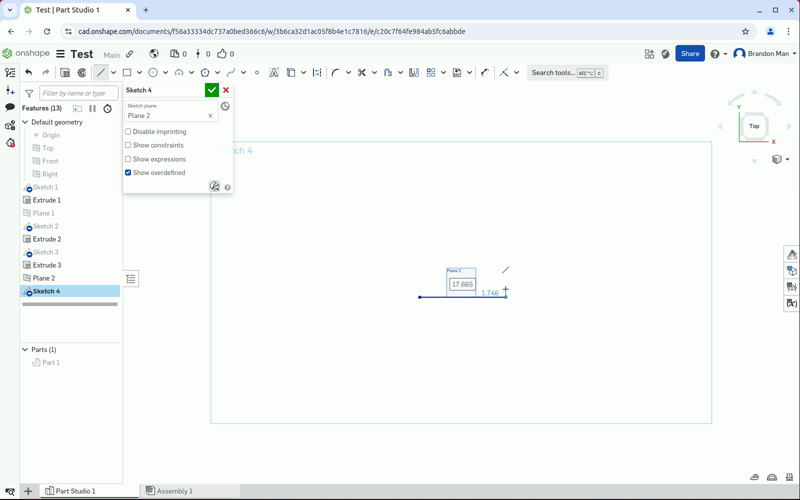
key_up(shift)
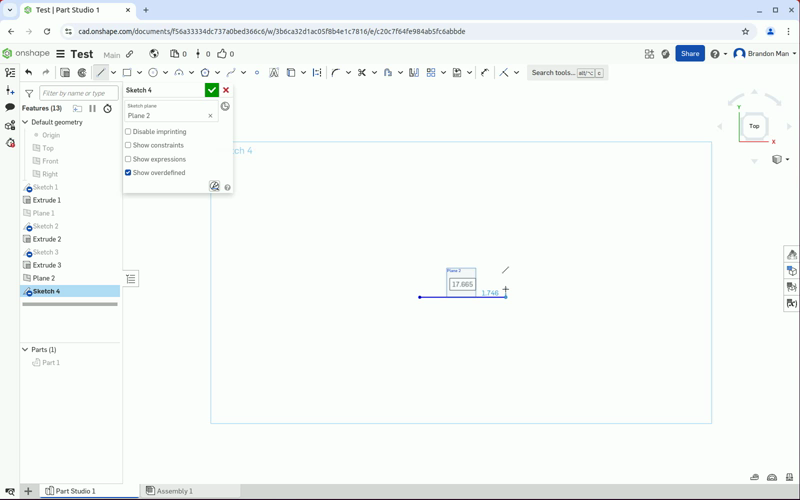
key_down(shift)
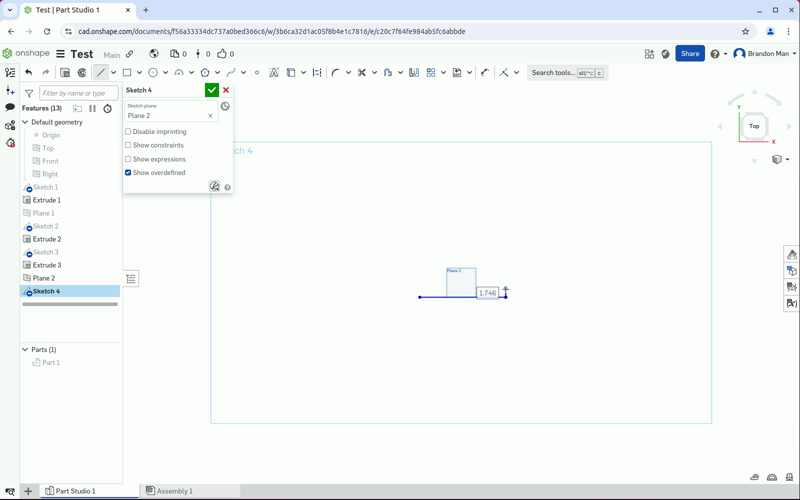
mouse_move(419, 288)
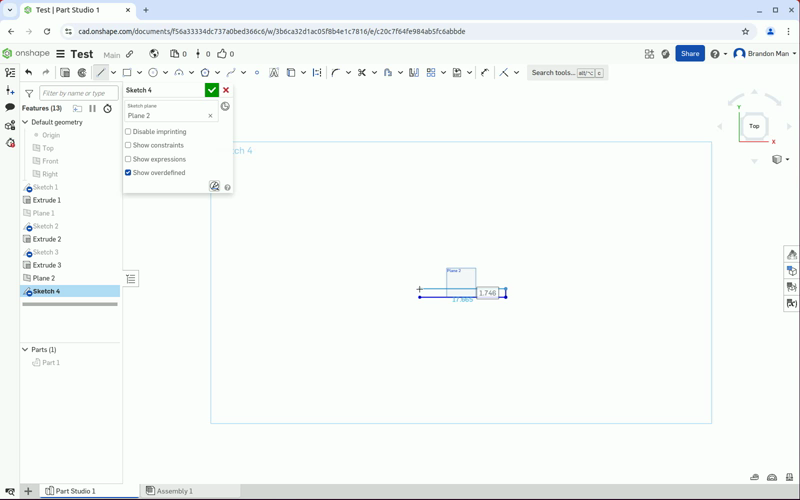
click(419, 288)
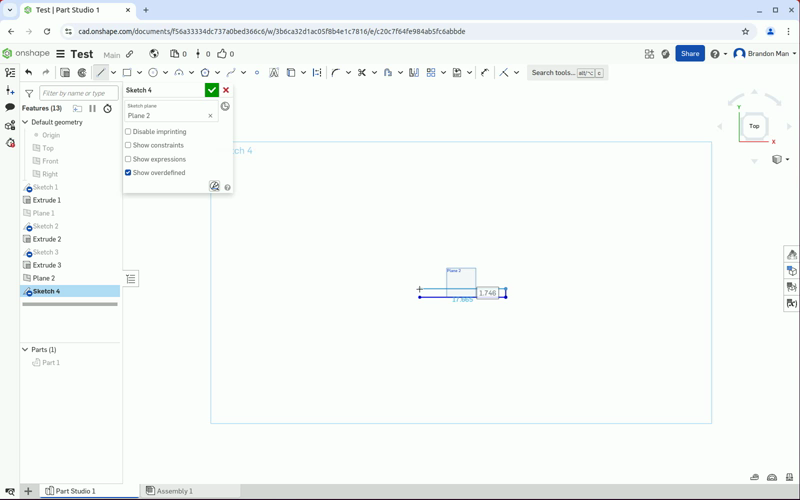
key_up(shift)
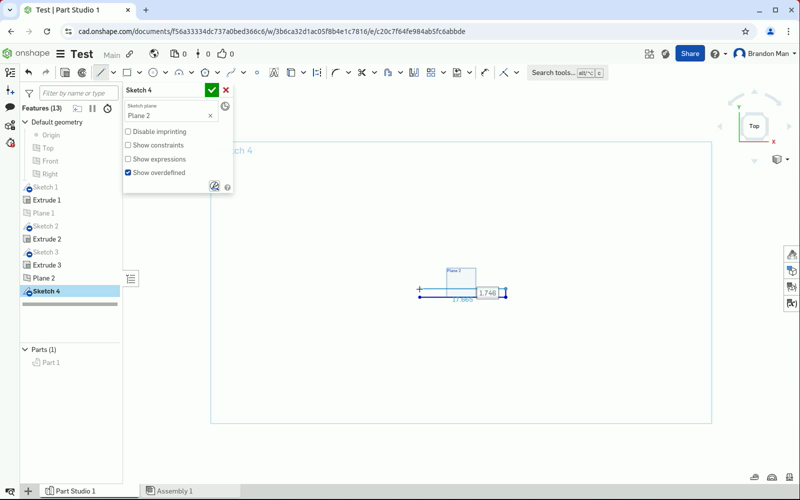
mouse_move(449, 288)
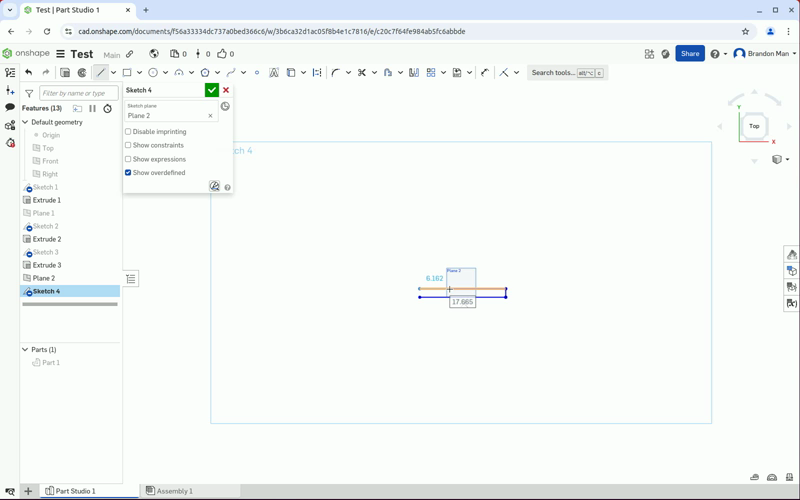
key_down(shift)
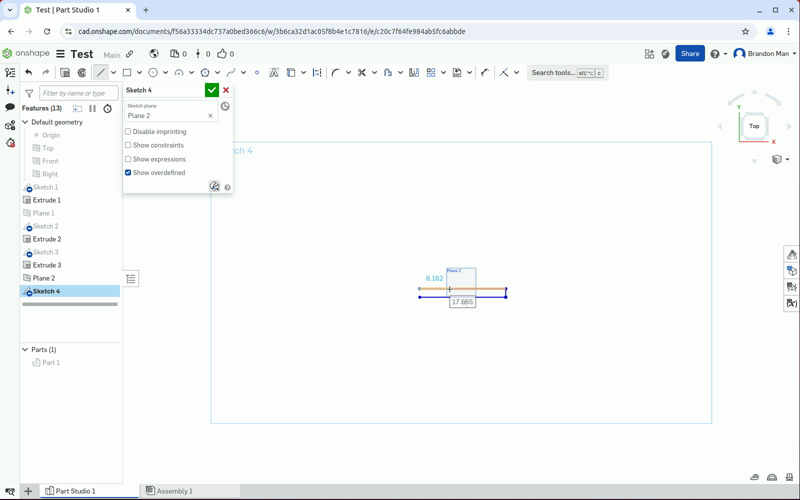
mouse_move(419, 297)
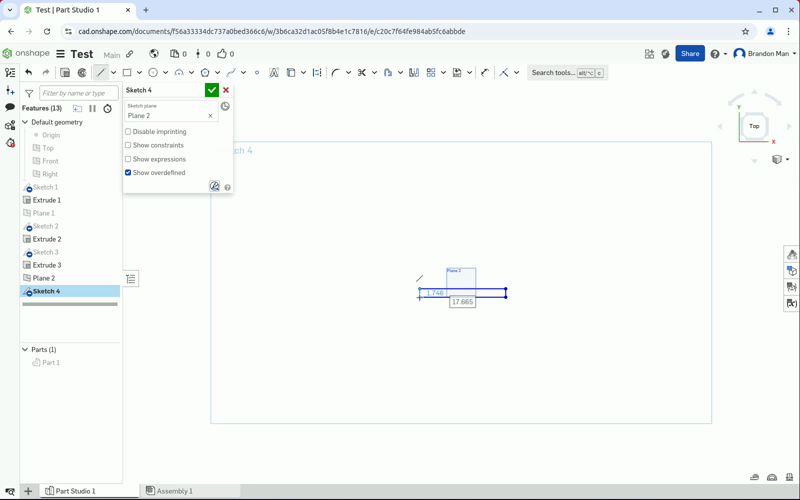
key_up(shift)
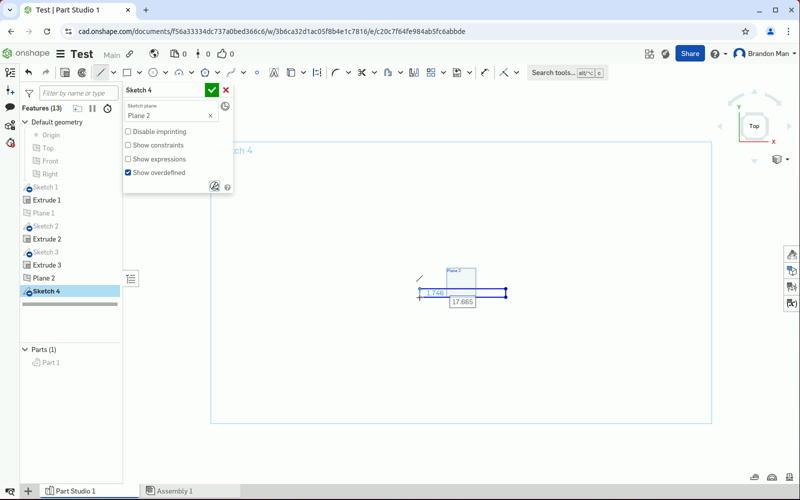
click(419, 297)
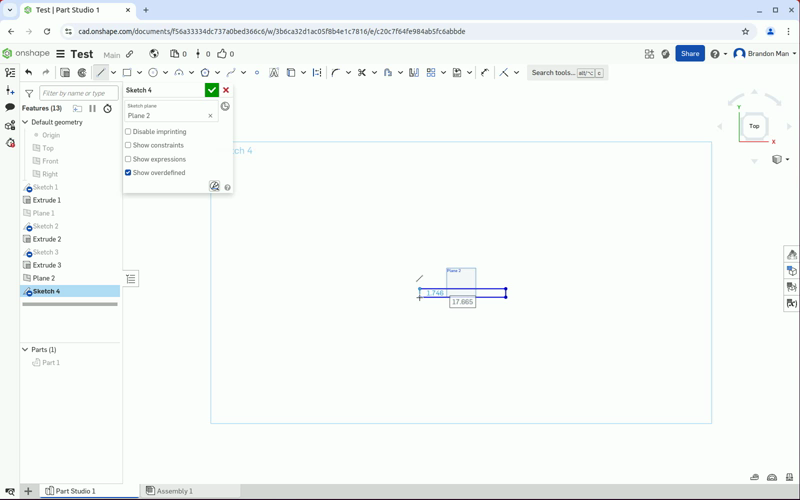
key(esc)
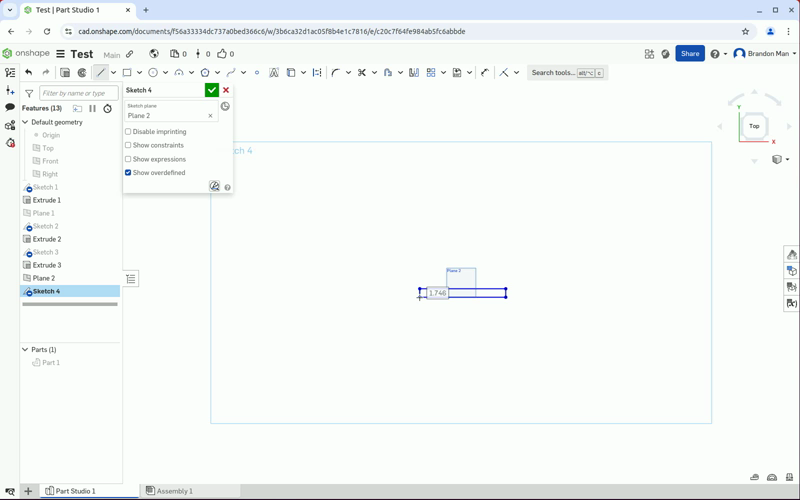
mouse_move(431, 292)
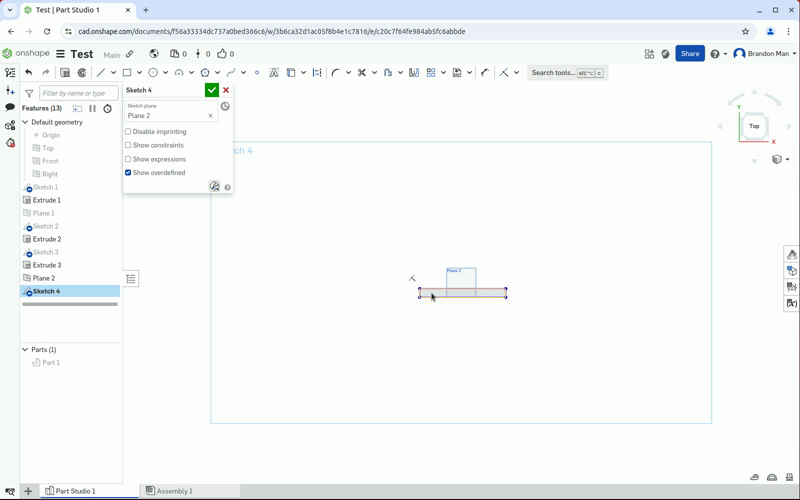
scroll(6)
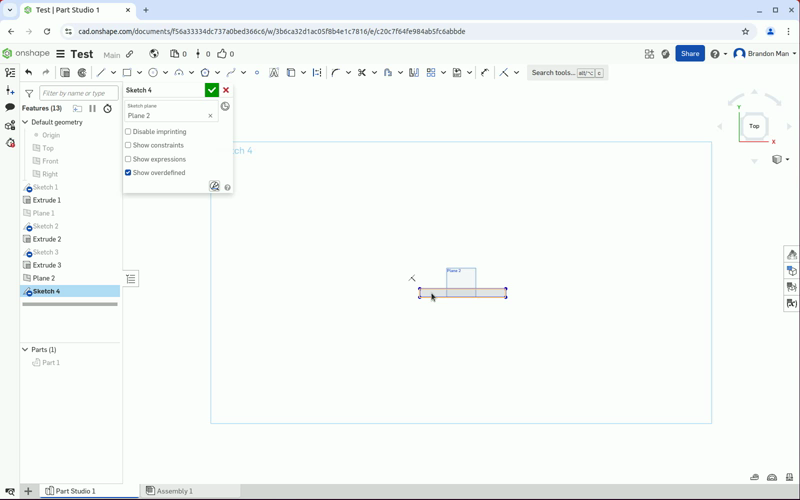
scroll(6)
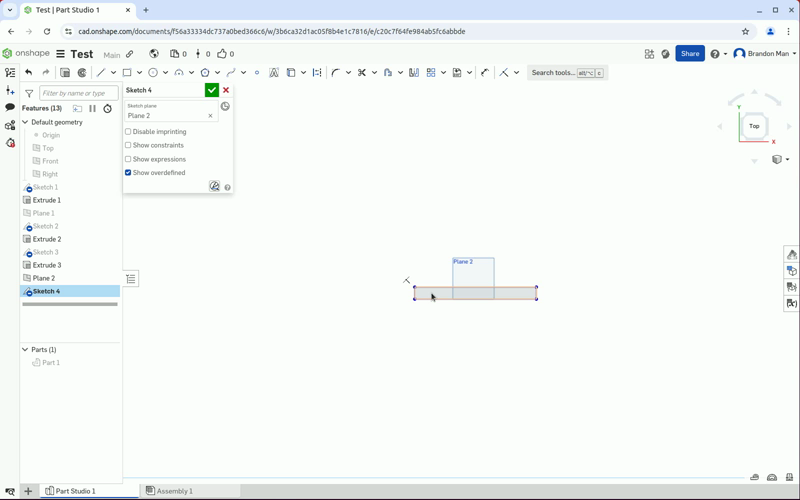
scroll(6)
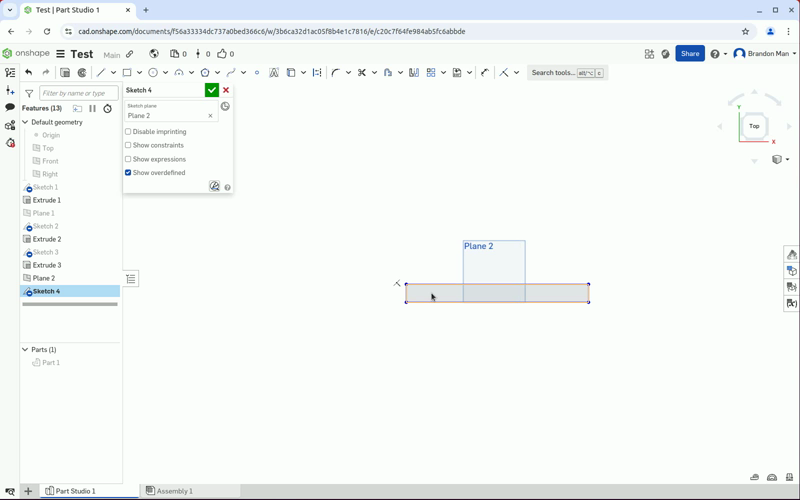
scroll(6)
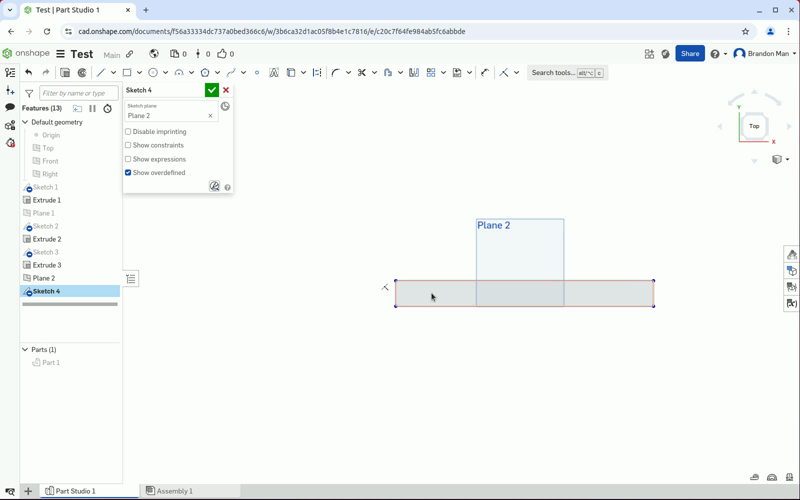
scroll(6)
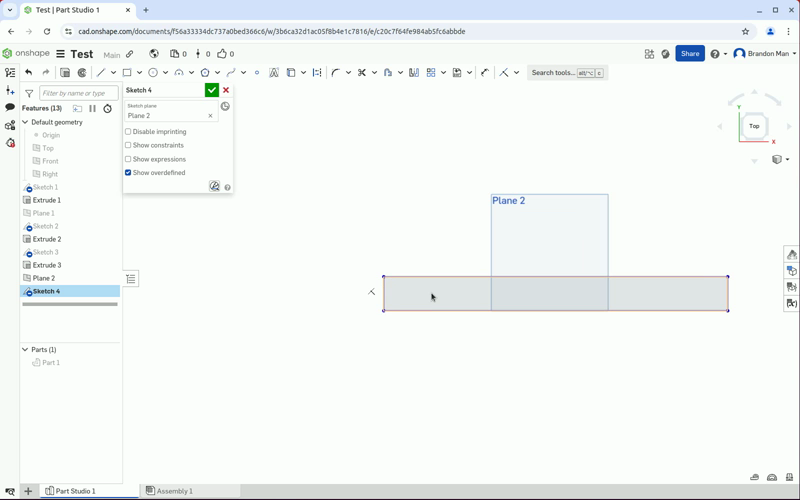
scroll(6)
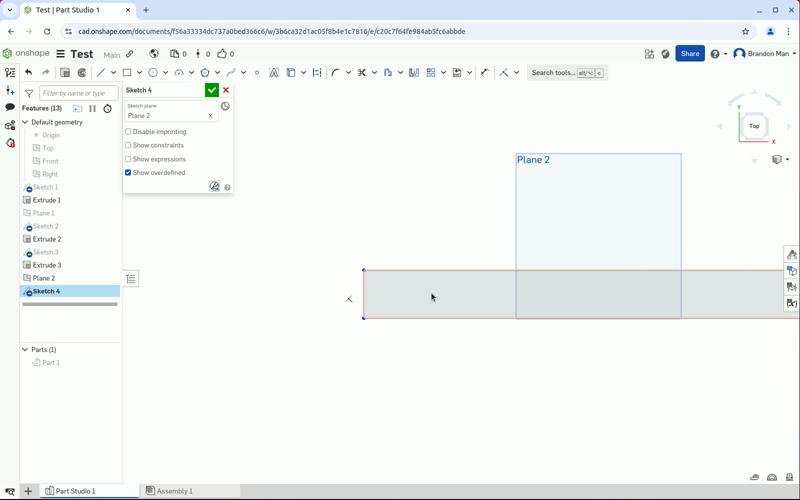
scroll(6)
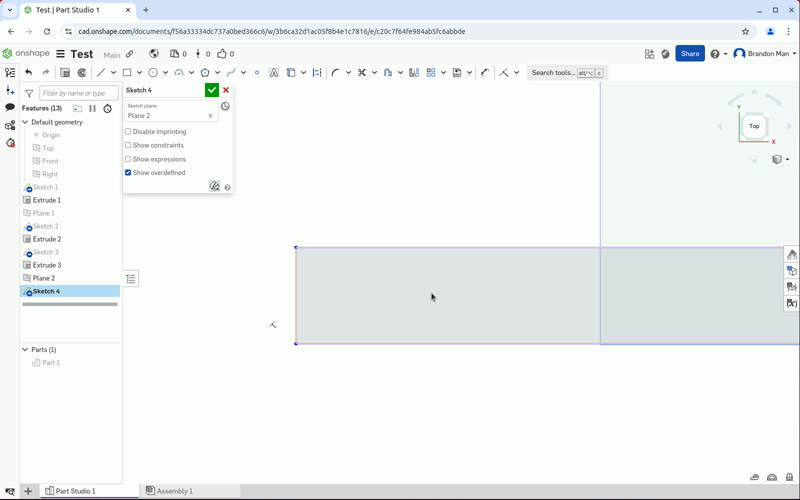
click(431, 292)
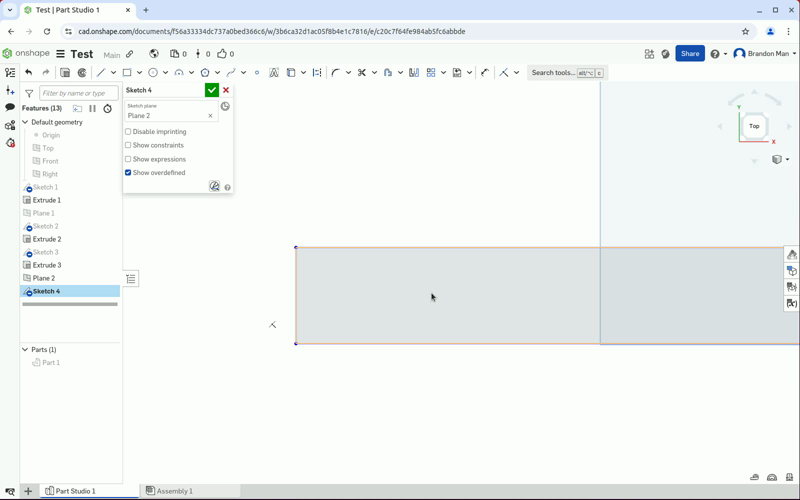
scroll(-6)
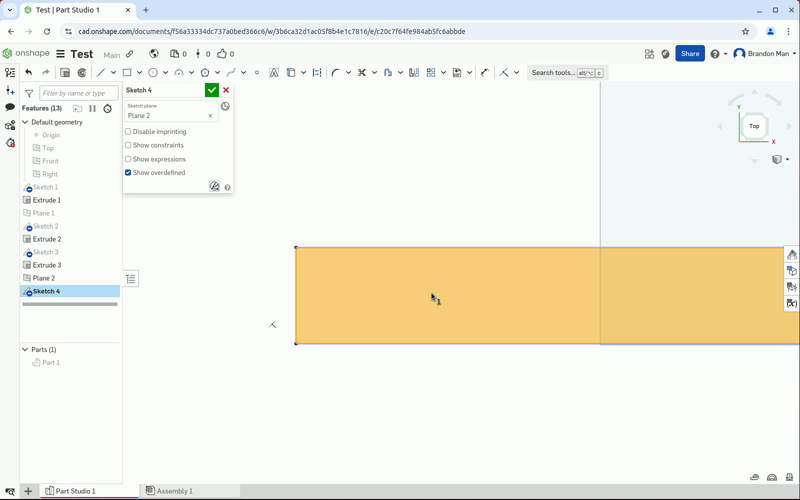
scroll(-6)
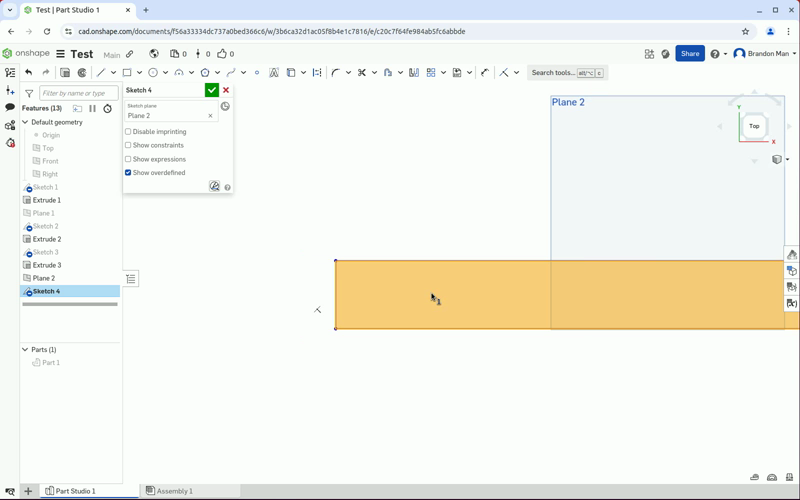
scroll(-6)
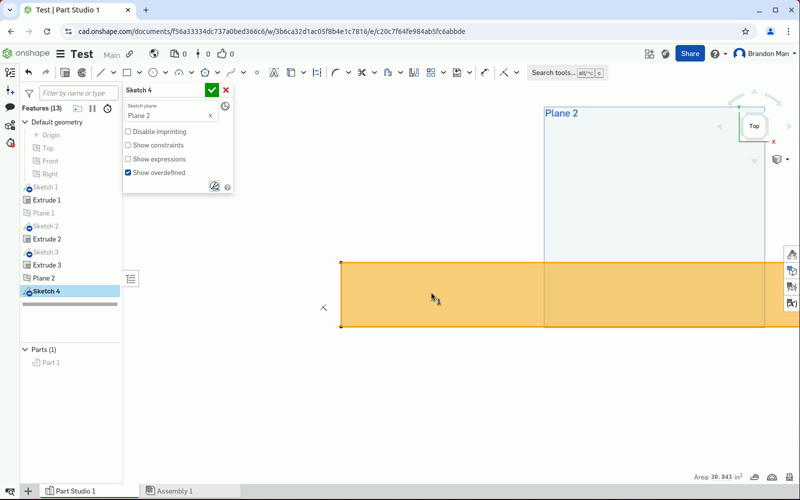
scroll(-6)
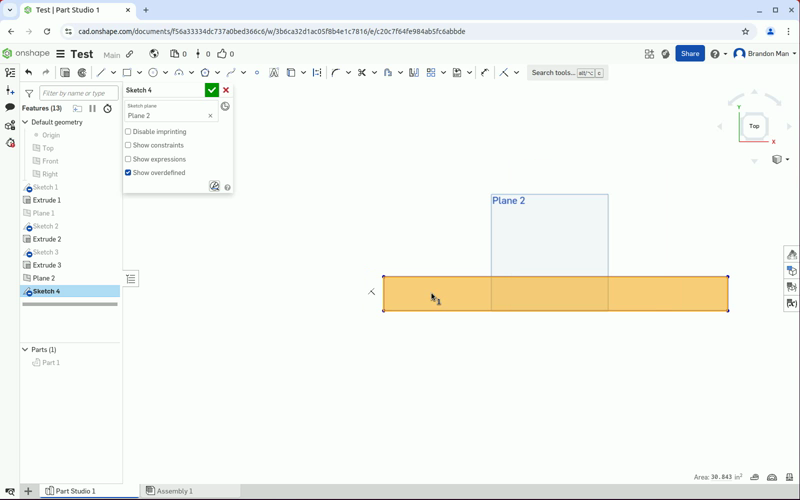
scroll(-6)
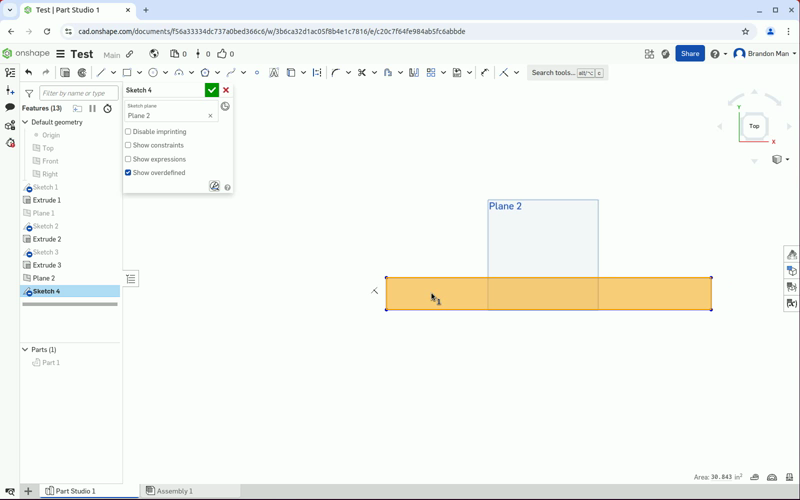
scroll(-6)
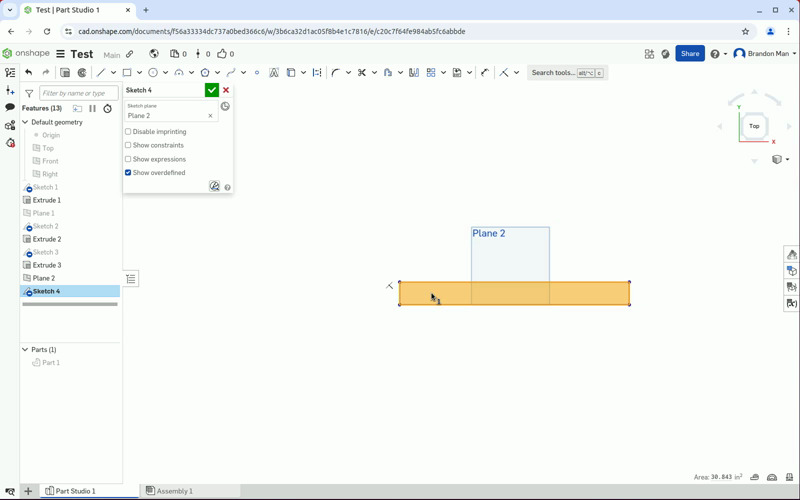
scroll(-6)
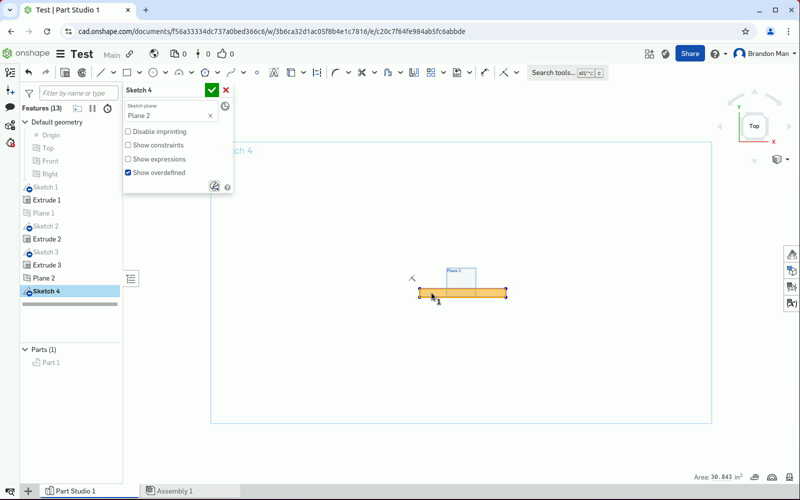
mouse_move(73, 352)
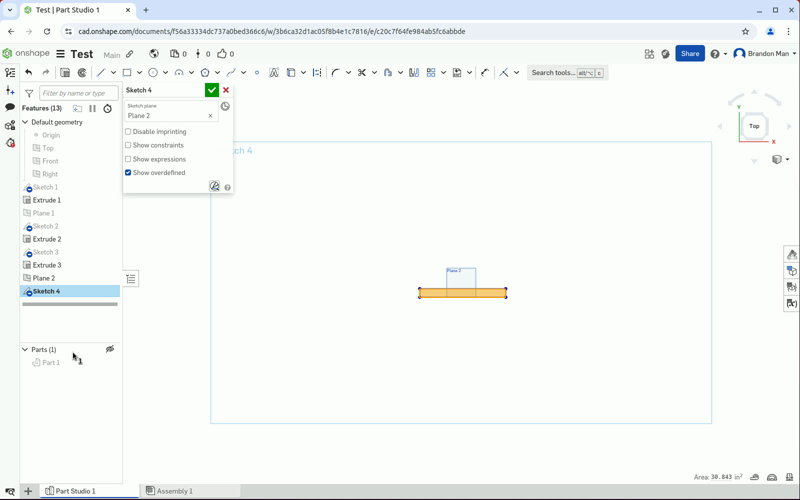
key(shift+y)
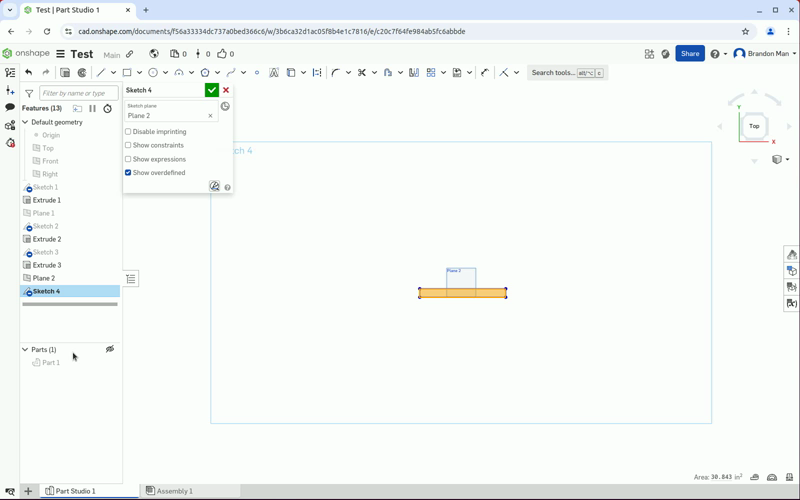
key(shift+e)
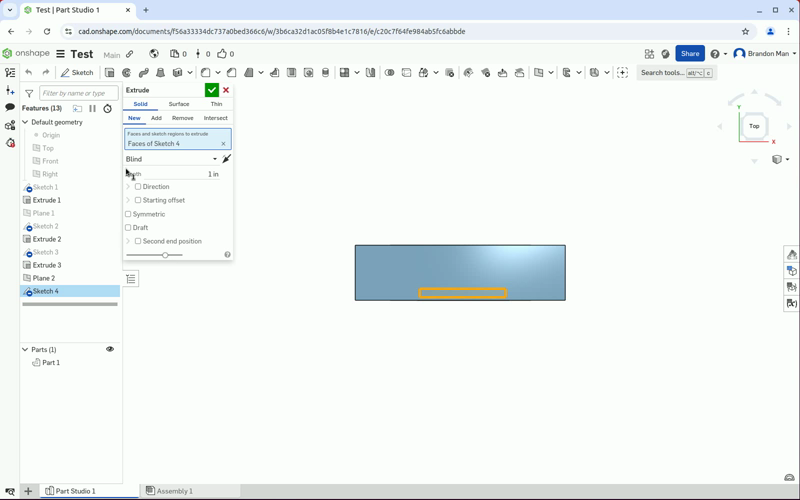
mouse_move(143, 106)
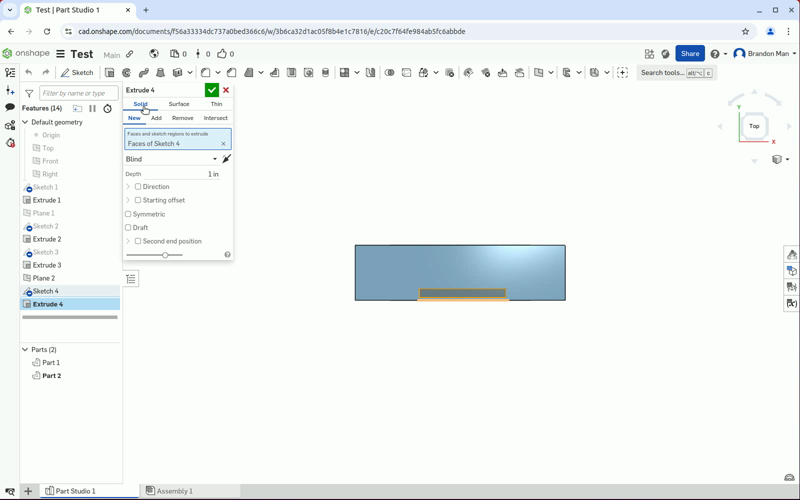
click(143, 106)
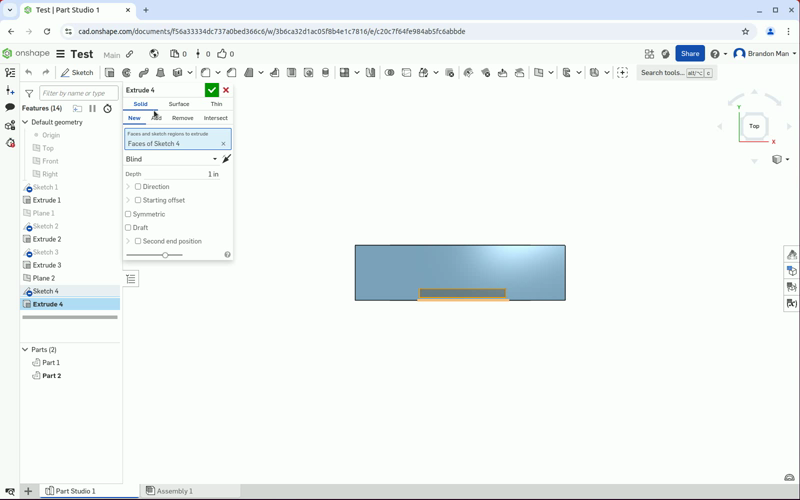
mouse_move(186, 120)
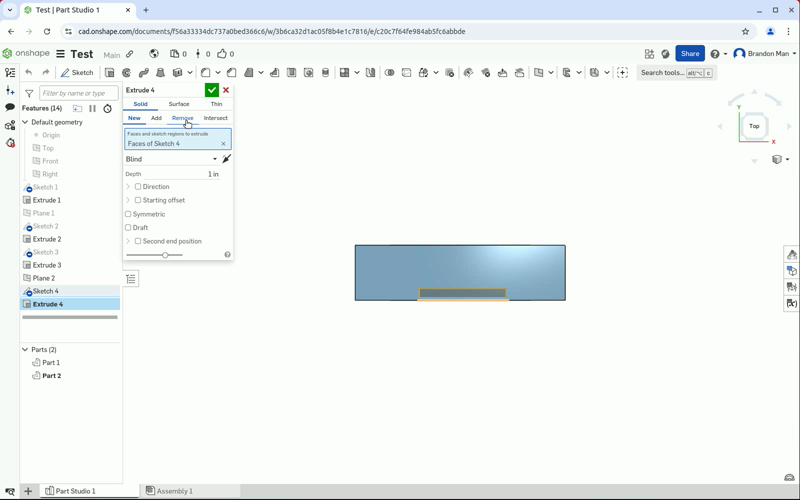
click(186, 120)
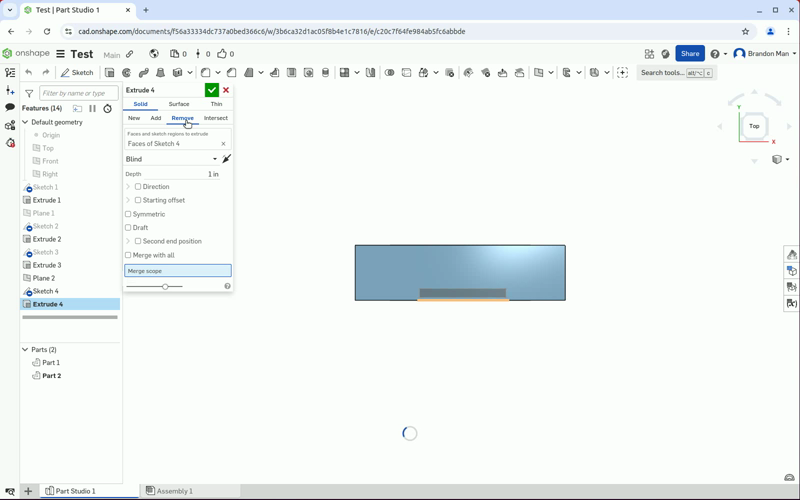
key(tab, 4)
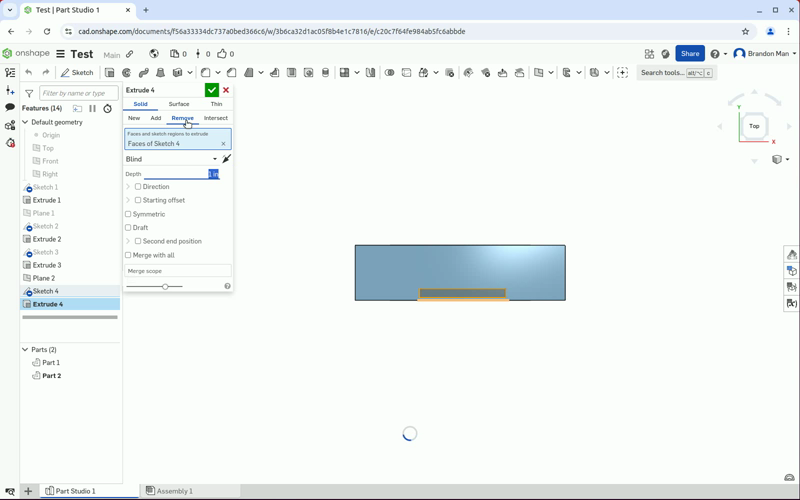
text(7.221)
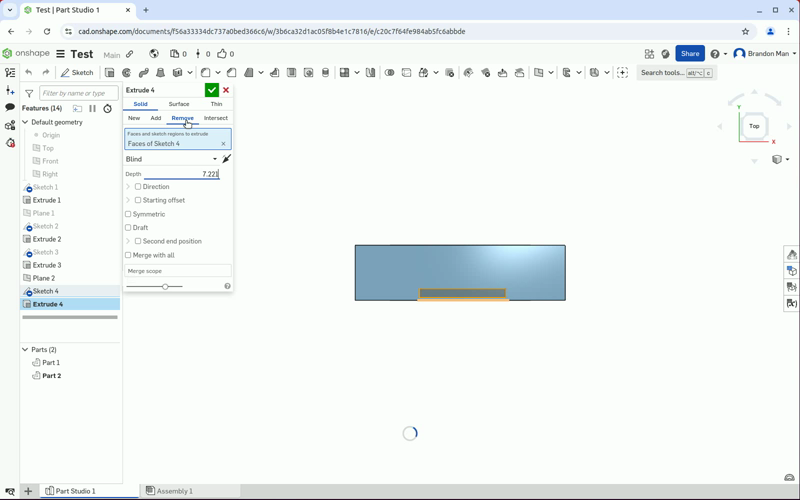
key(tab, 6)
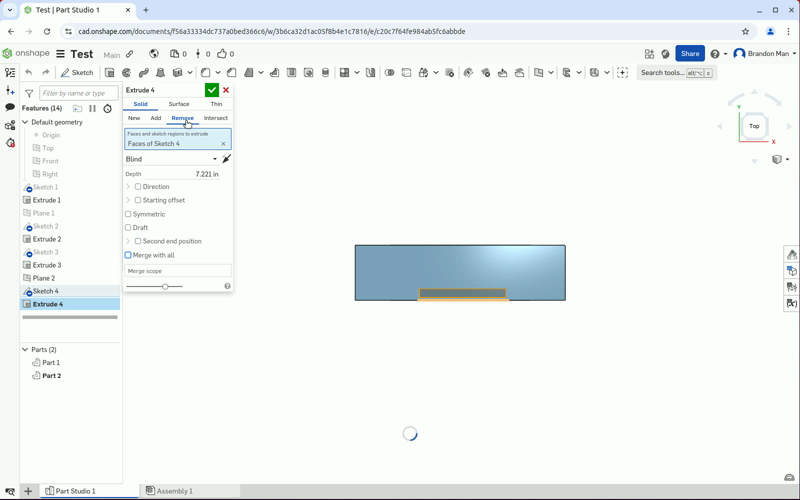
key(space)
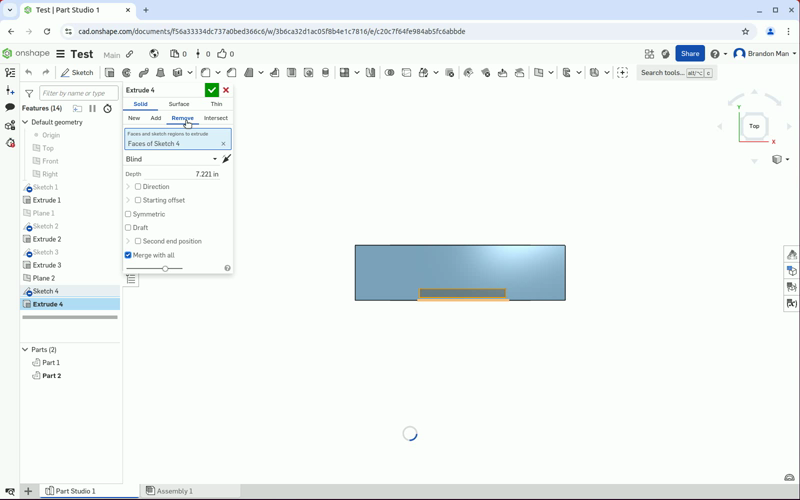
key(enter)
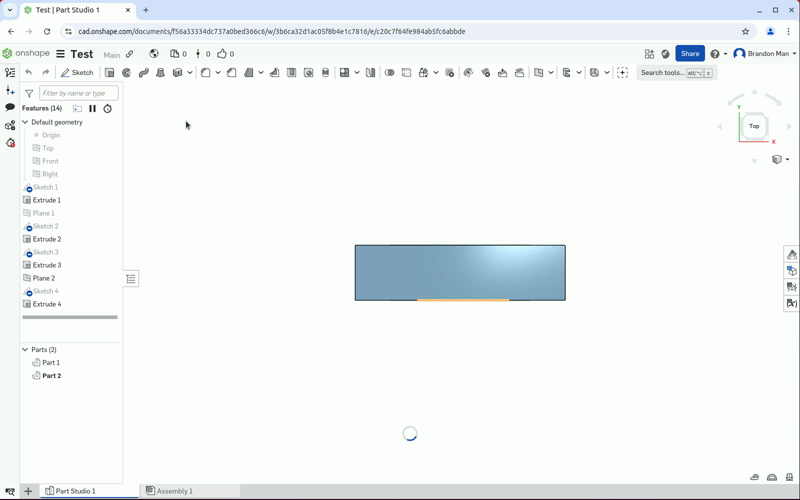
key(shift+h)
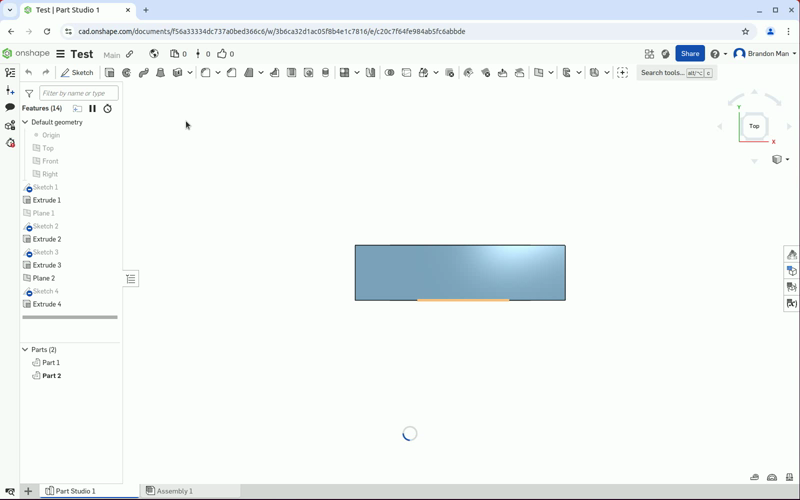
key(shift+h)
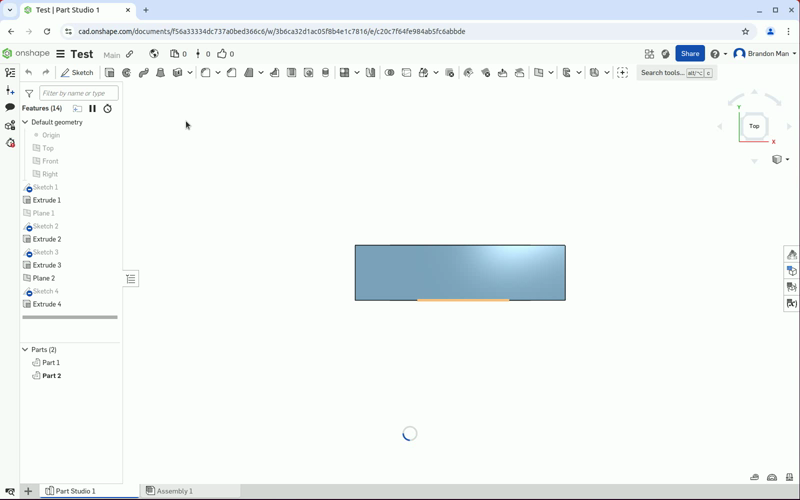
key(shift+7)
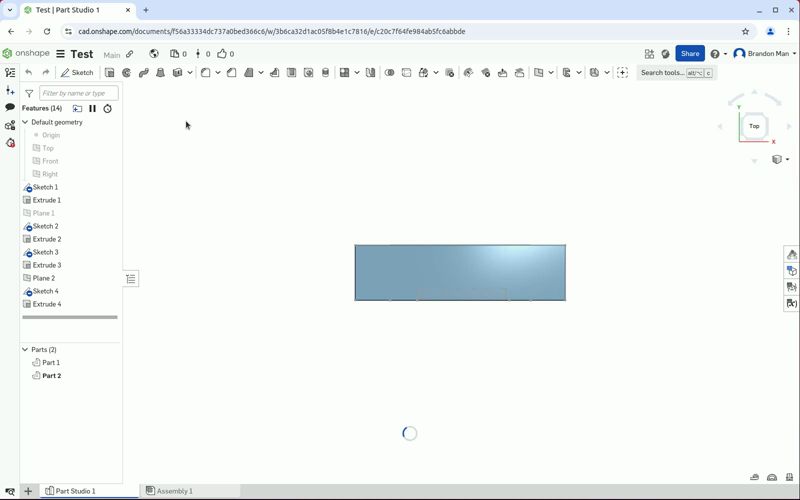
key(up, 3)
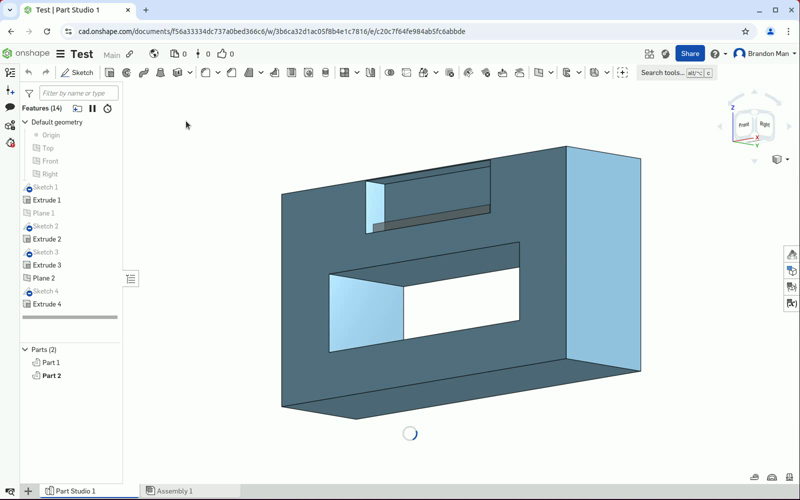
key(left, 3)
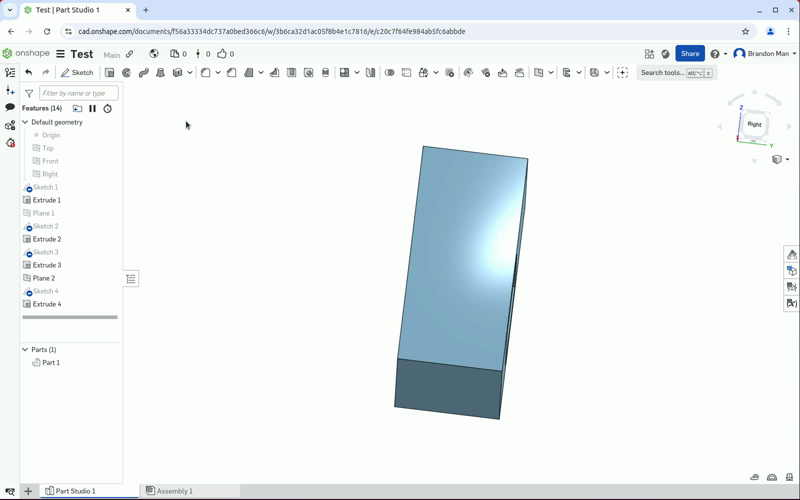
key(right, 3)
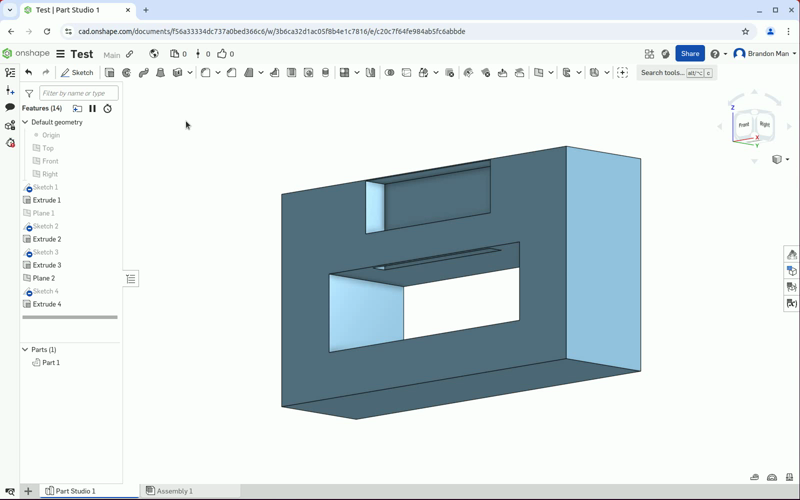
key(down, 3)
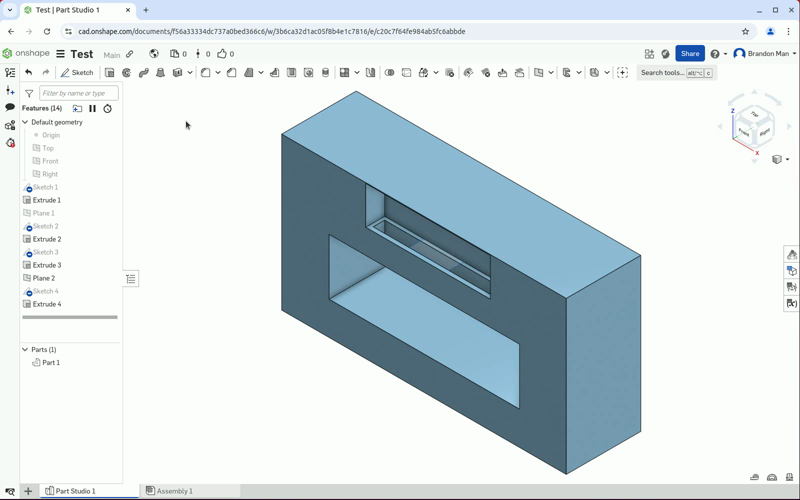
mouse_move(73, 189)
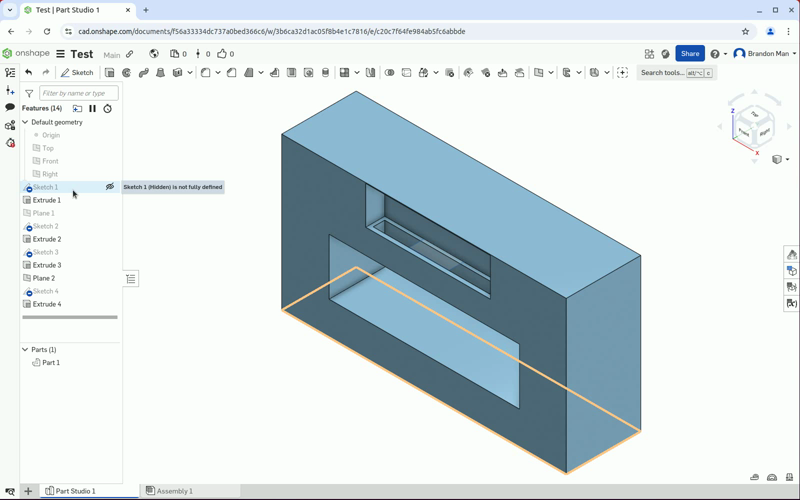
click(73, 189)